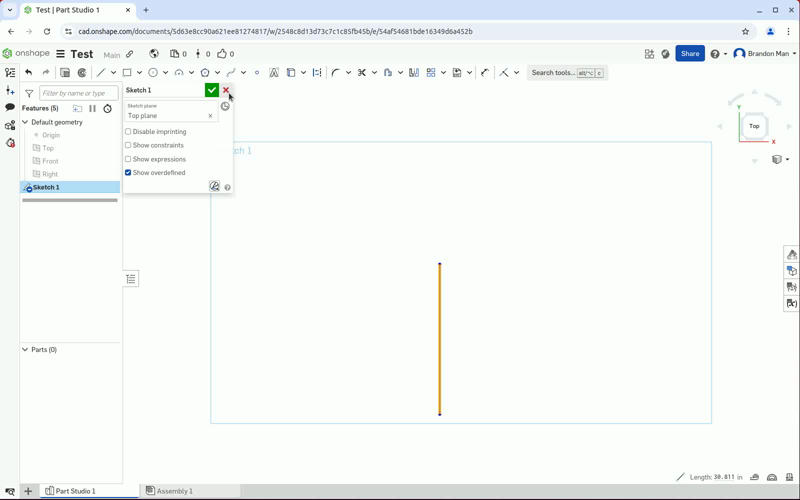
key(shift+h)
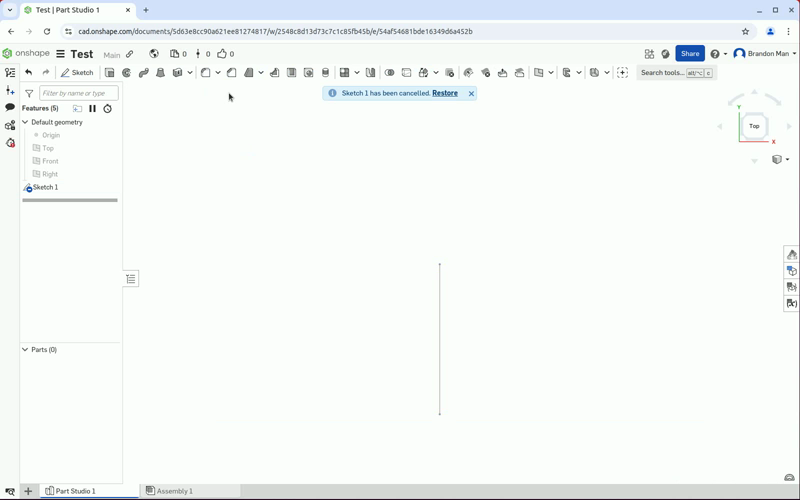
key(shift+s)
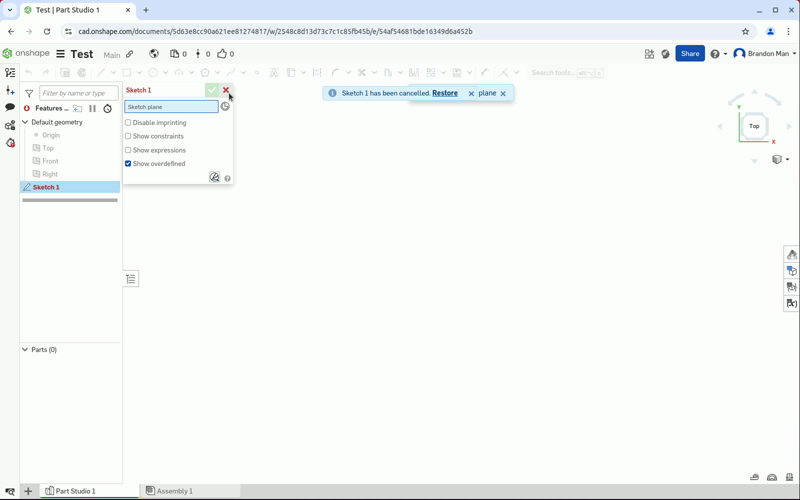
mouse_move(73, 150)
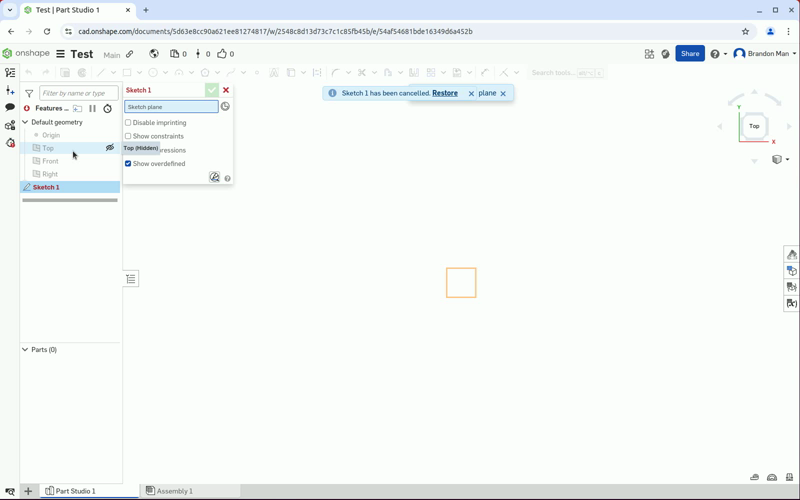
click(73, 150)
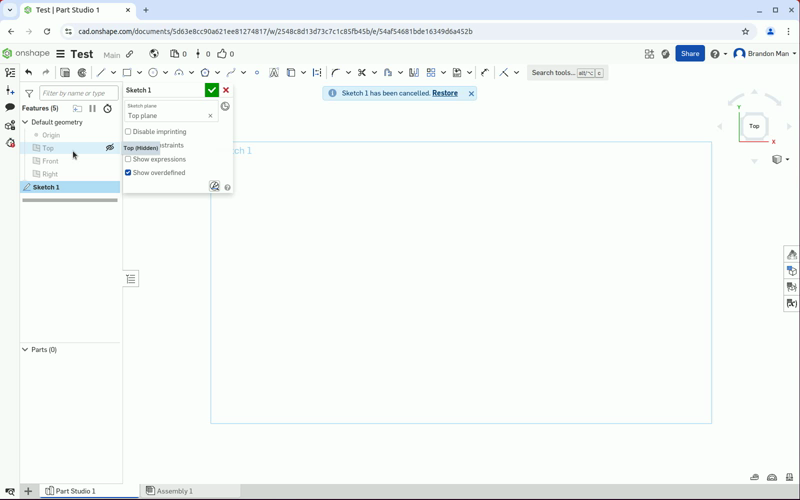
mouse_move(73, 352)
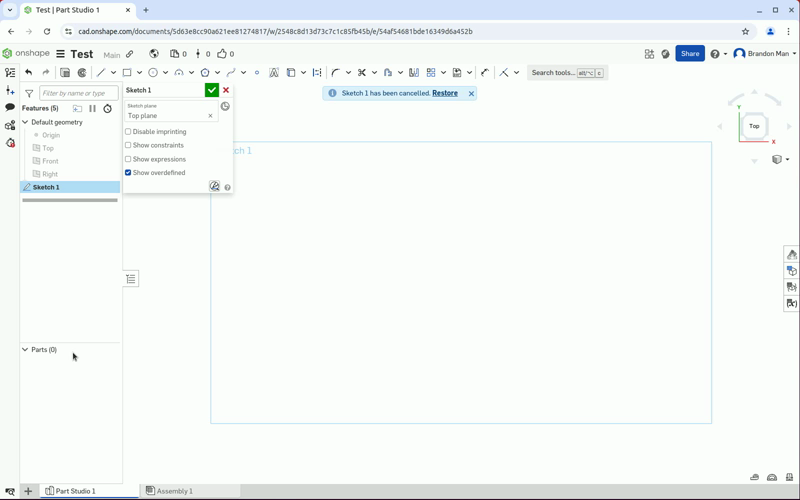
key(y)
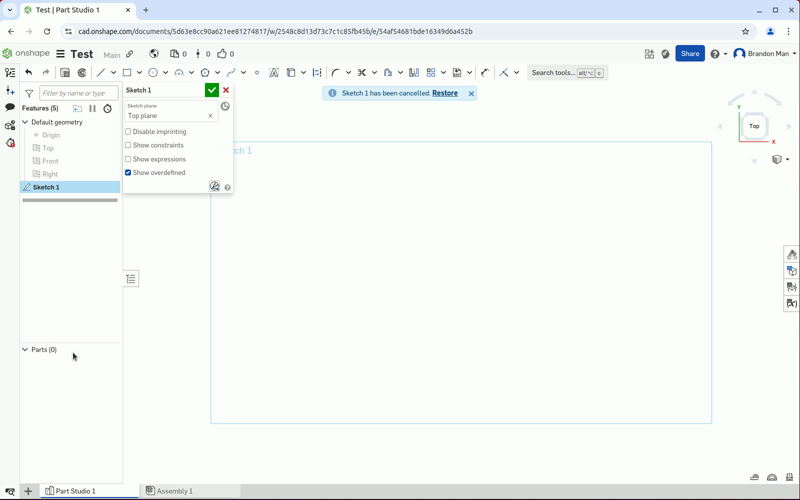
key(l)
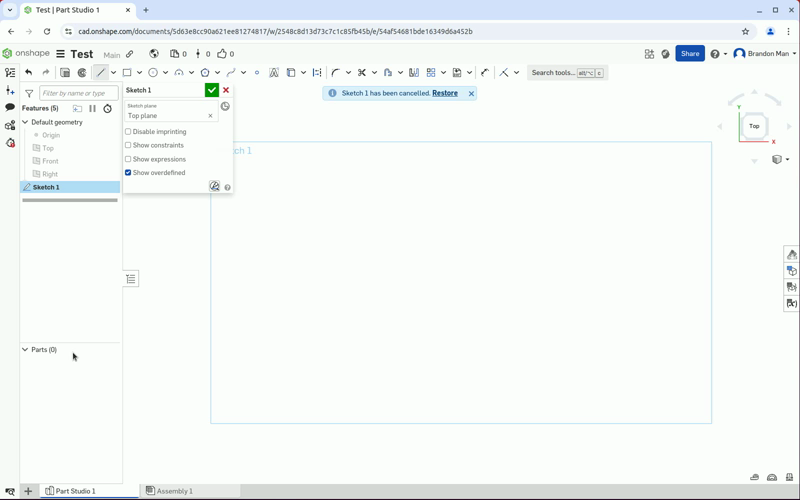
key_down(shift)
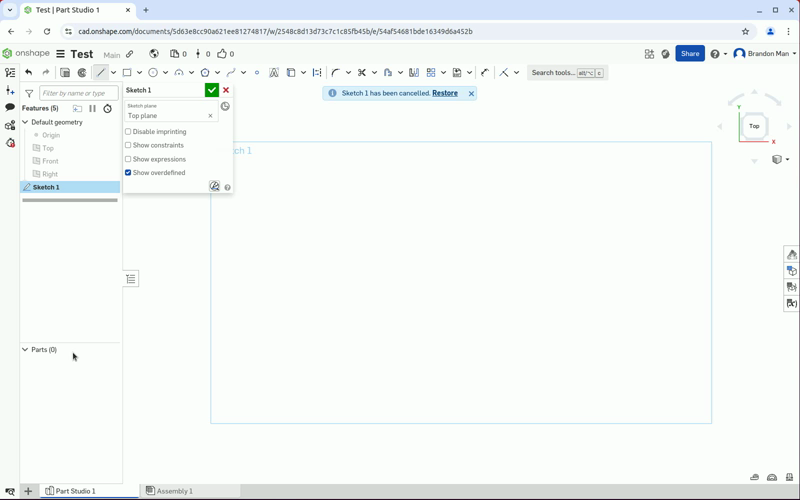
mouse_move(516, 282)
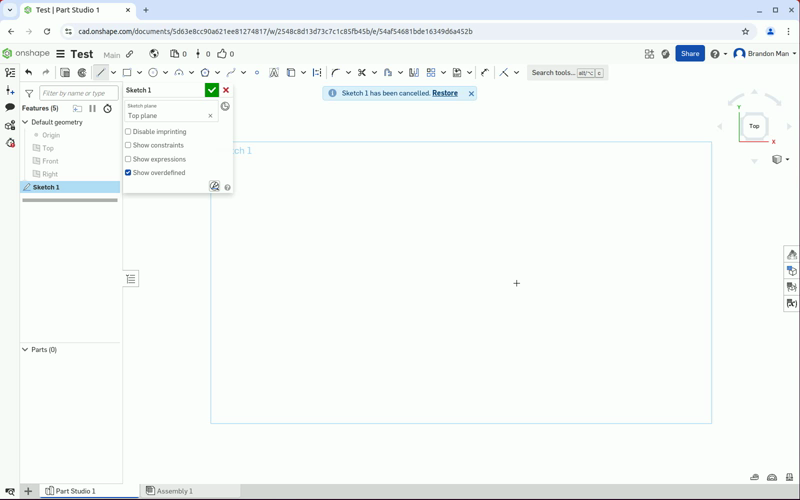
click(516, 282)
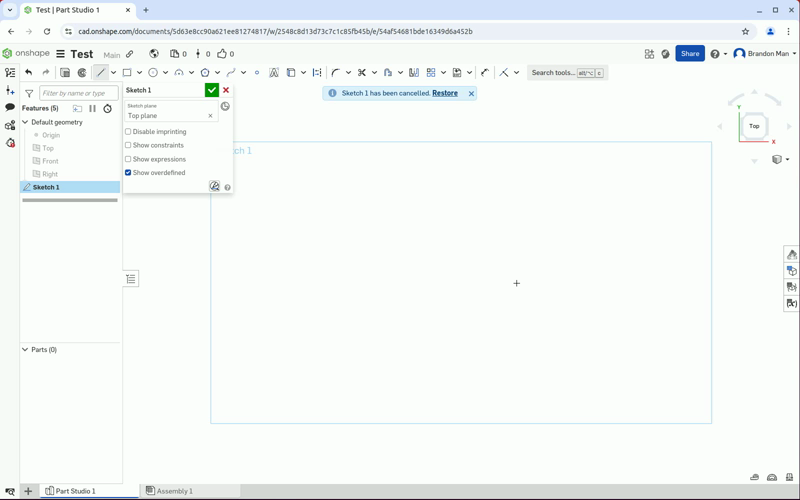
key_up(shift)
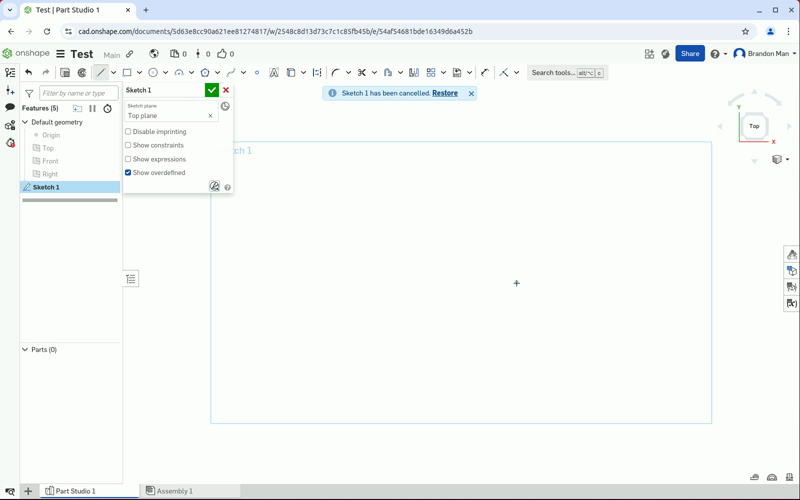
key_down(shift)
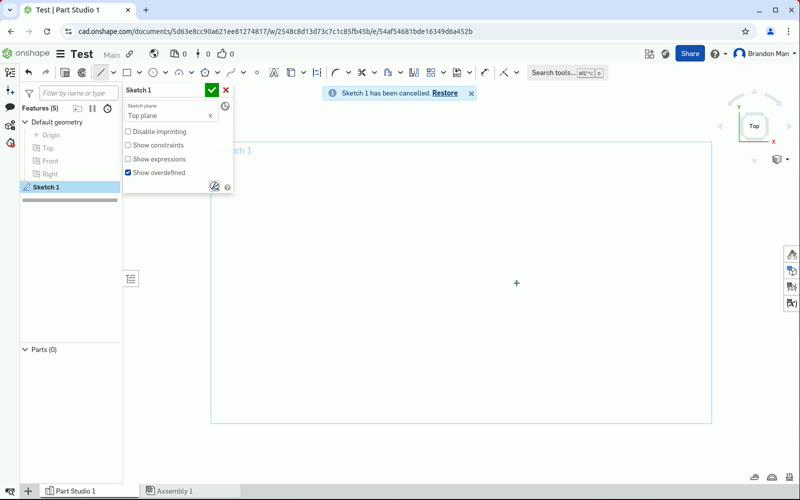
mouse_move(546, 282)
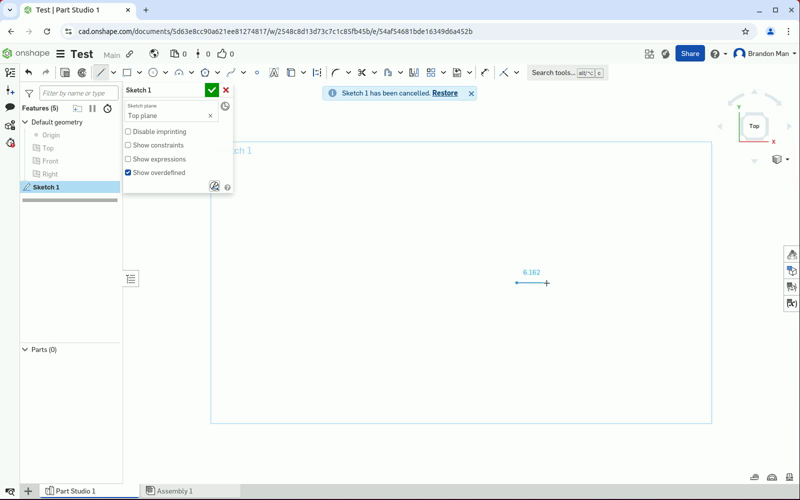
mouse_move(573, 282)
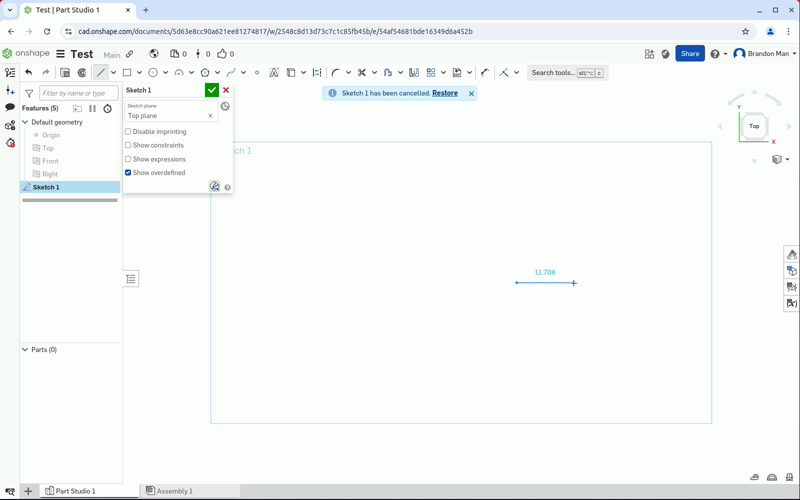
click(573, 282)
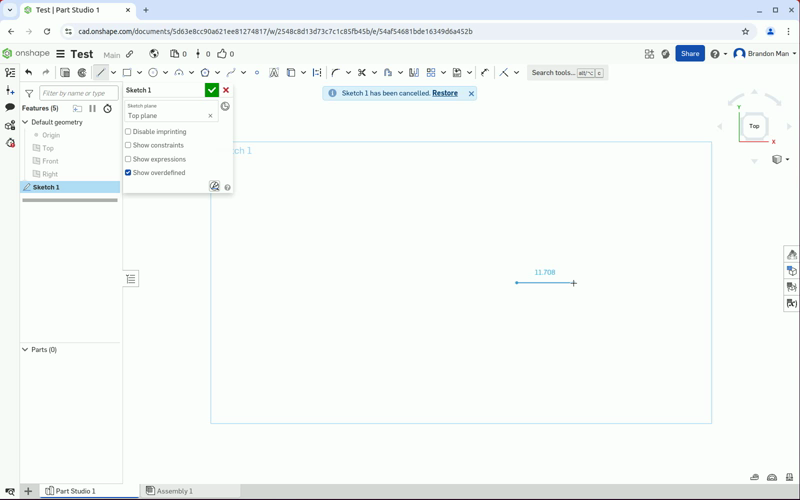
key_up(shift)
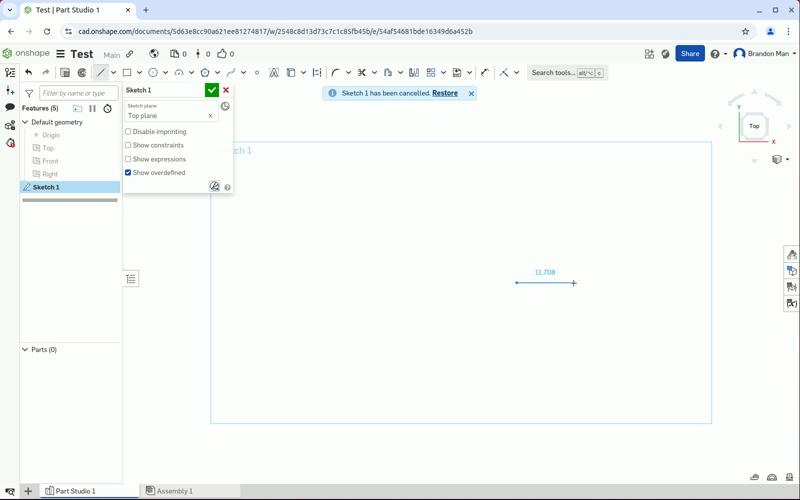
key_down(shift)
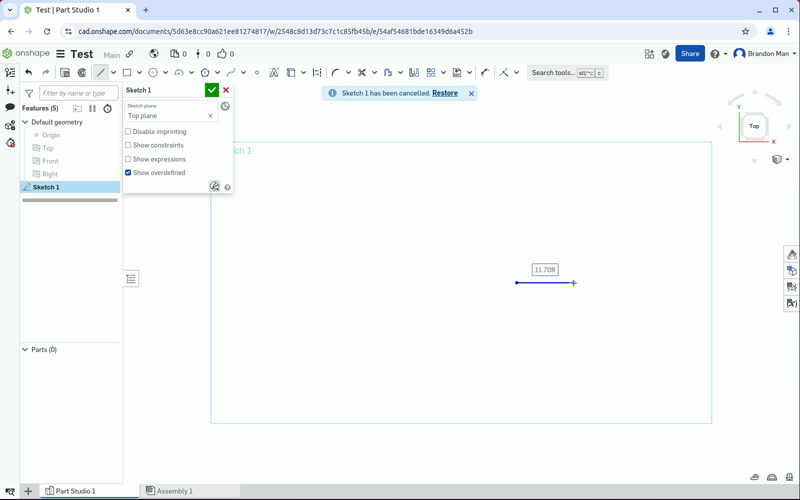
mouse_move(589, 282)
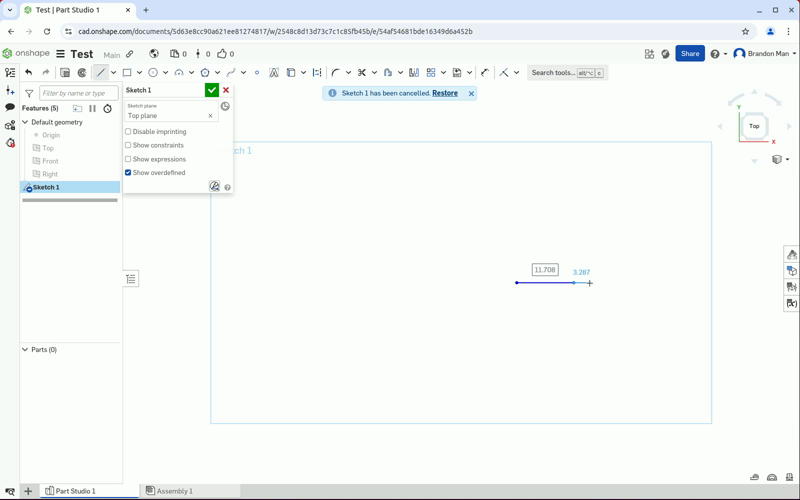
mouse_move(573, 249)
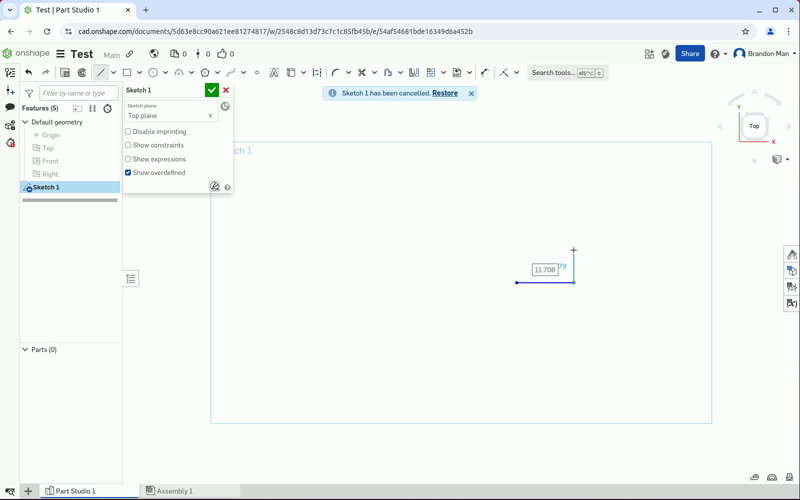
click(573, 249)
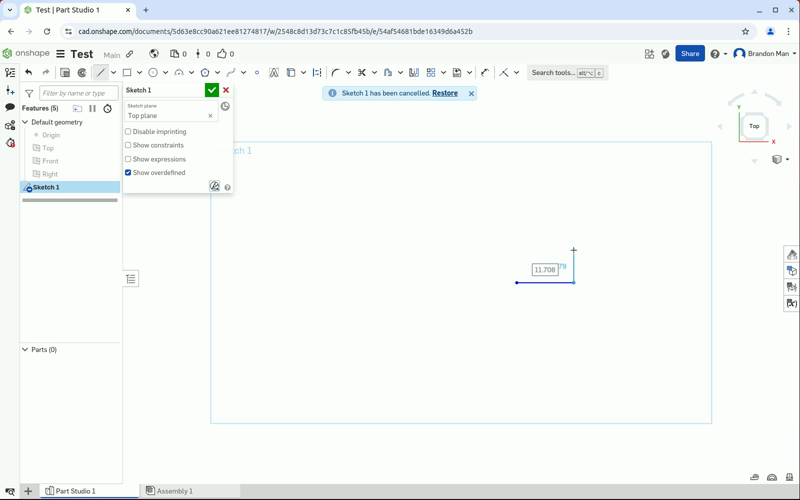
key_up(shift)
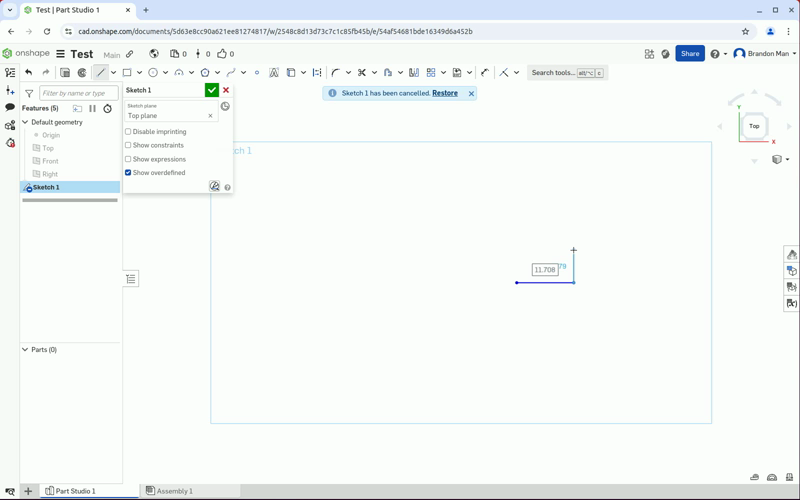
key_down(shift)
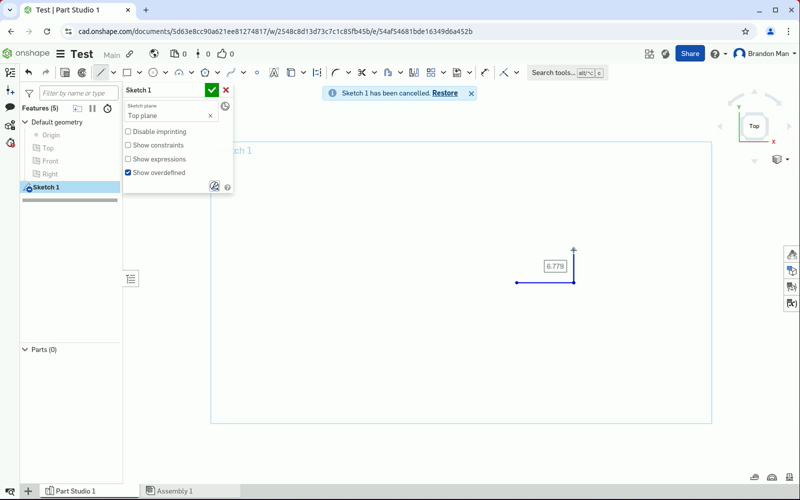
mouse_move(589, 249)
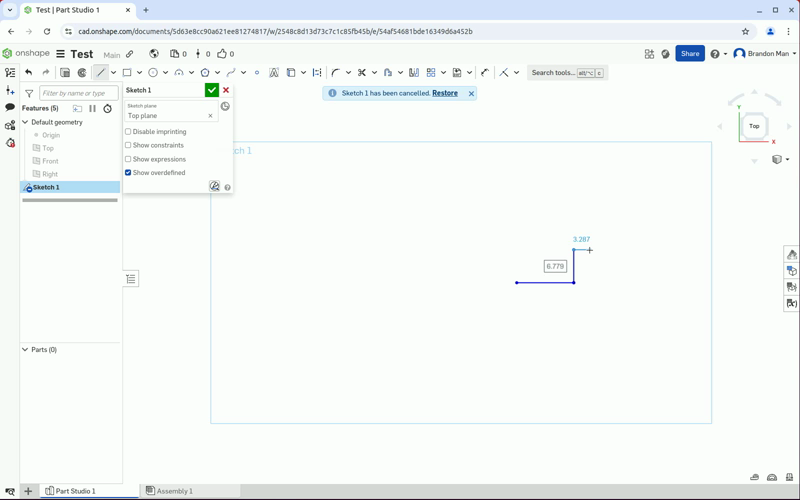
mouse_move(568, 249)
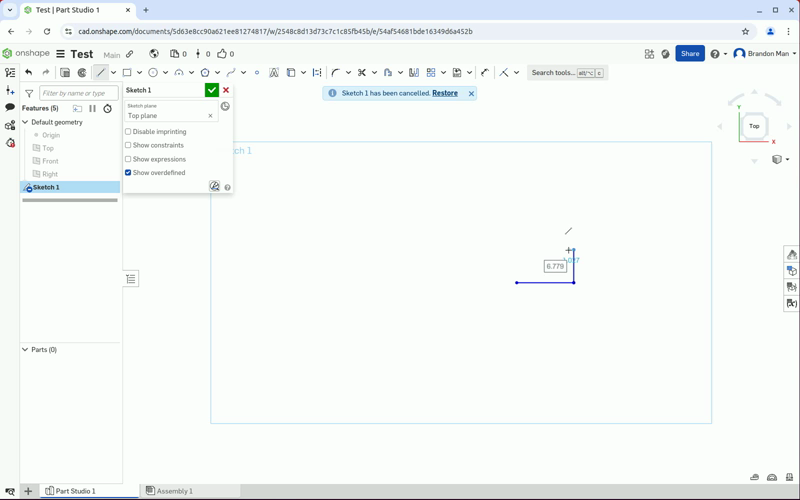
scroll(6)
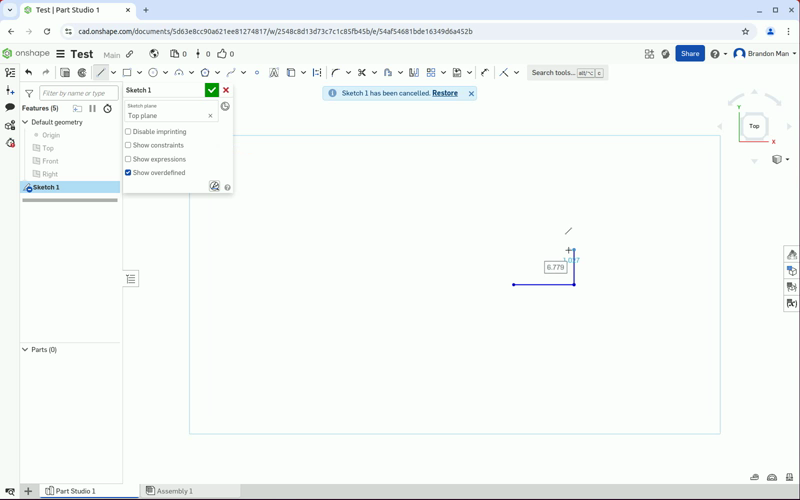
scroll(6)
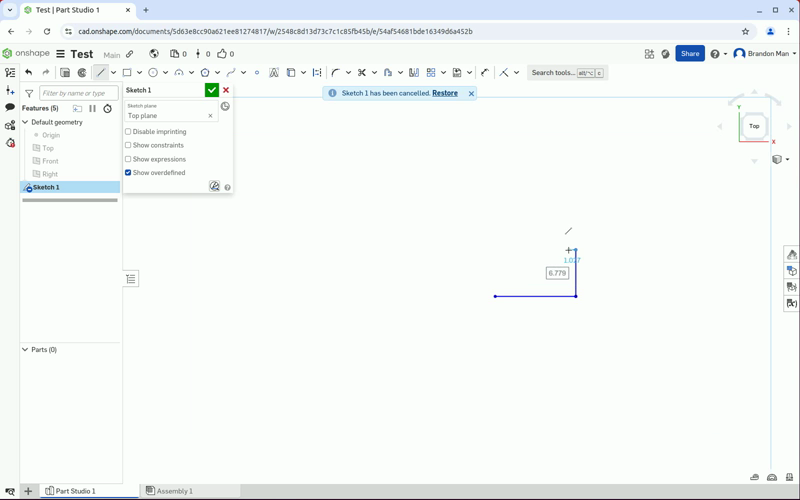
scroll(6)
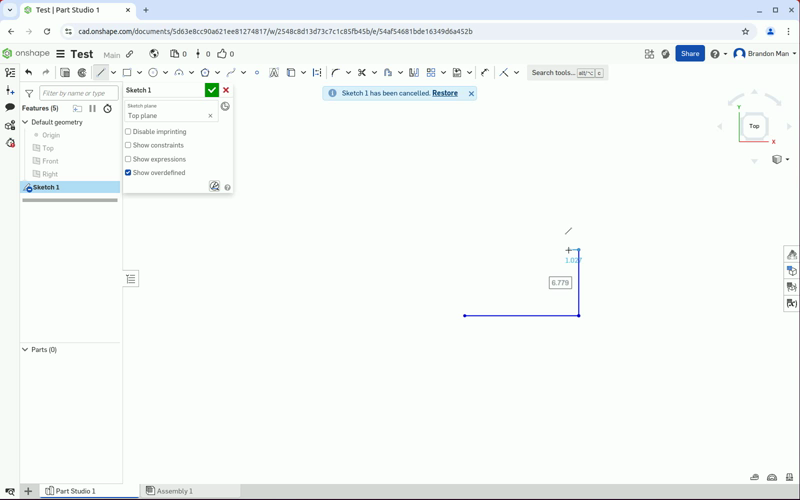
scroll(6)
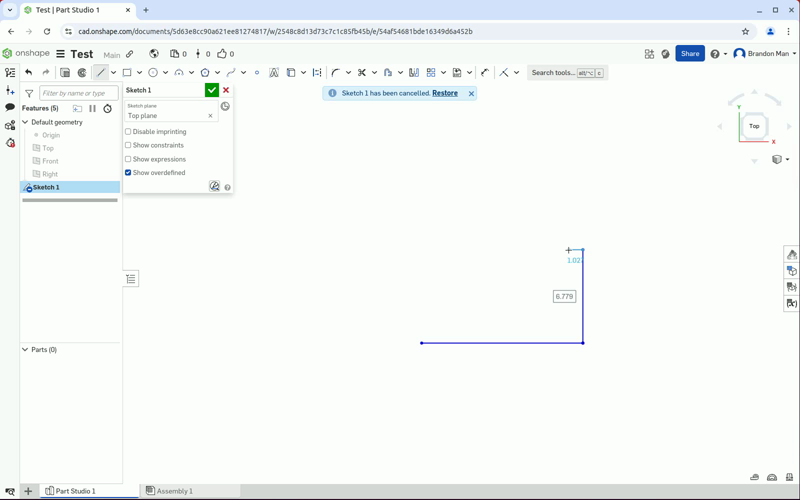
scroll(6)
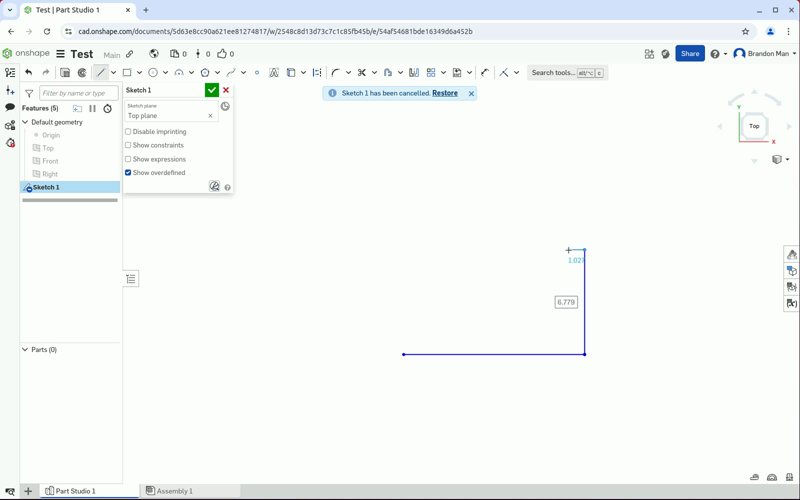
scroll(6)
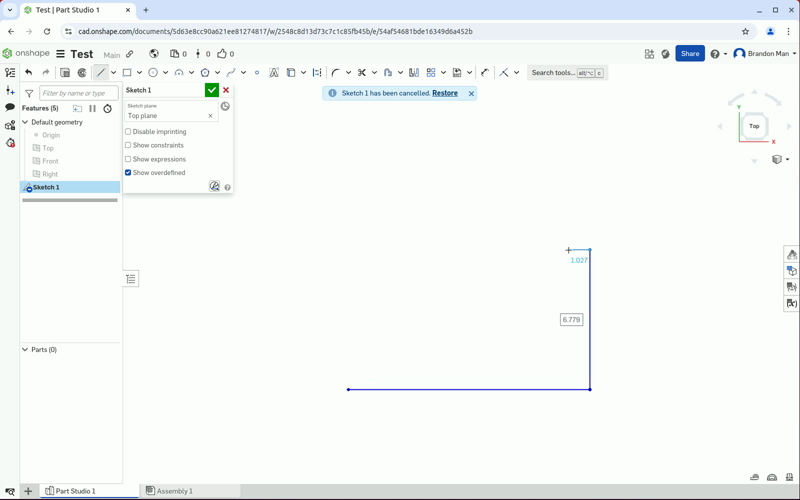
scroll(6)
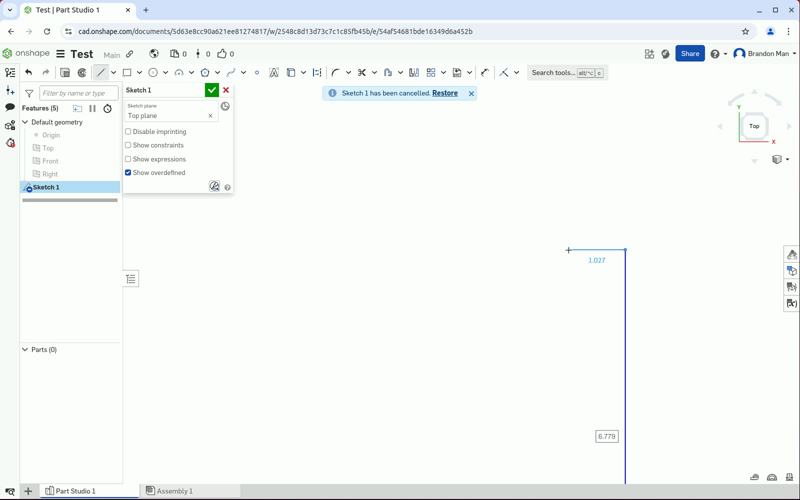
click(568, 249)
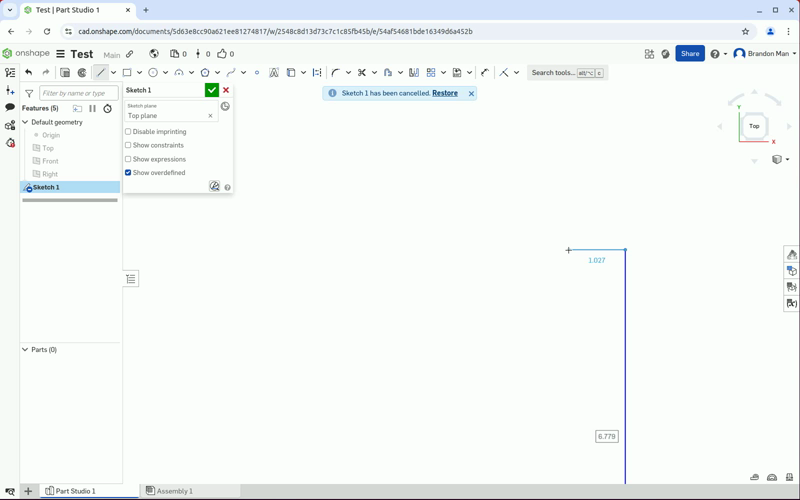
scroll(-6)
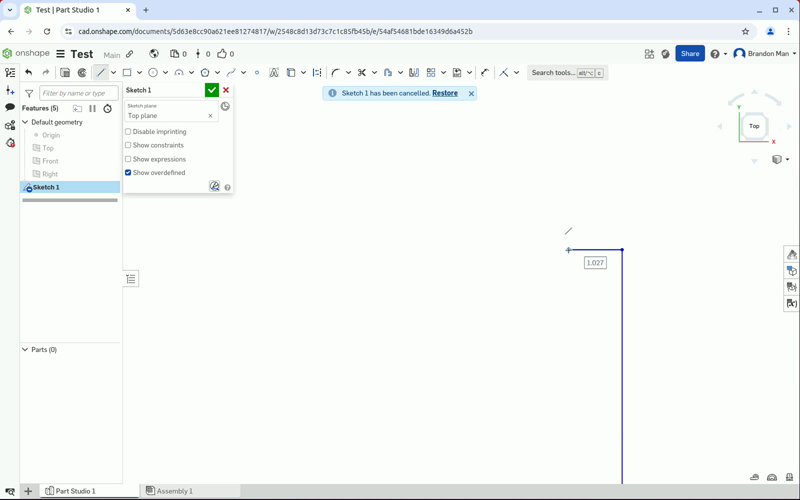
scroll(-6)
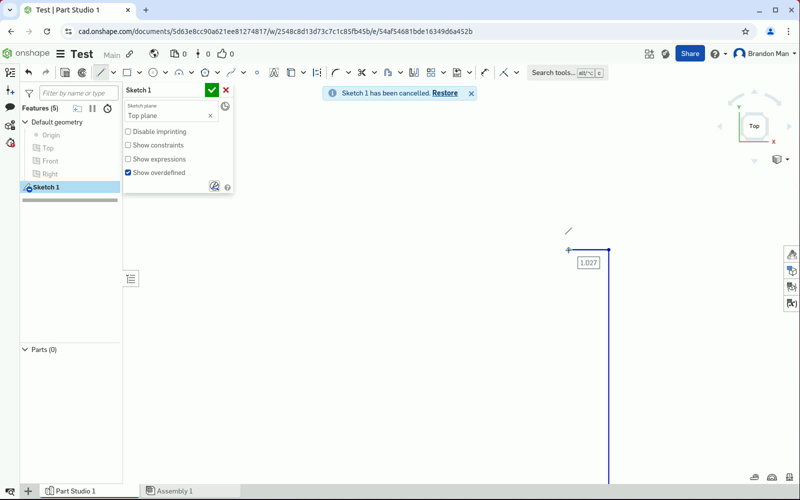
scroll(-6)
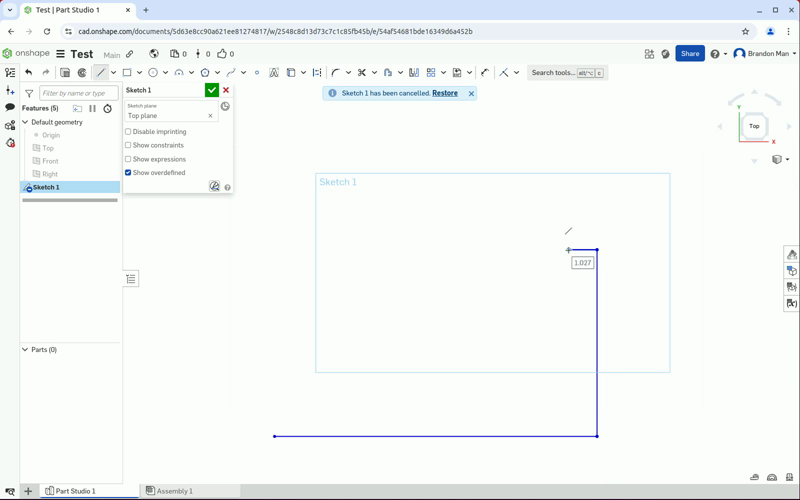
scroll(-6)
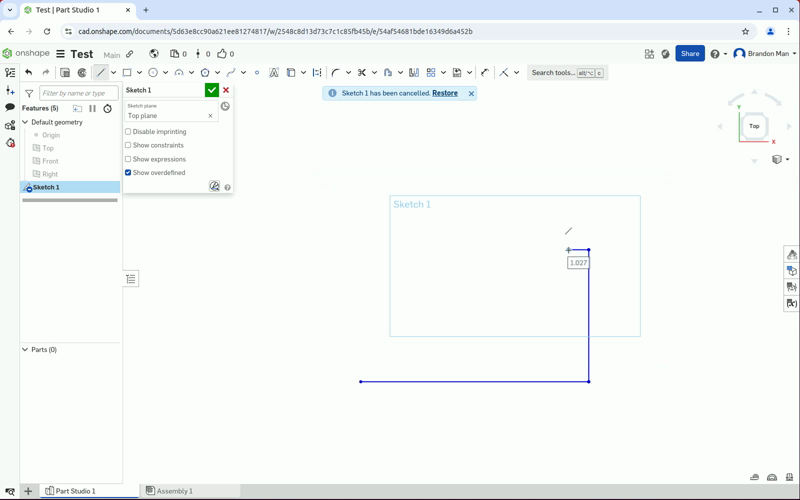
scroll(-6)
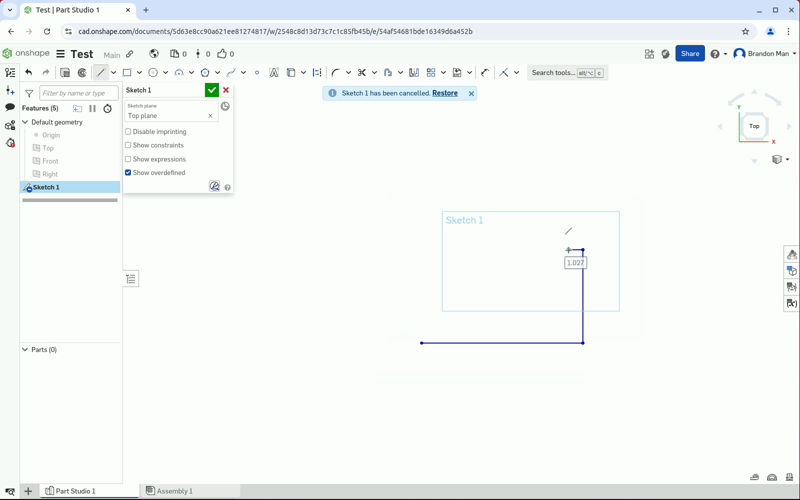
scroll(-6)
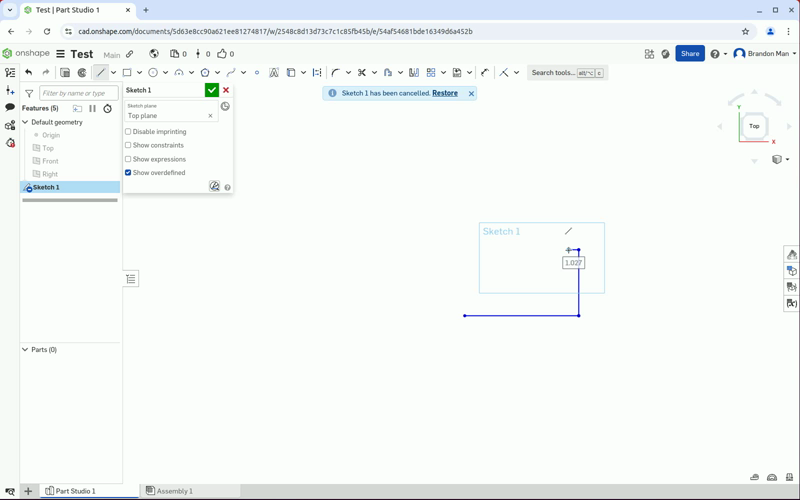
scroll(-6)
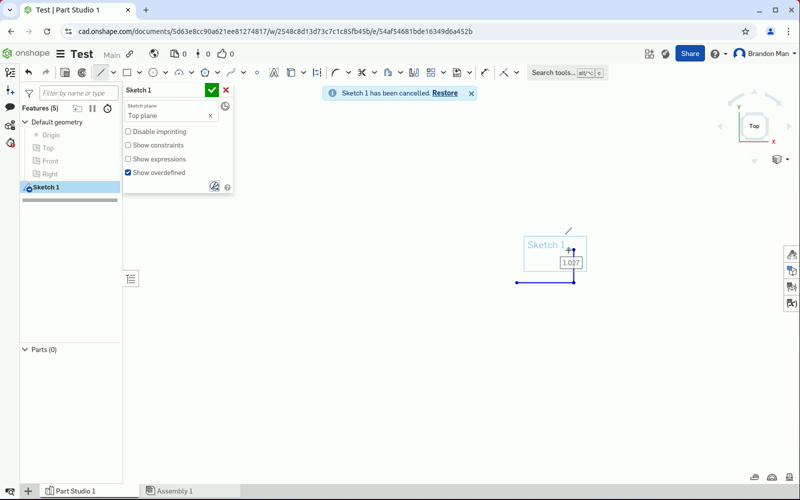
key_up(shift)
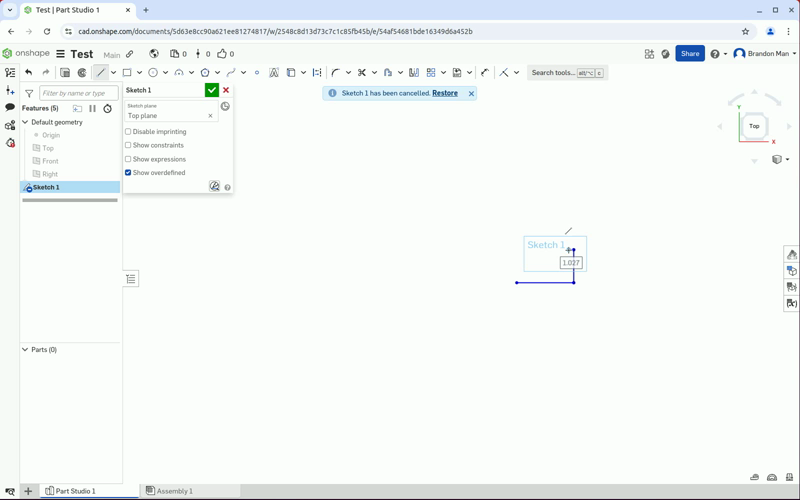
key(esc)
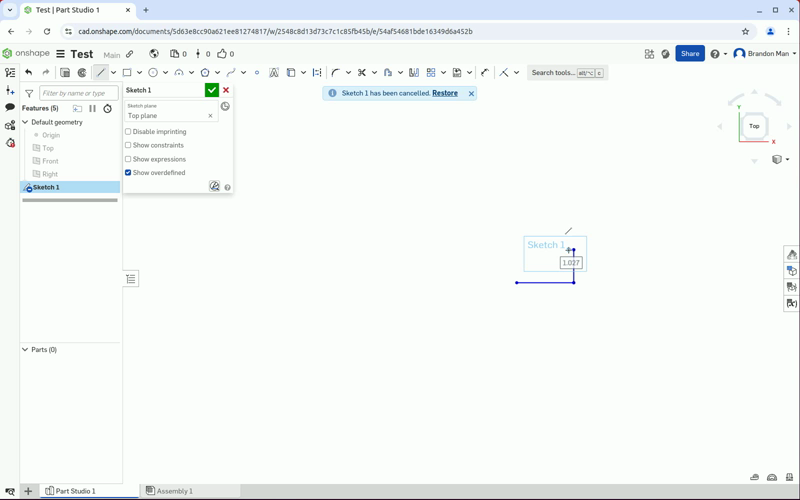
key(a)
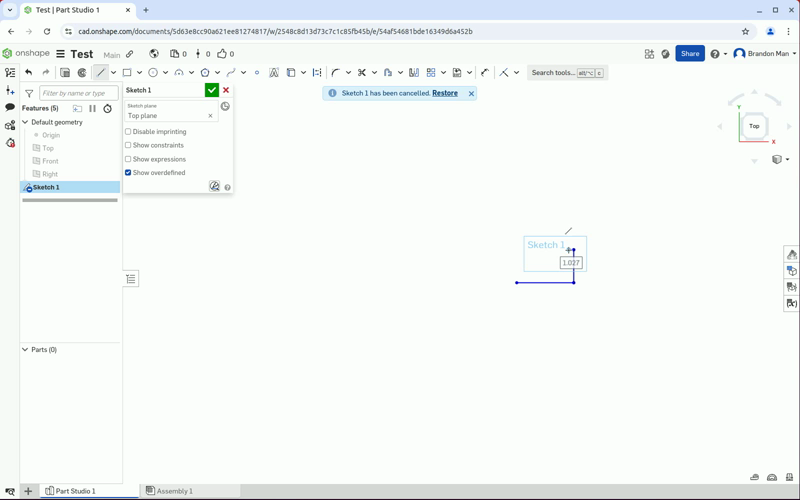
mouse_move(568, 249)
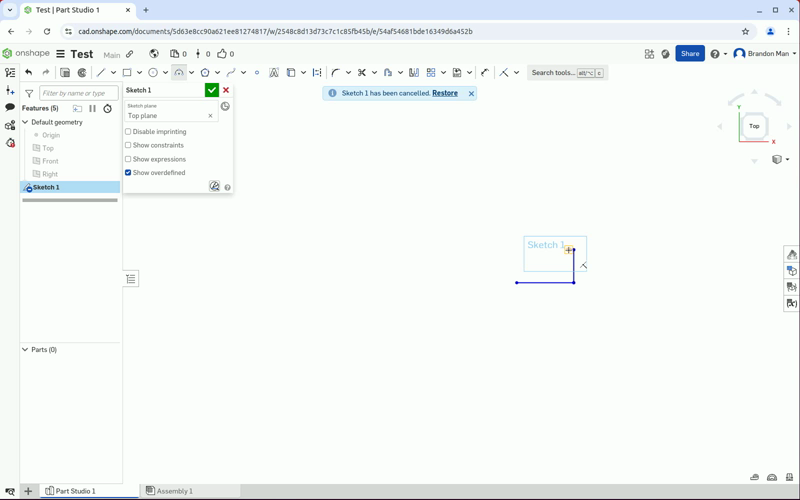
click(568, 249)
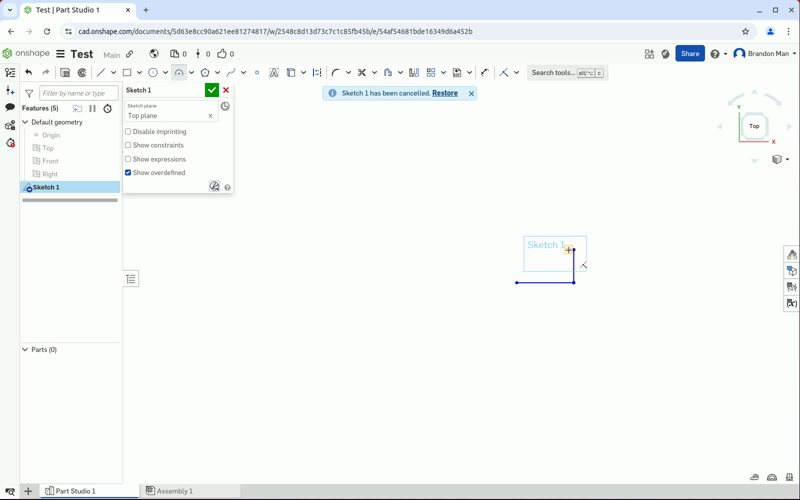
mouse_move(516, 282)
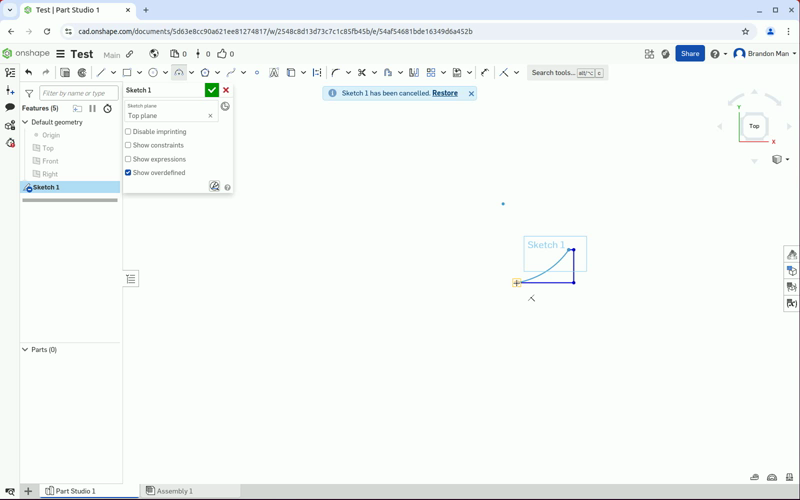
click(516, 282)
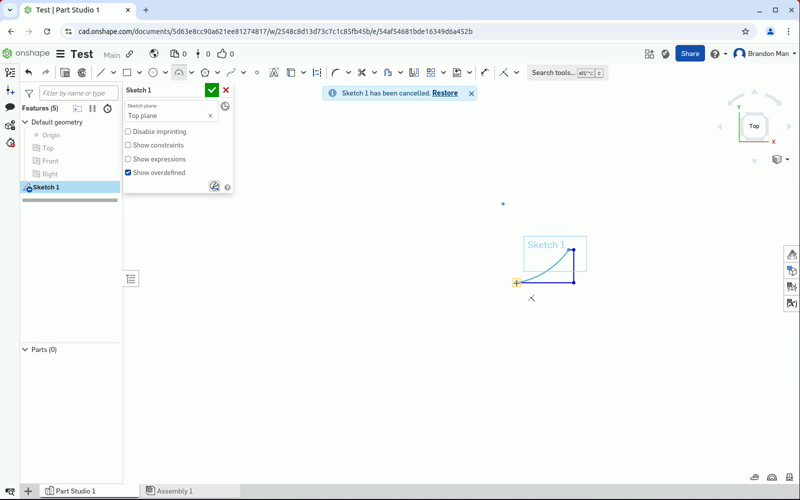
key_down(shift)
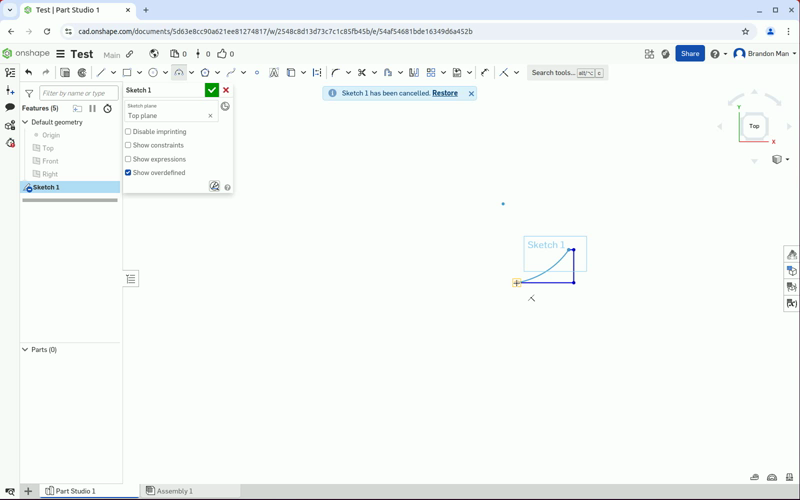
mouse_move(547, 273)
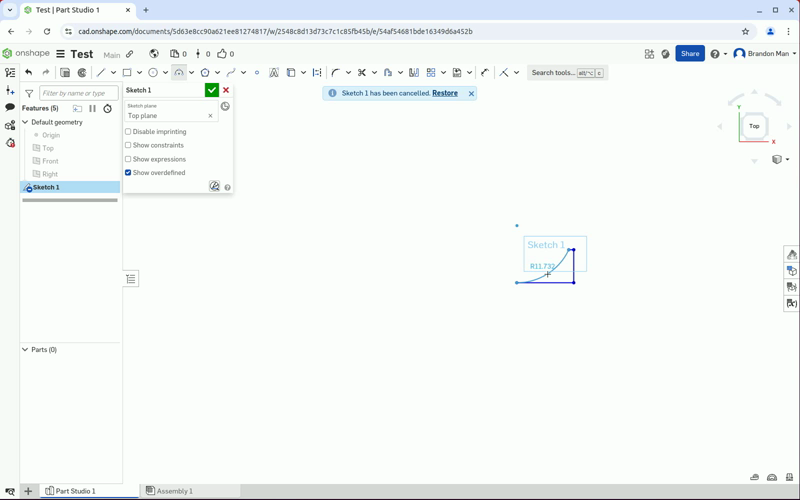
click(547, 273)
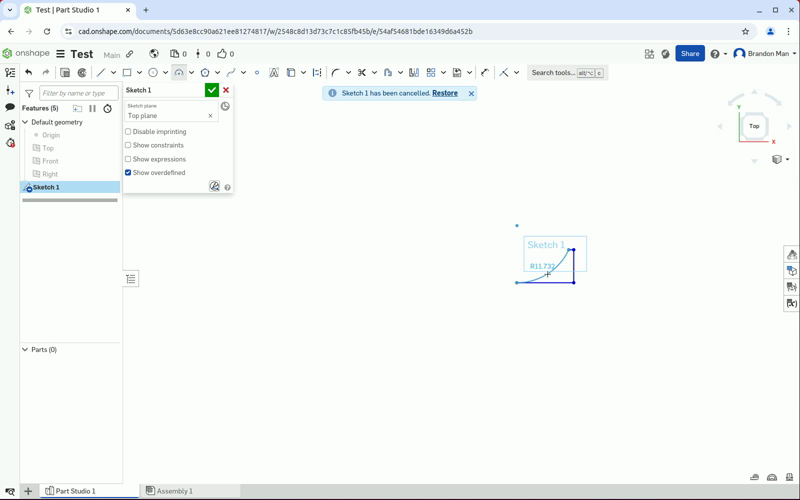
key_up(shift)
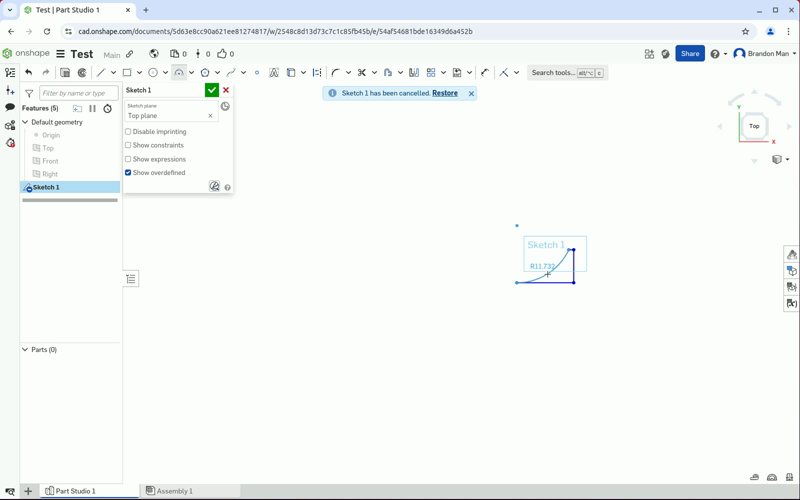
key(esc)
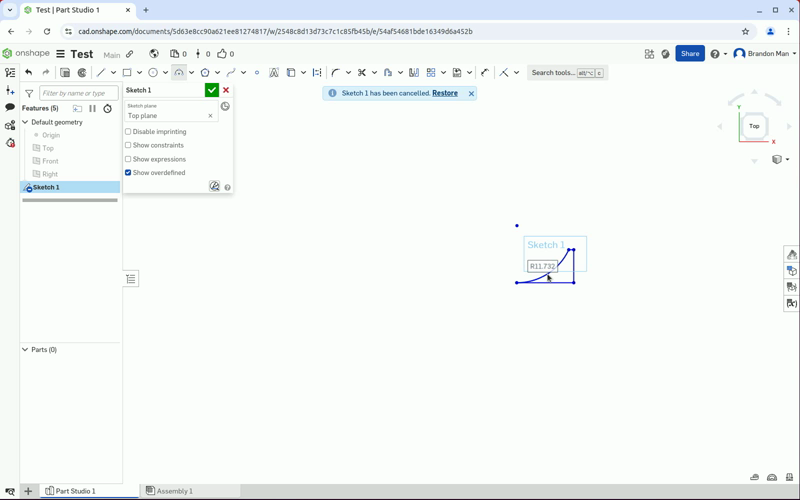
mouse_move(559, 280)
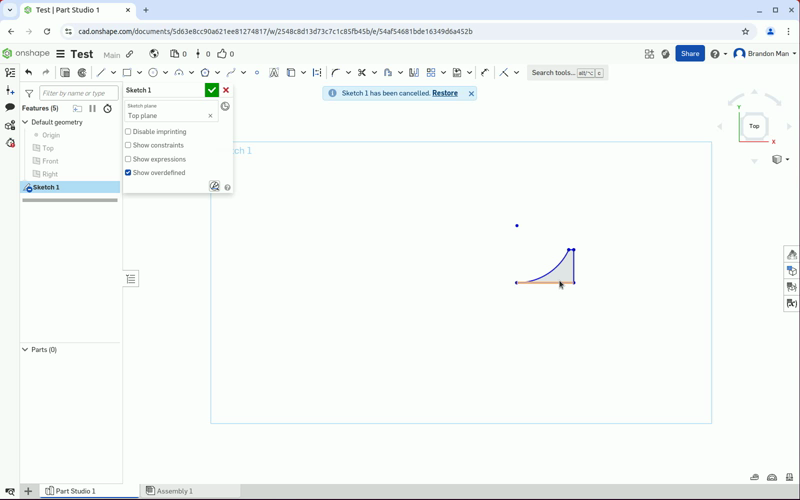
scroll(6)
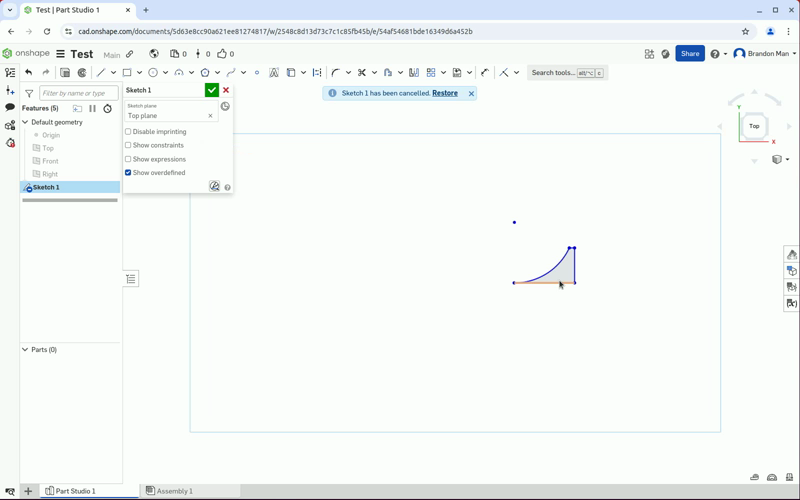
scroll(6)
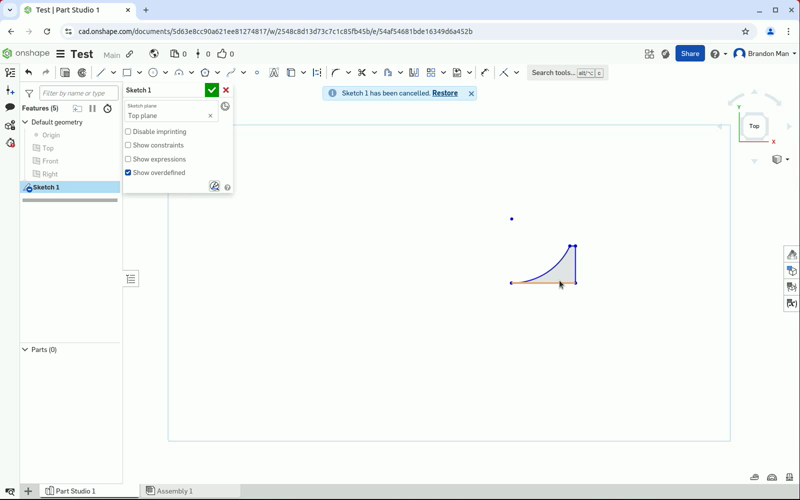
scroll(6)
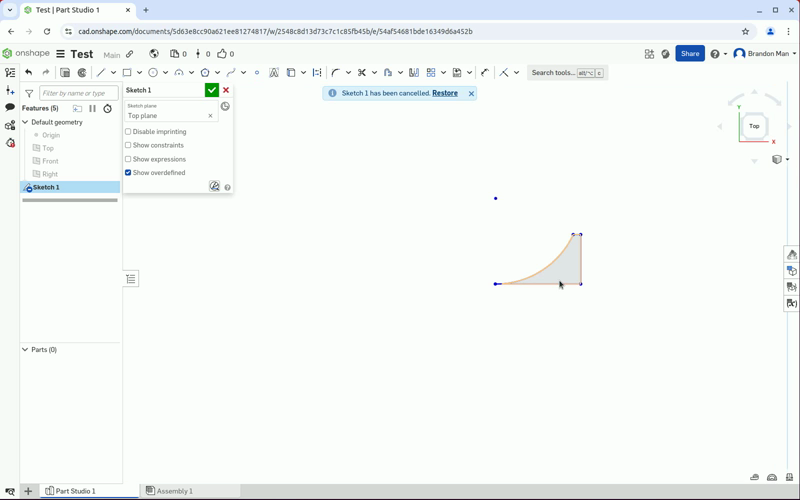
scroll(6)
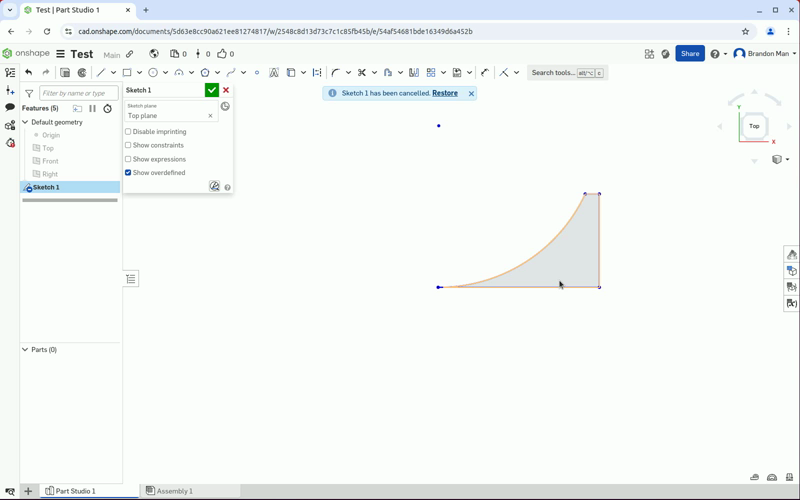
scroll(6)
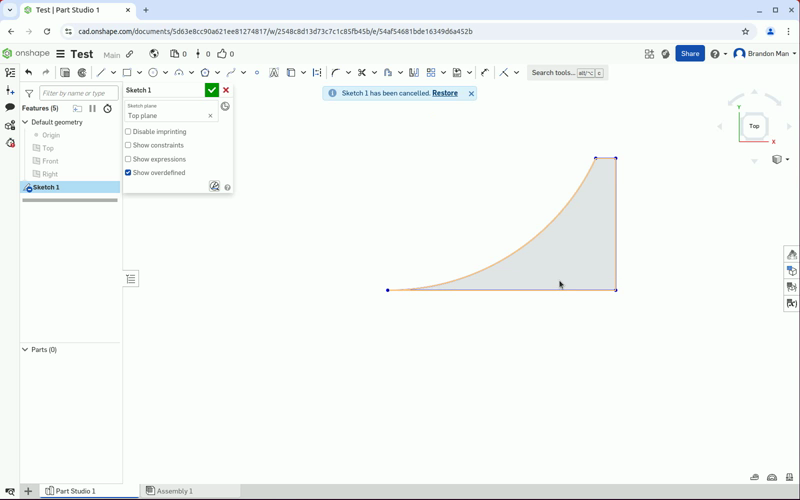
scroll(6)
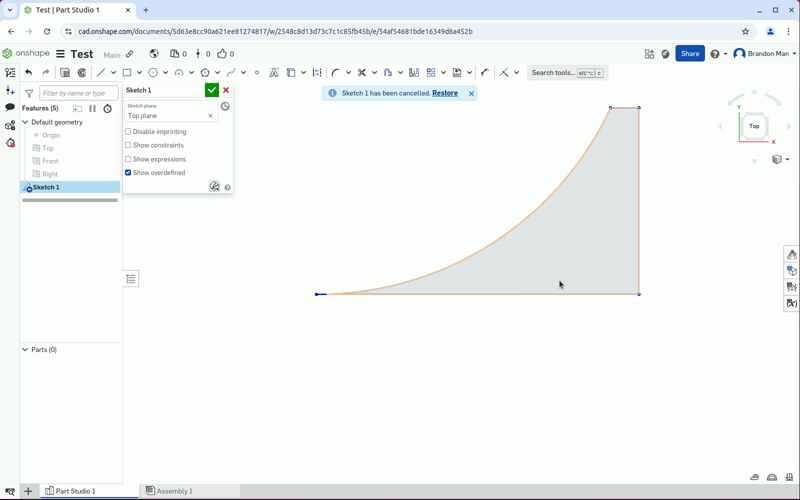
scroll(6)
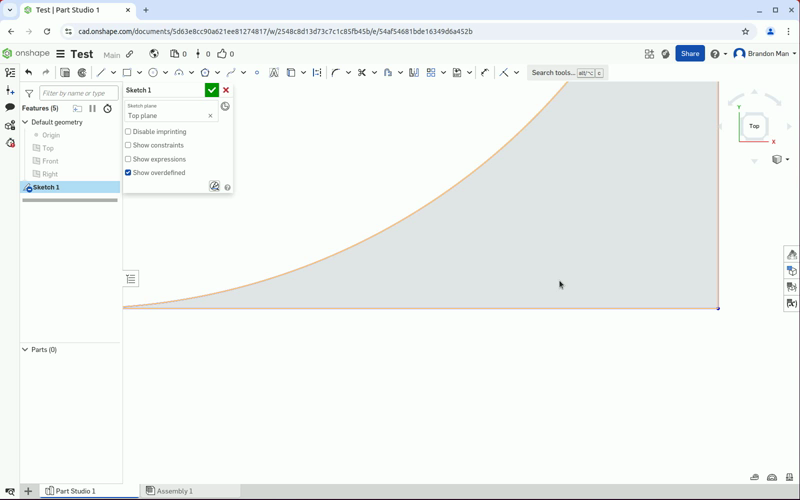
click(559, 280)
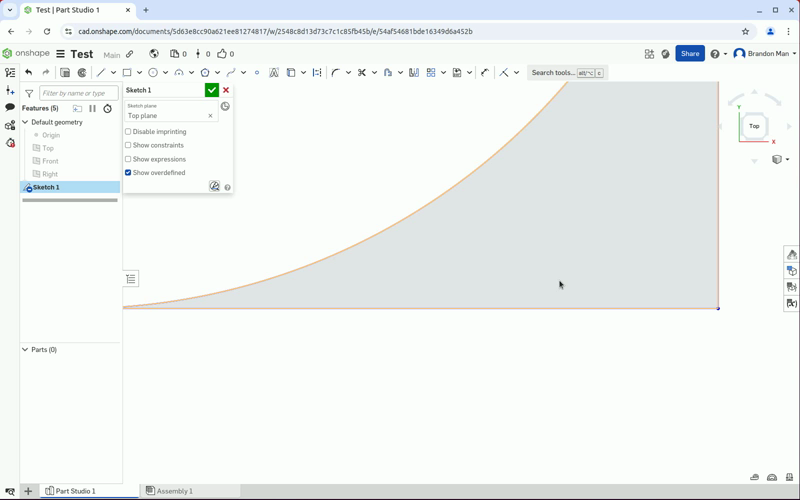
scroll(-6)
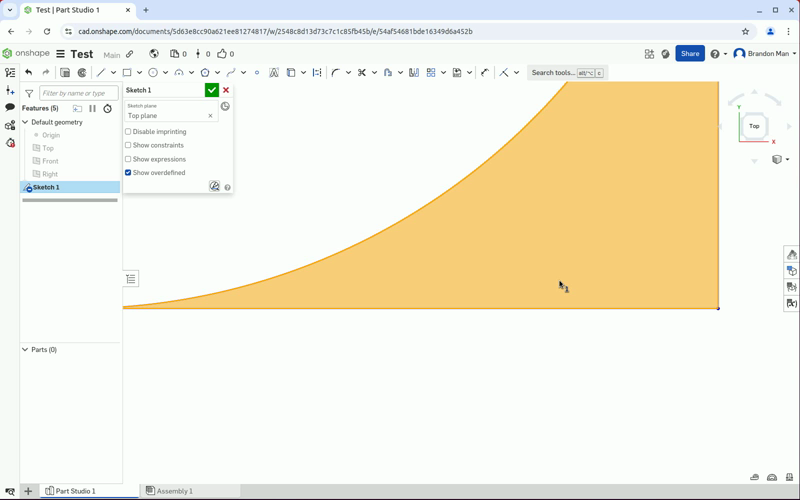
scroll(-6)
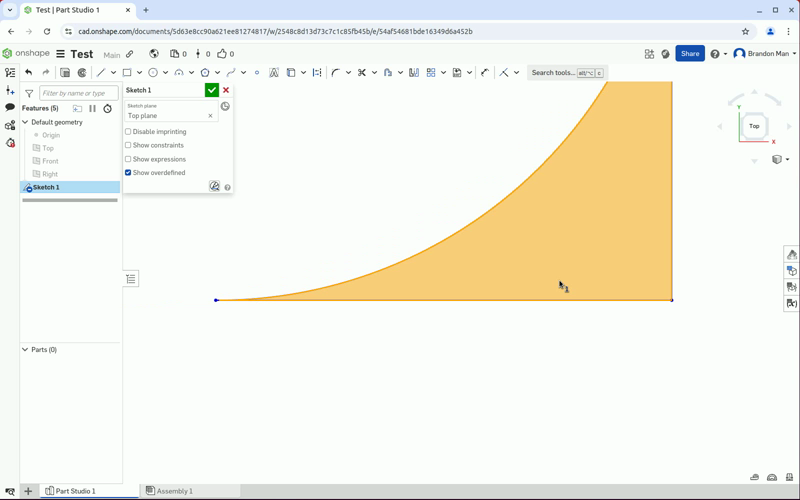
scroll(-6)
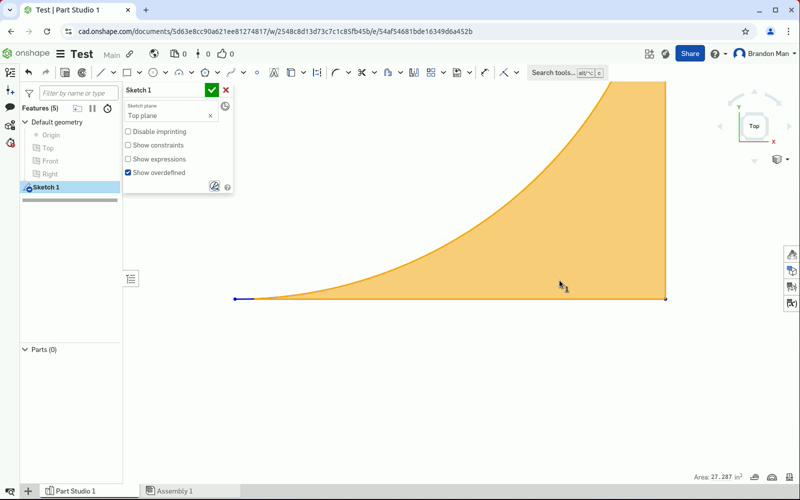
scroll(-6)
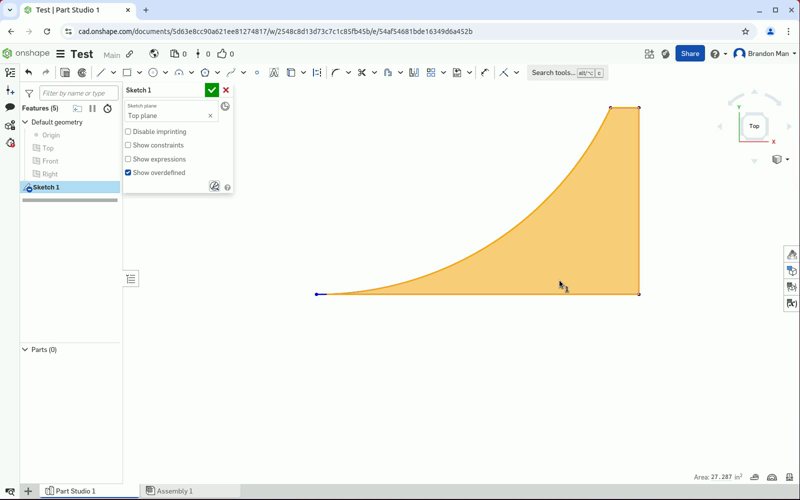
scroll(-6)
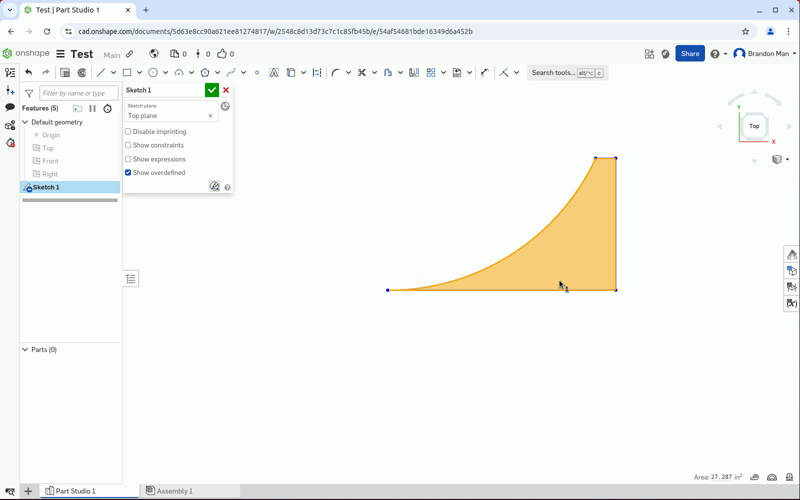
scroll(-6)
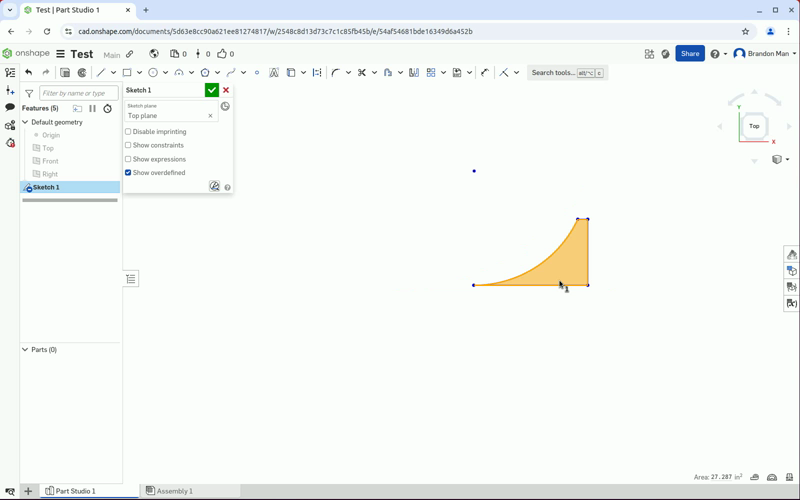
scroll(-6)
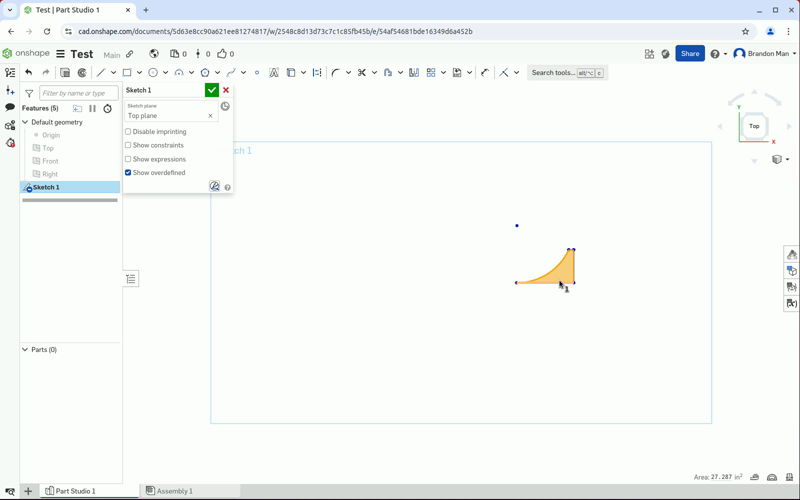
mouse_move(73, 352)
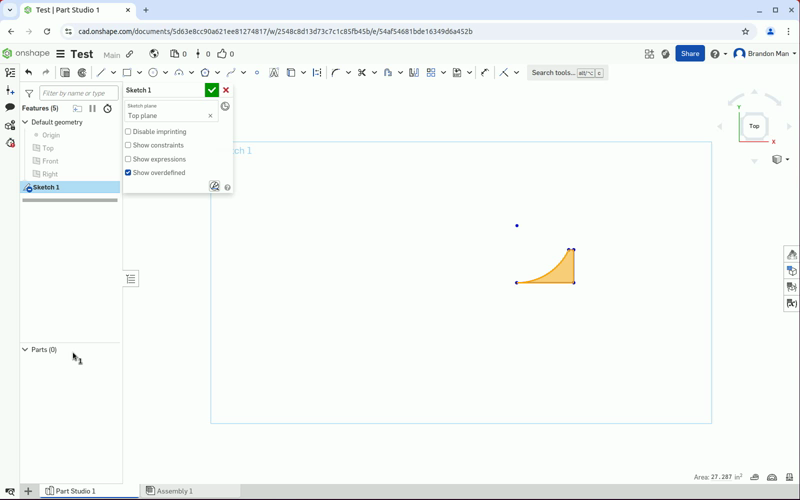
key(shift+y)
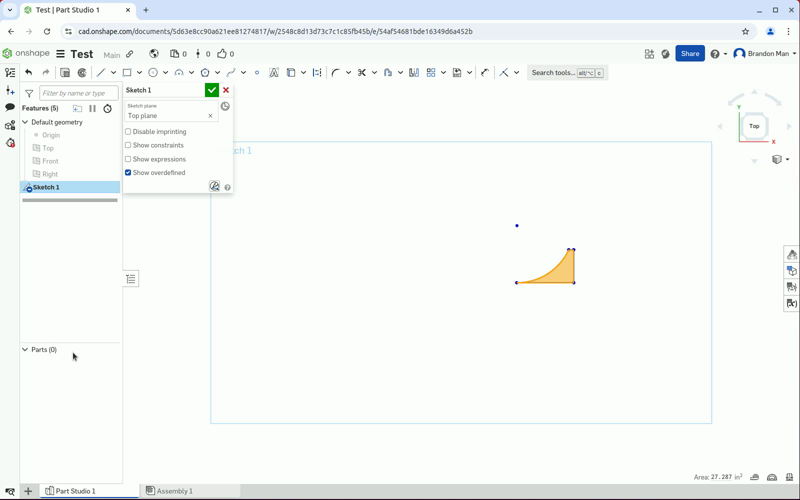
key(shift+e)
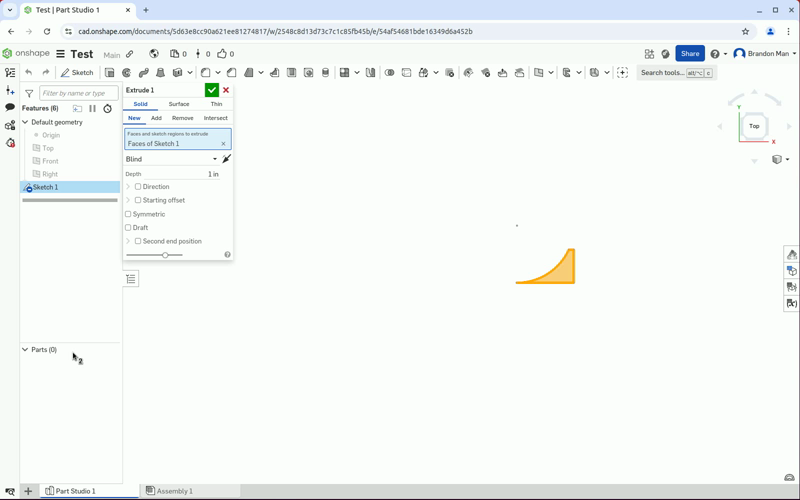
mouse_move(143, 106)
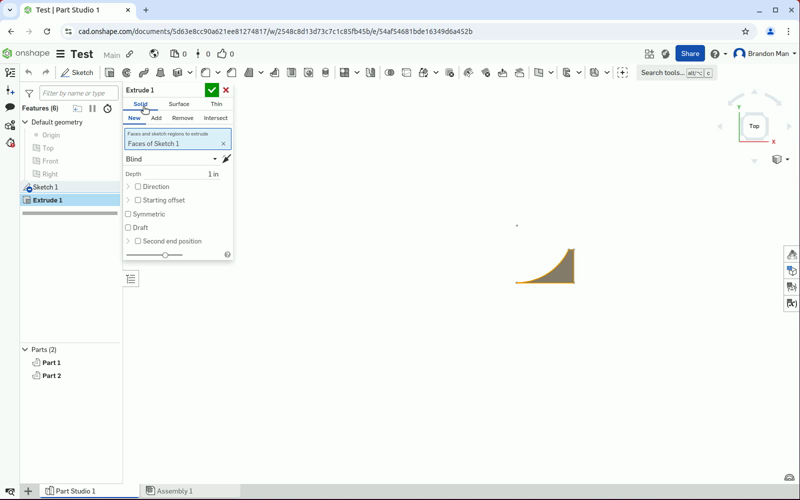
click(143, 106)
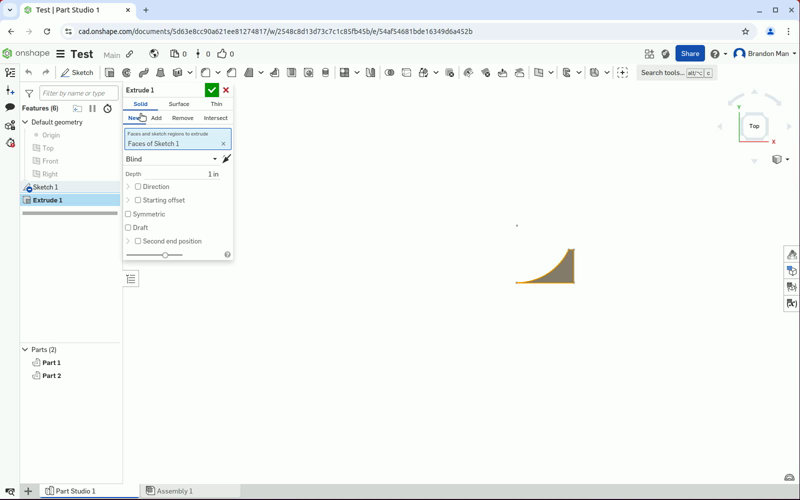
mouse_move(137, 120)
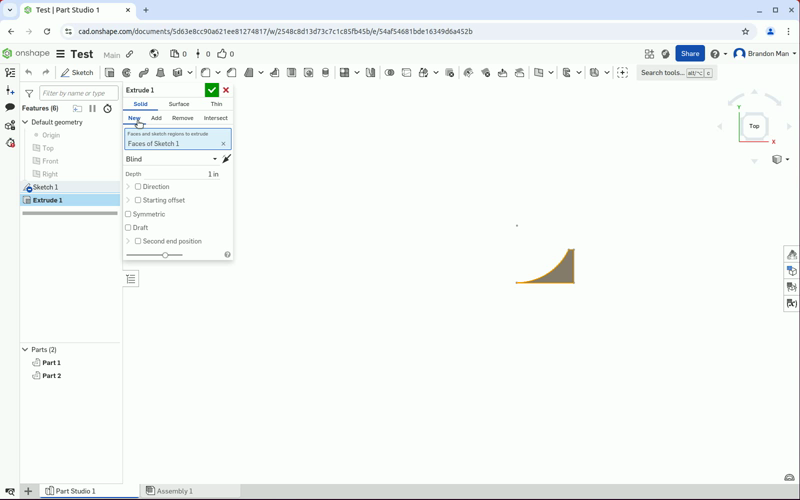
click(137, 120)
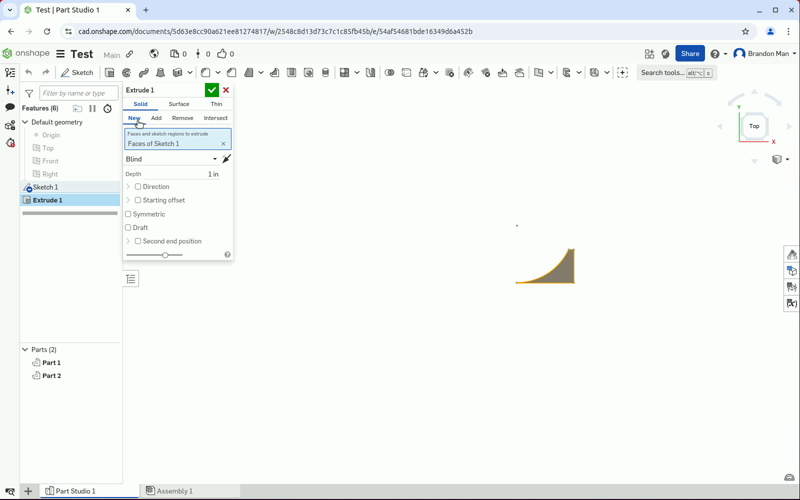
key(tab, 4)
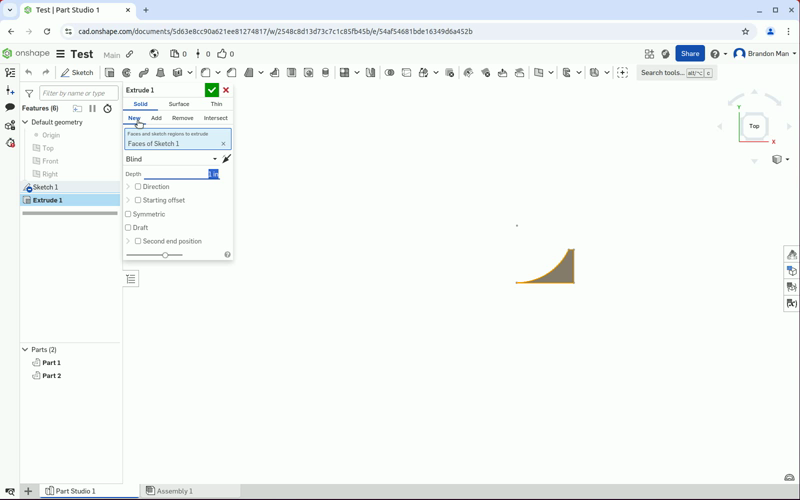
text(6.981)
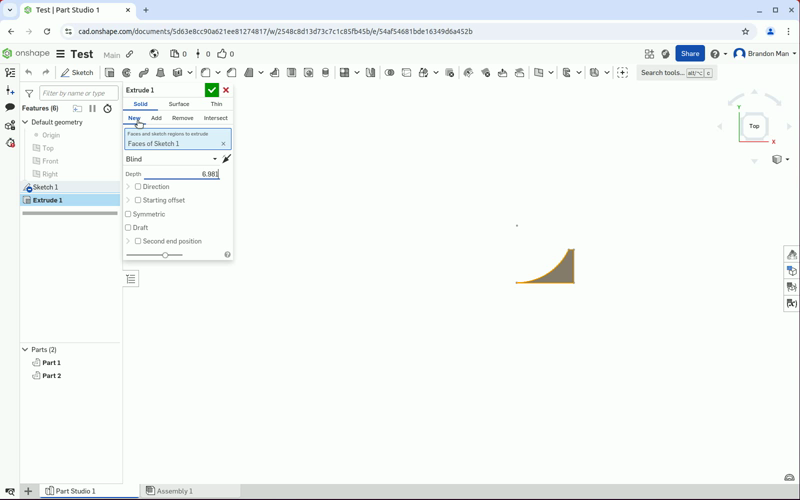
key(enter)
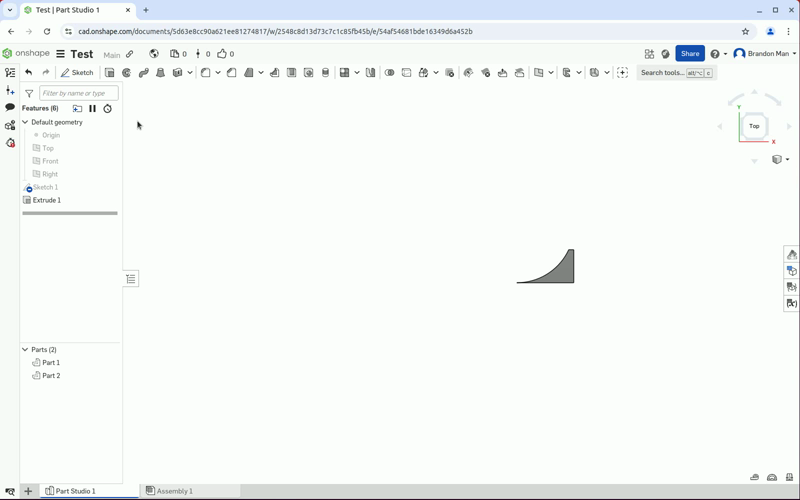
key(shift+h)
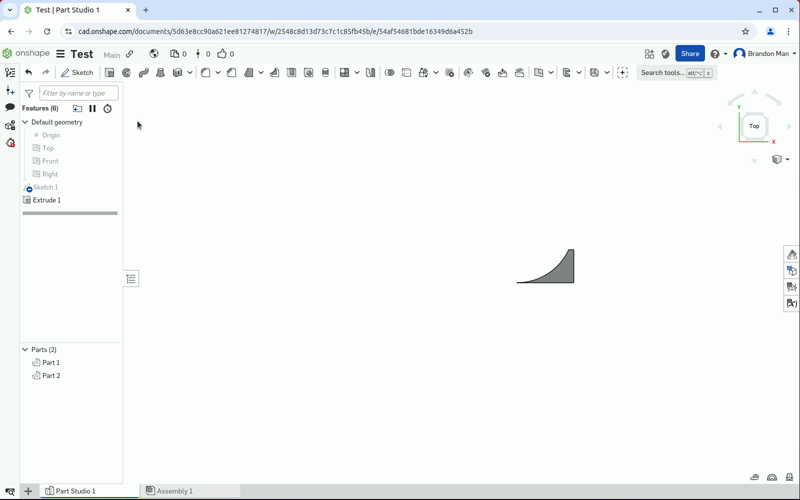
key(shift+h)
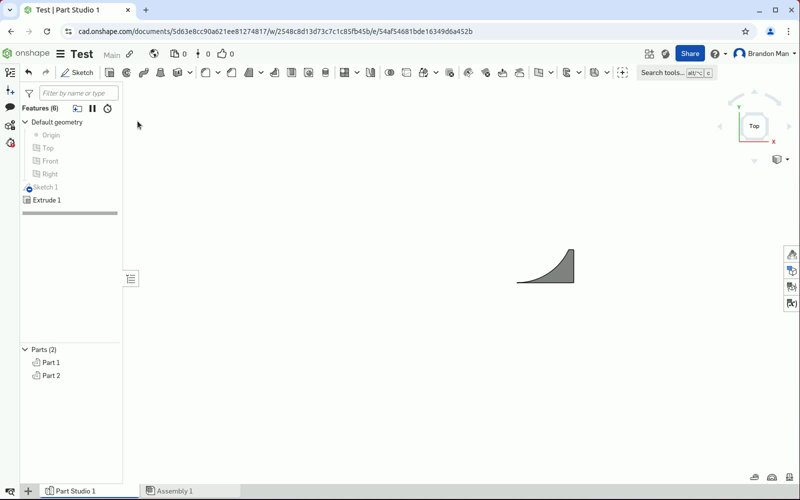
mouse_move(73, 189)
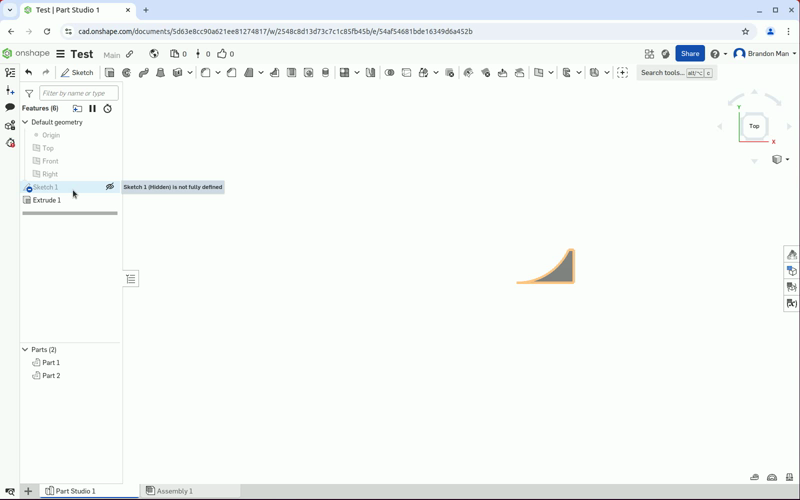
click(73, 189)
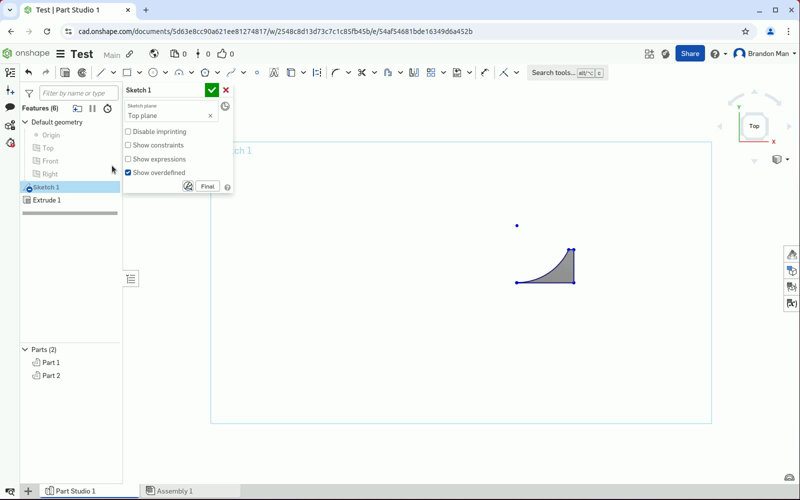
mouse_move(229, 92)
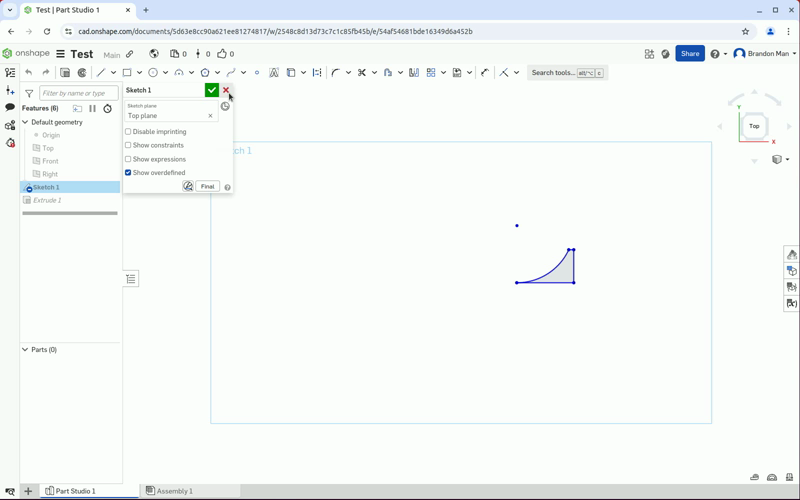
click(229, 92)
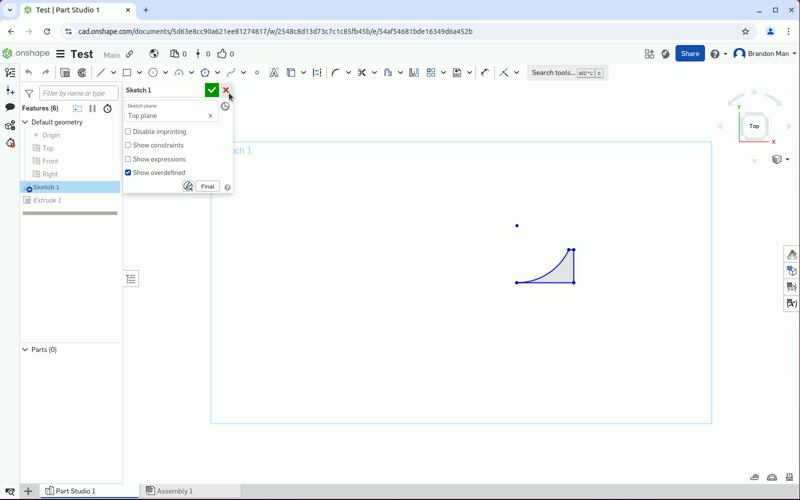
key(shift+s)
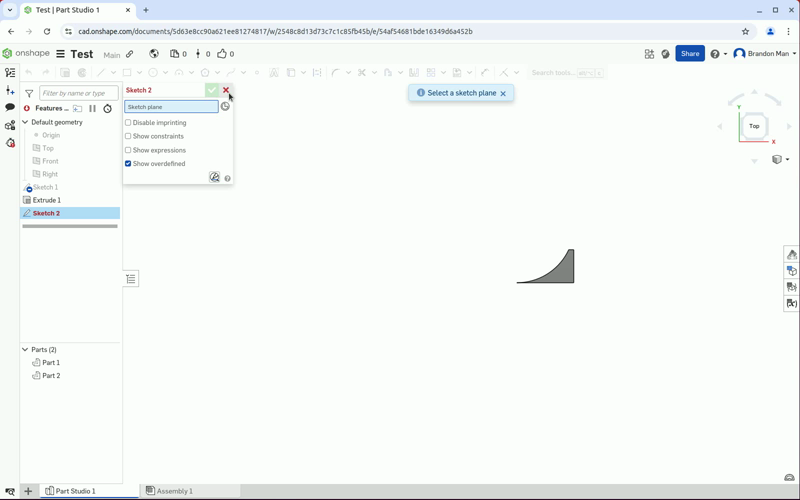
mouse_move(73, 150)
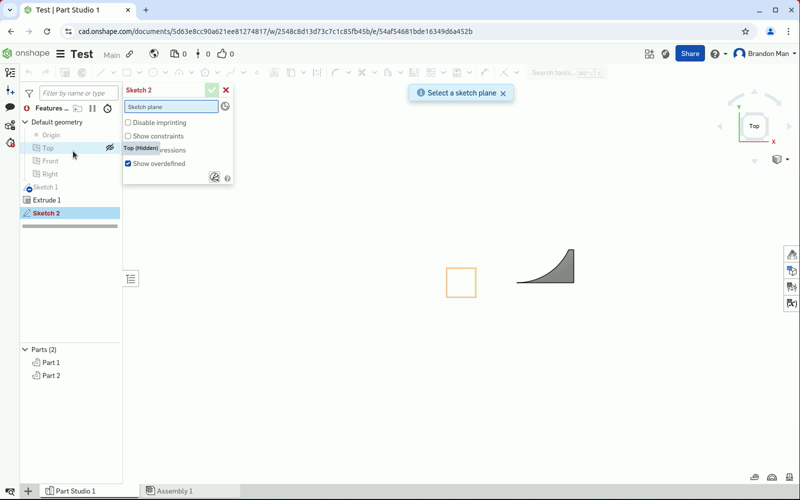
click(73, 150)
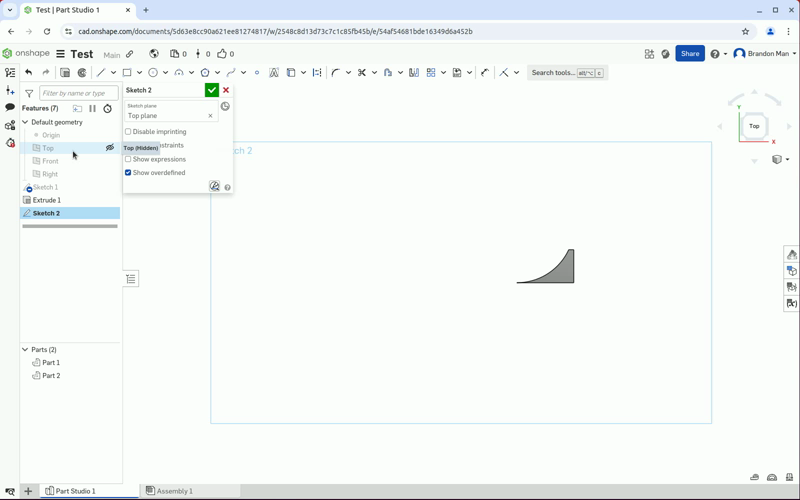
mouse_move(73, 352)
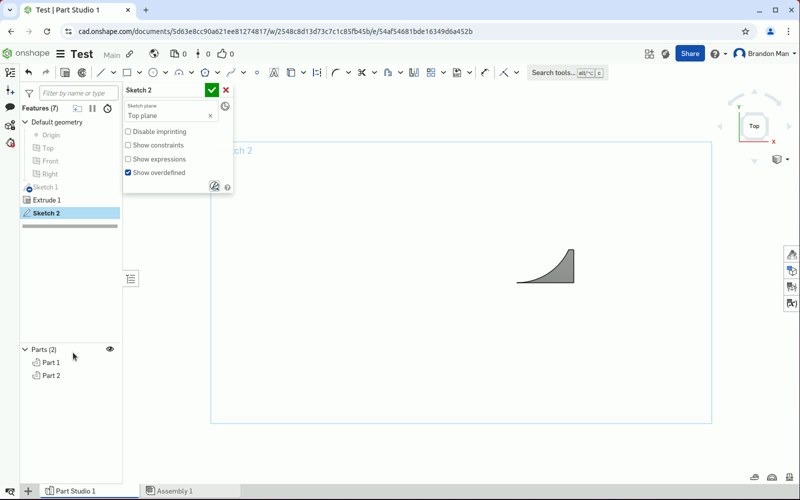
key(y)
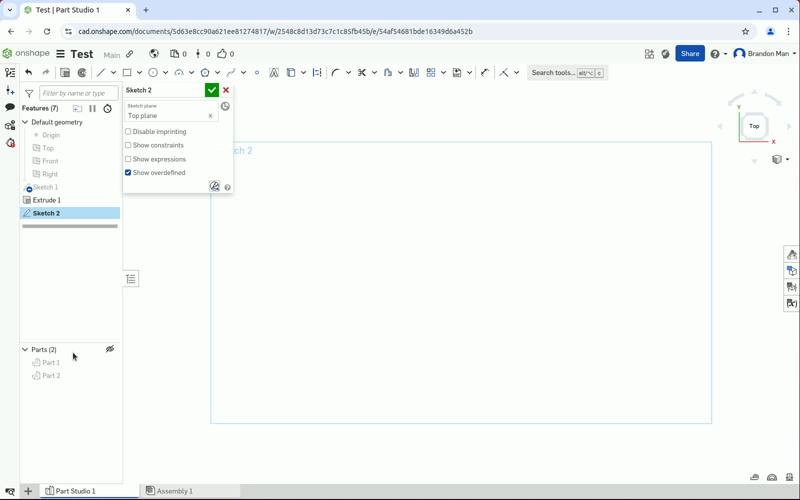
key(a)
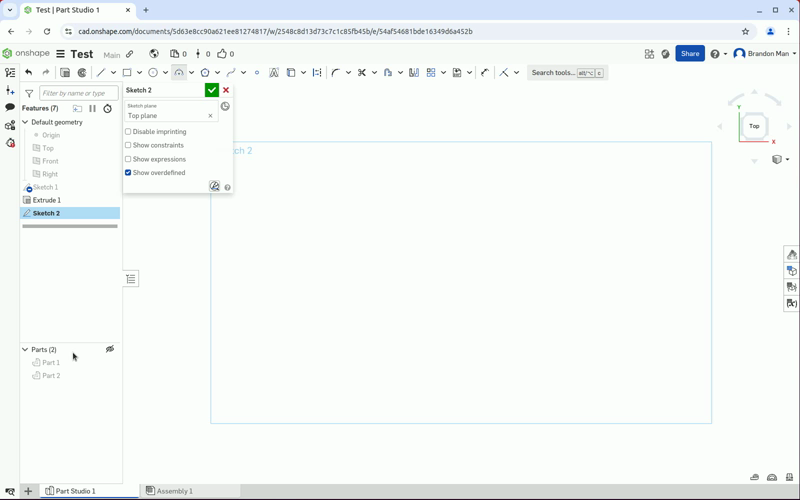
key_down(shift)
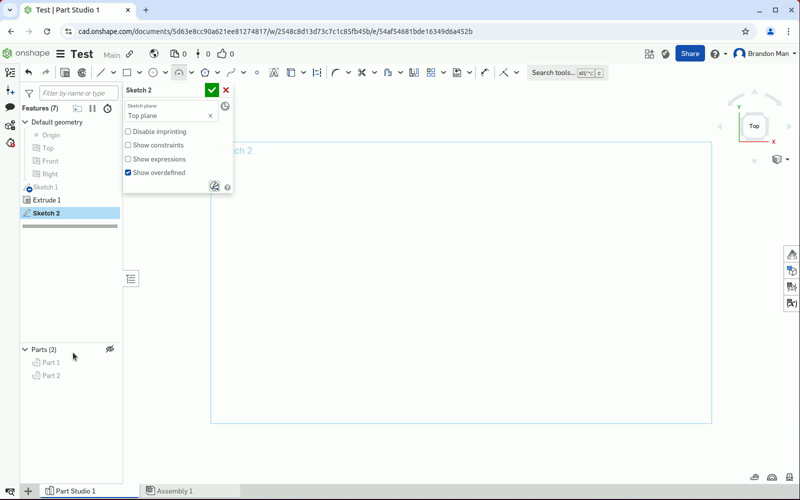
mouse_move(470, 257)
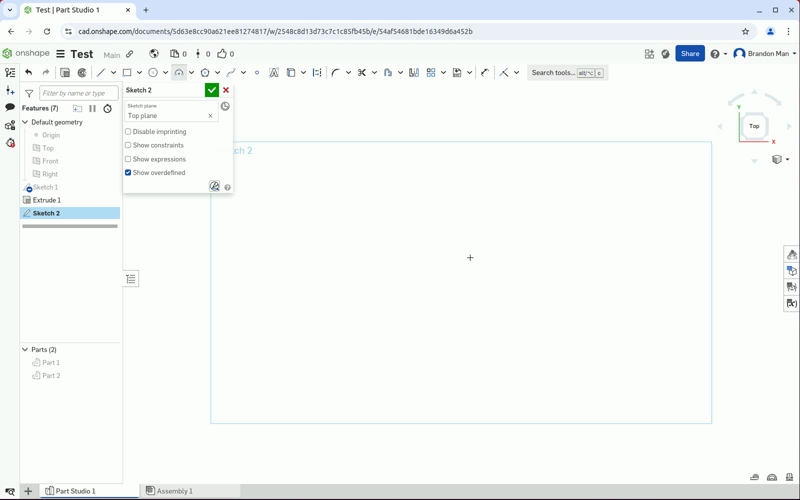
click(470, 257)
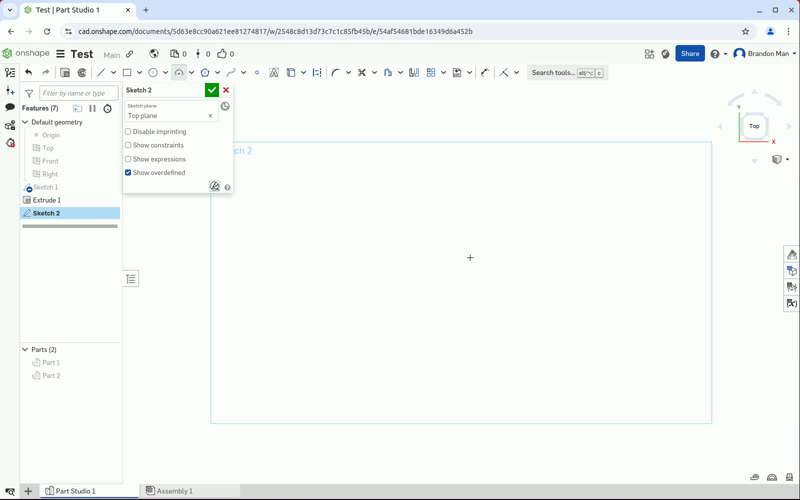
key_up(shift)
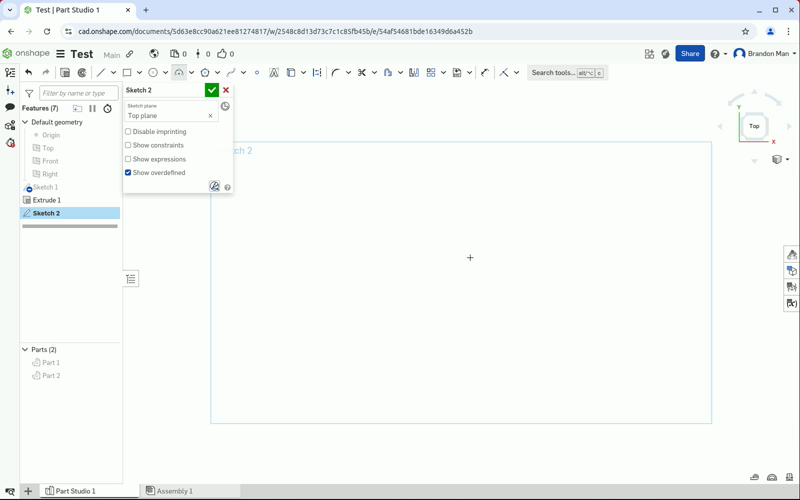
key_down(shift)
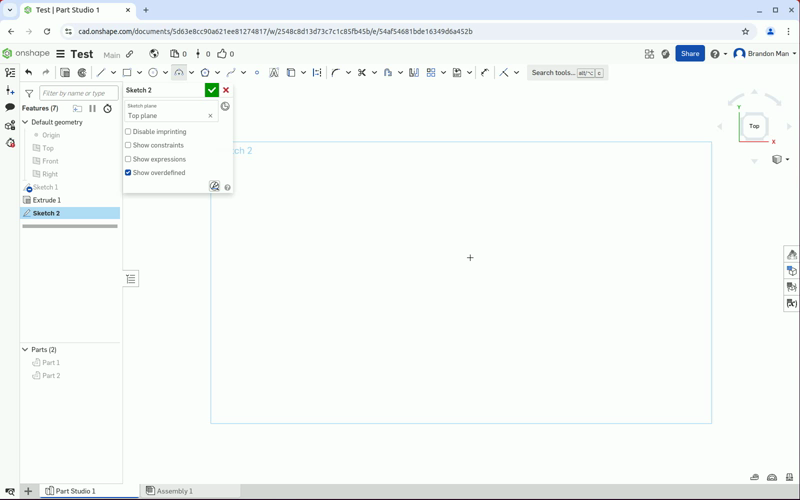
mouse_move(548, 178)
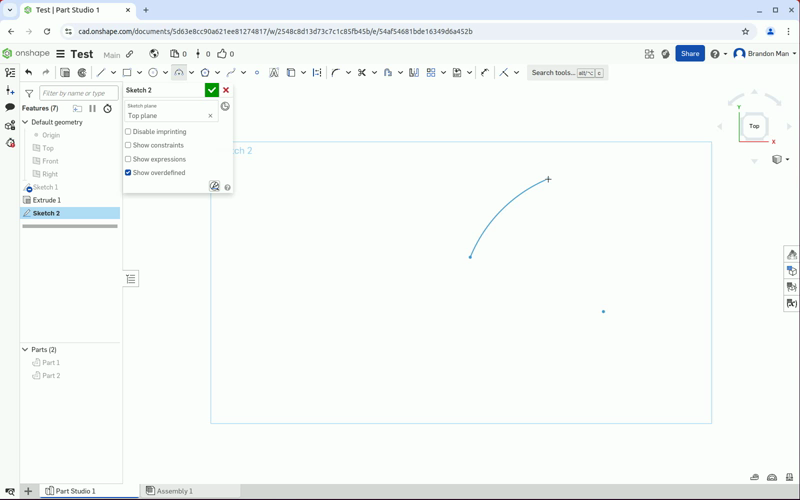
click(548, 178)
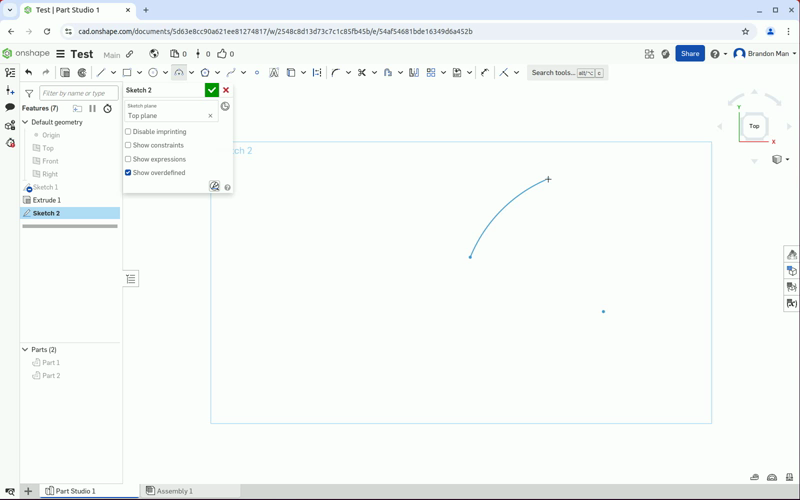
mouse_move(477, 186)
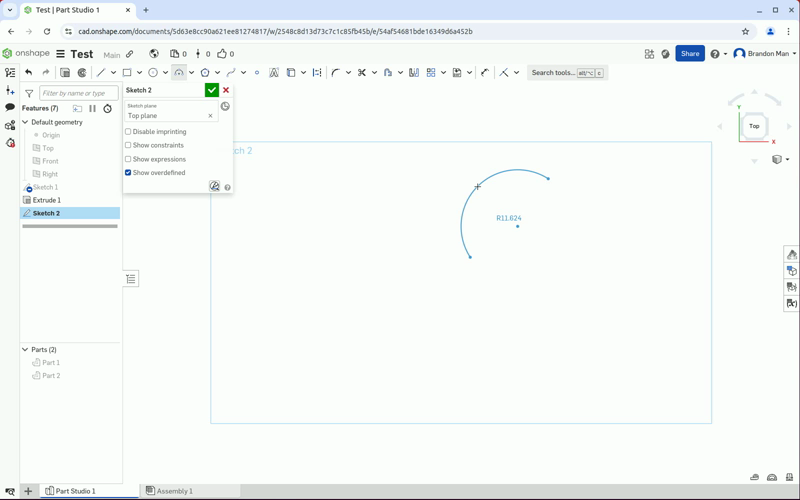
click(477, 186)
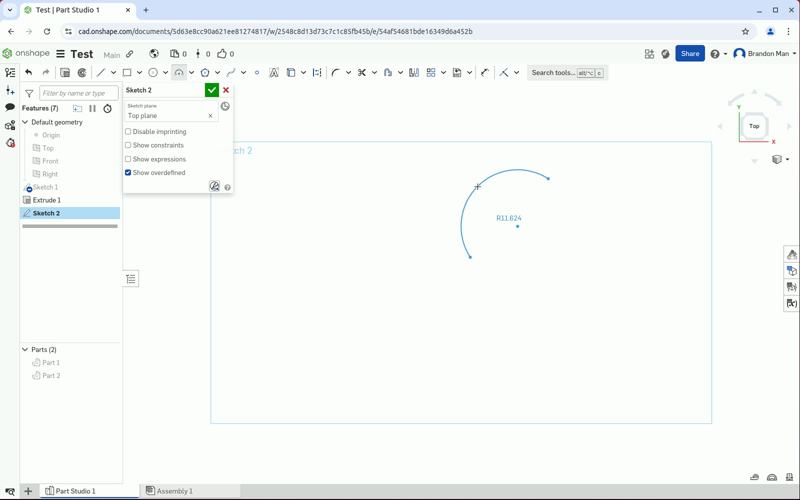
key_up(shift)
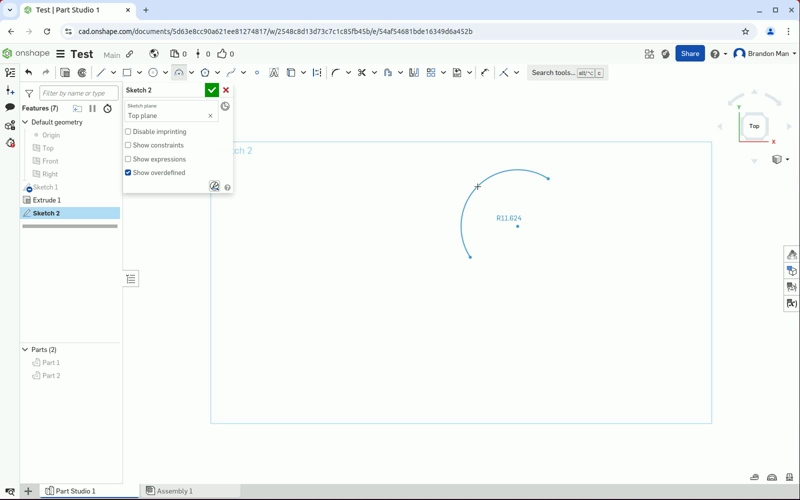
mouse_move(548, 178)
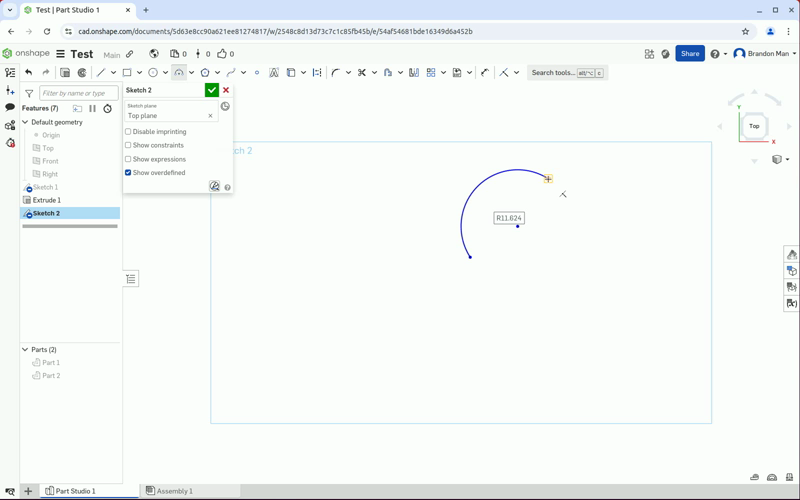
click(548, 178)
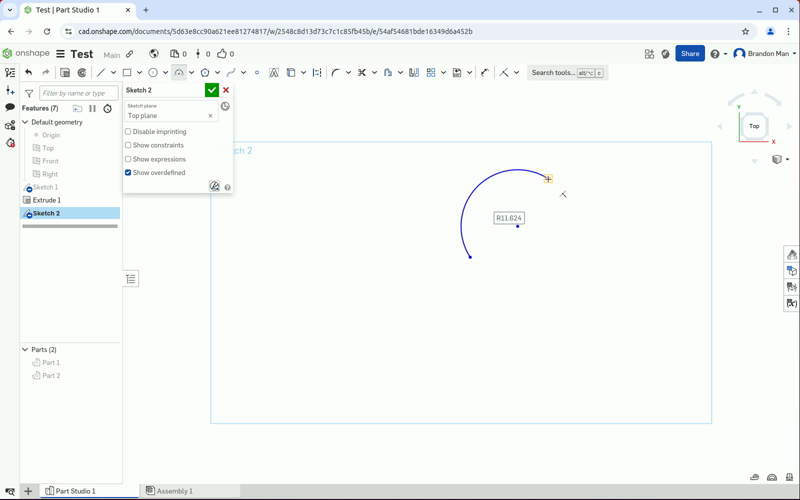
key_down(shift)
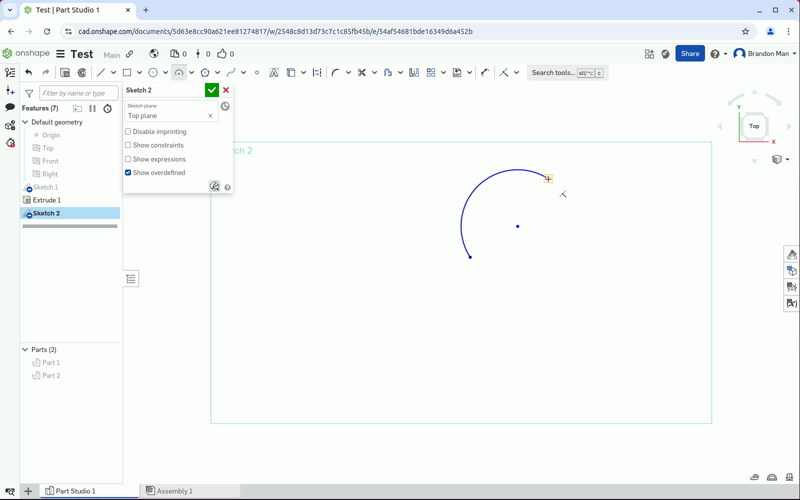
mouse_move(564, 195)
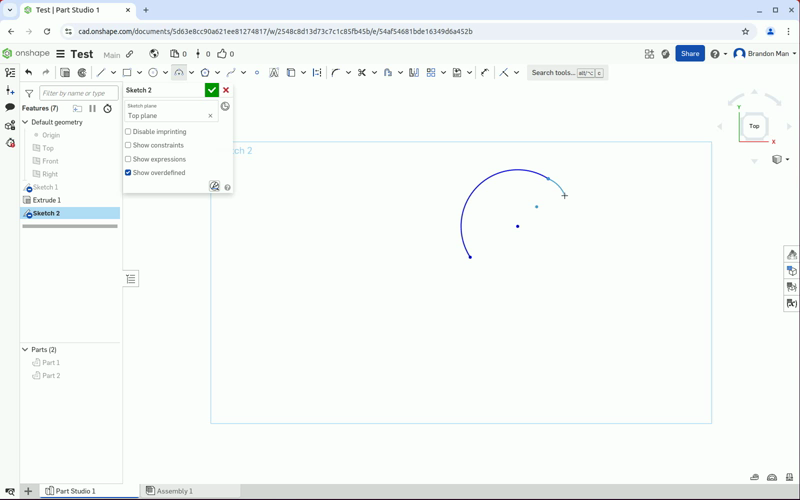
click(564, 195)
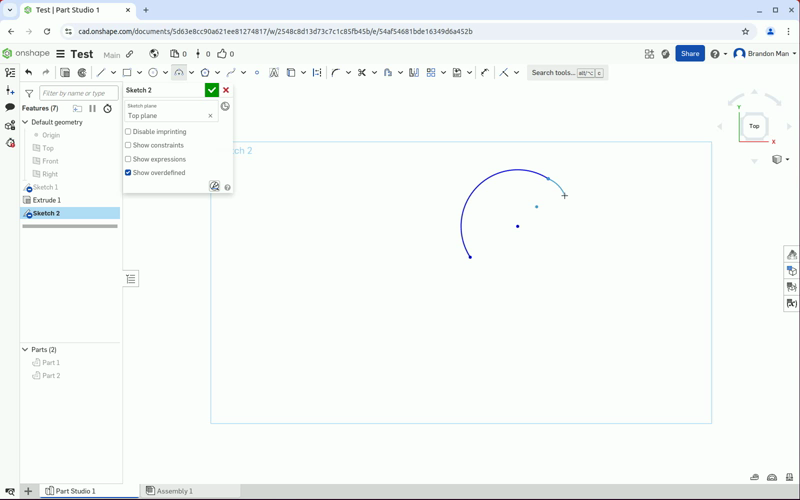
mouse_move(570, 173)
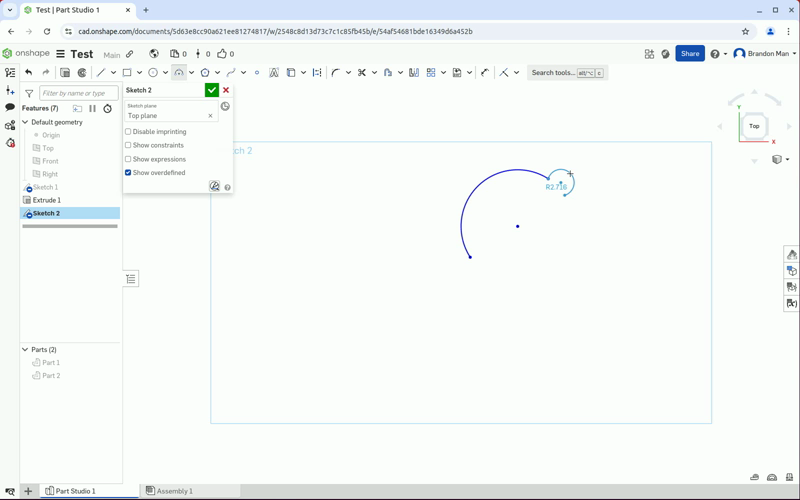
click(570, 173)
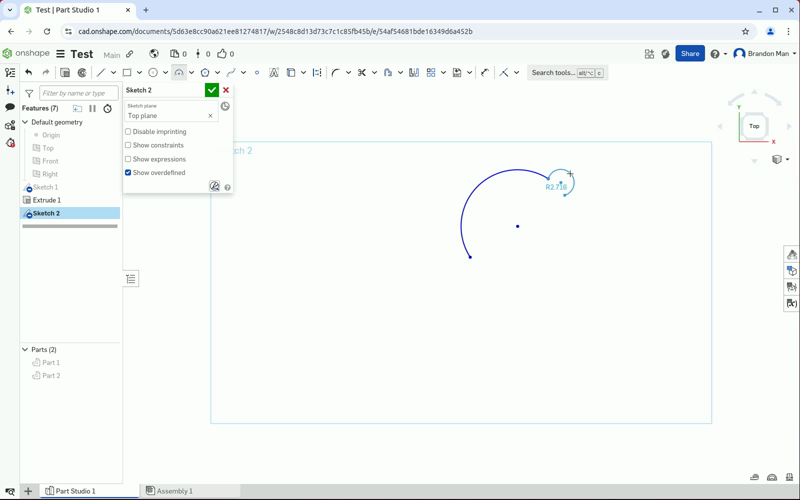
key_up(shift)
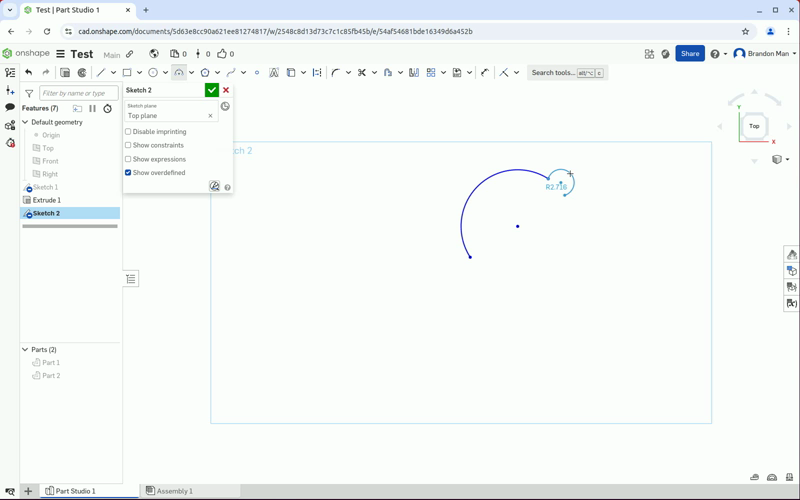
mouse_move(564, 195)
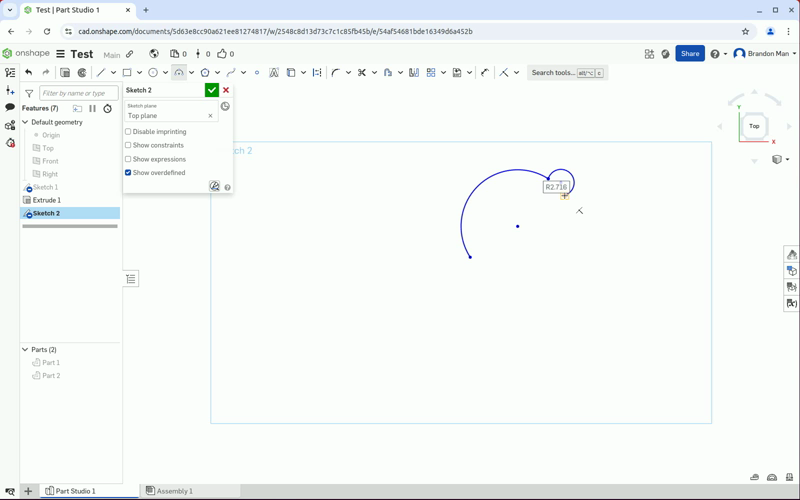
click(564, 195)
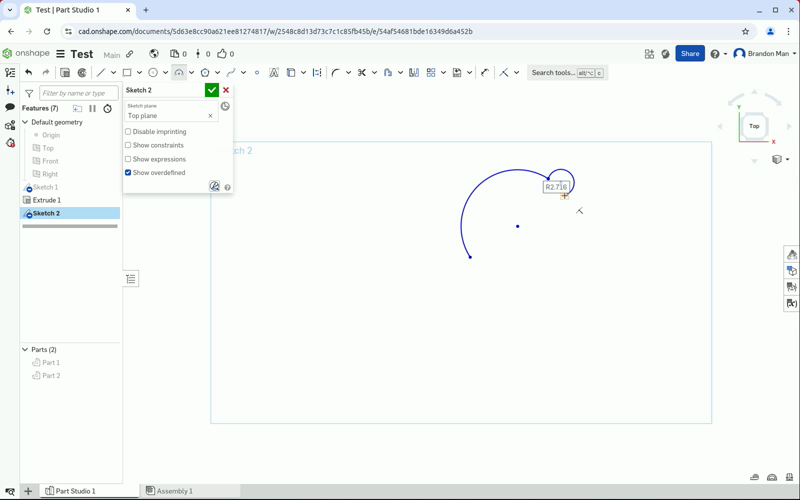
key_down(shift)
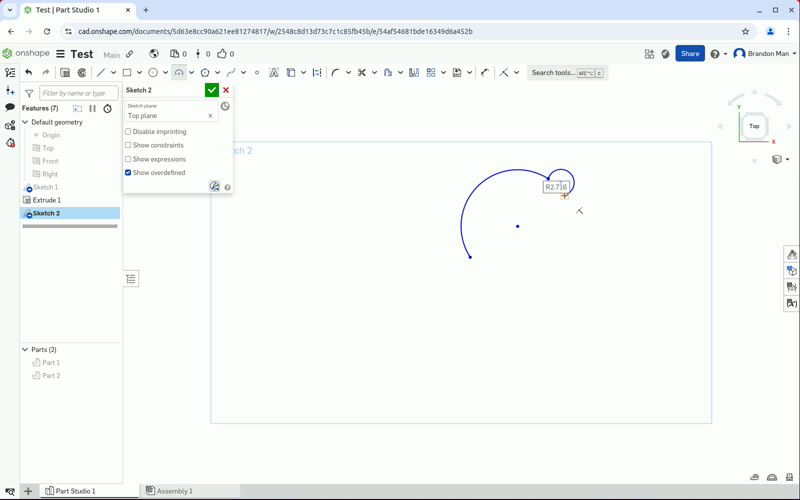
mouse_move(486, 273)
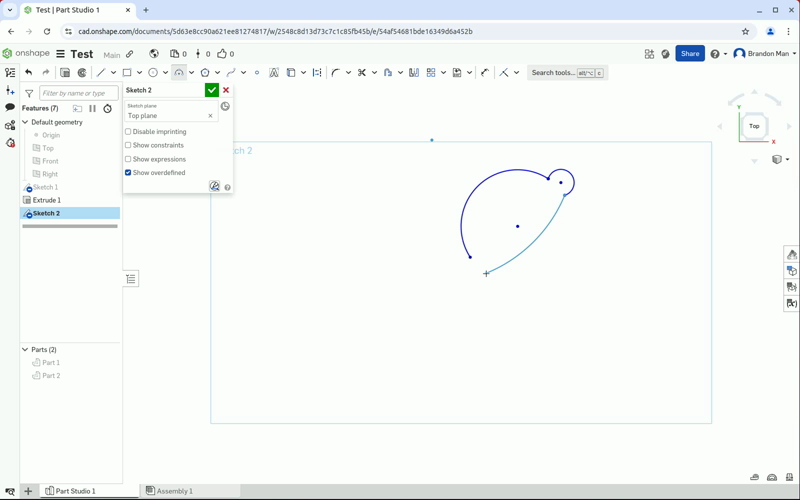
click(486, 273)
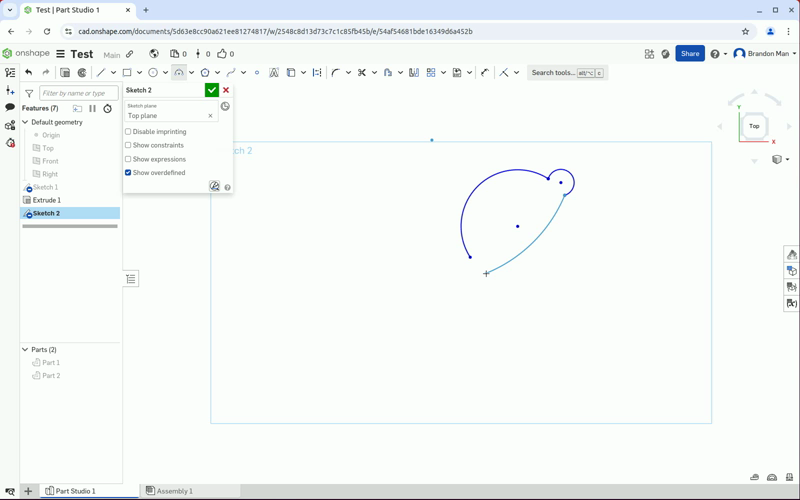
mouse_move(557, 266)
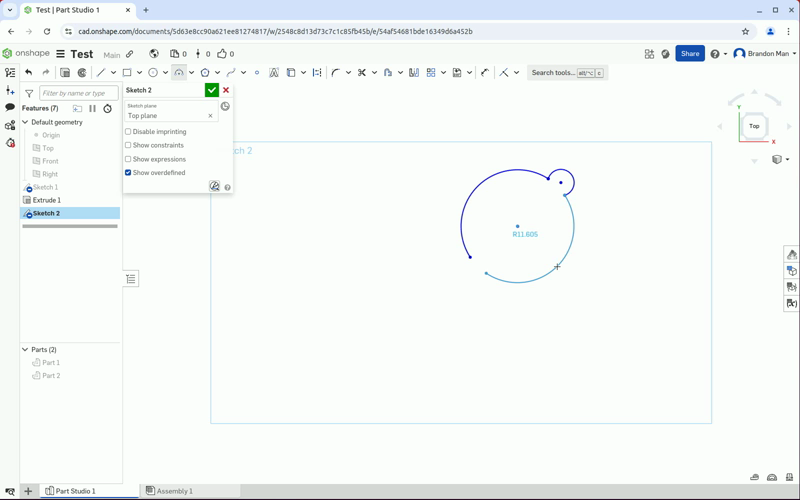
click(557, 266)
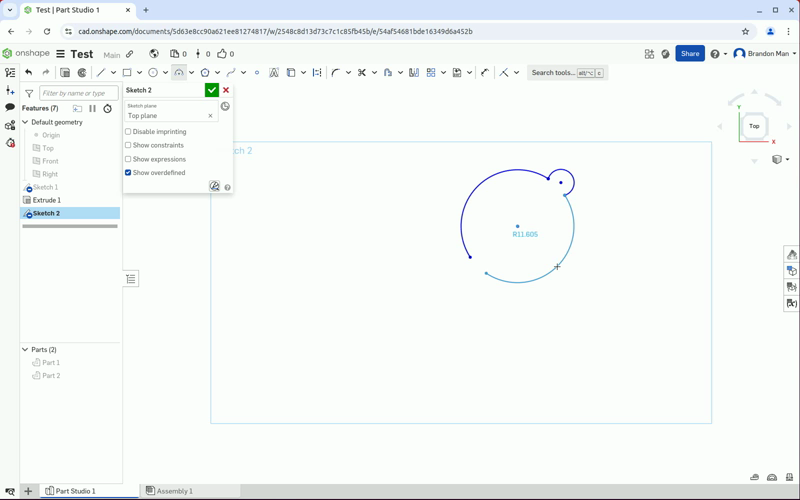
key_up(shift)
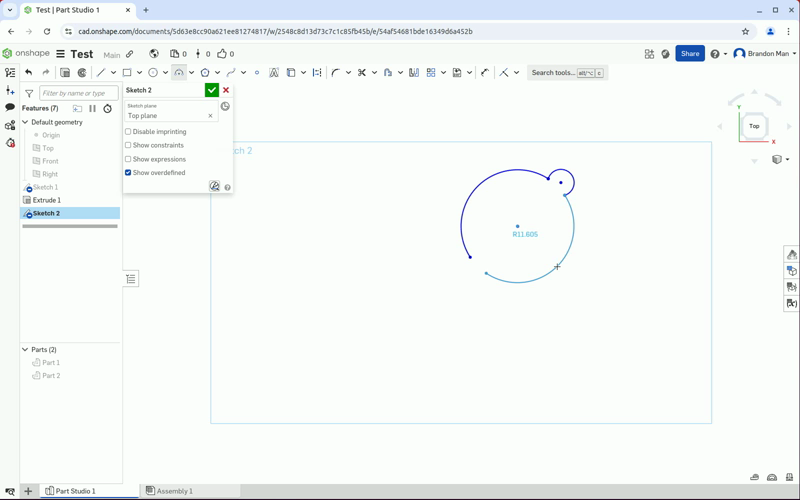
mouse_move(486, 273)
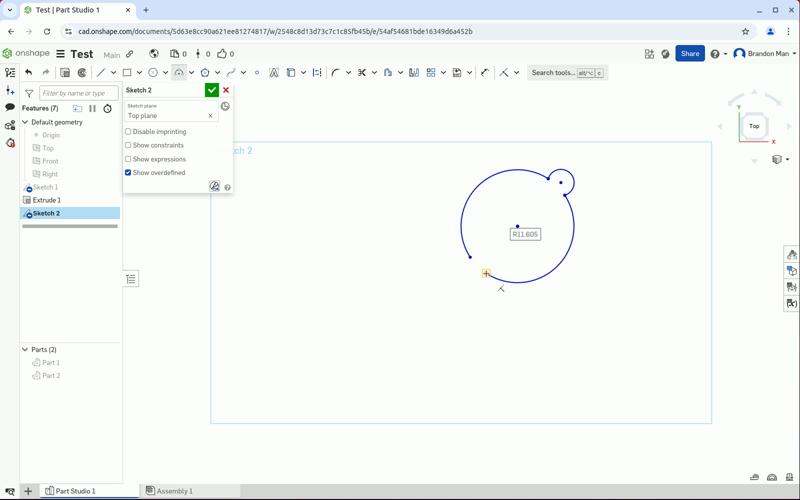
click(486, 273)
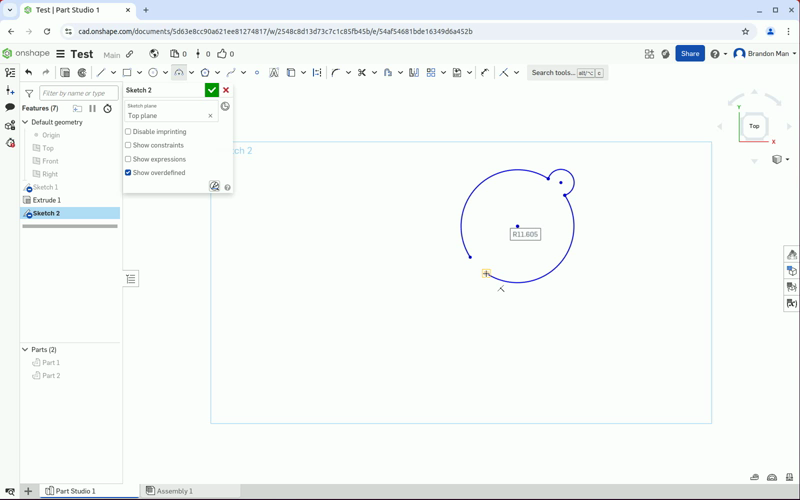
mouse_move(470, 257)
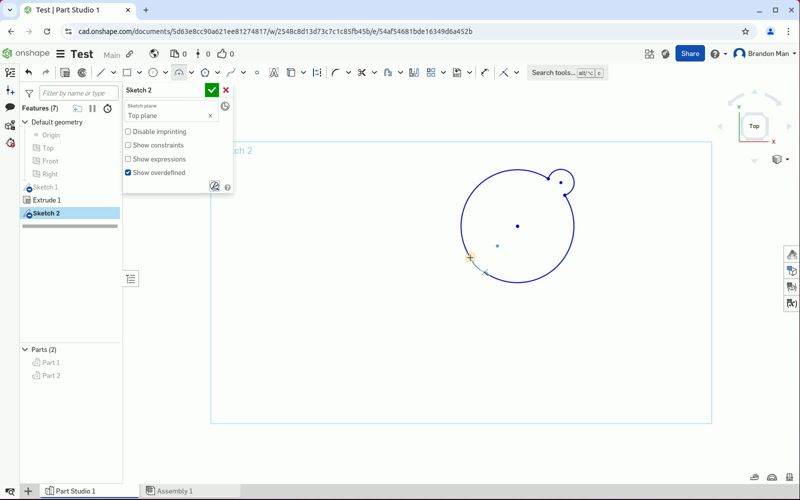
click(470, 257)
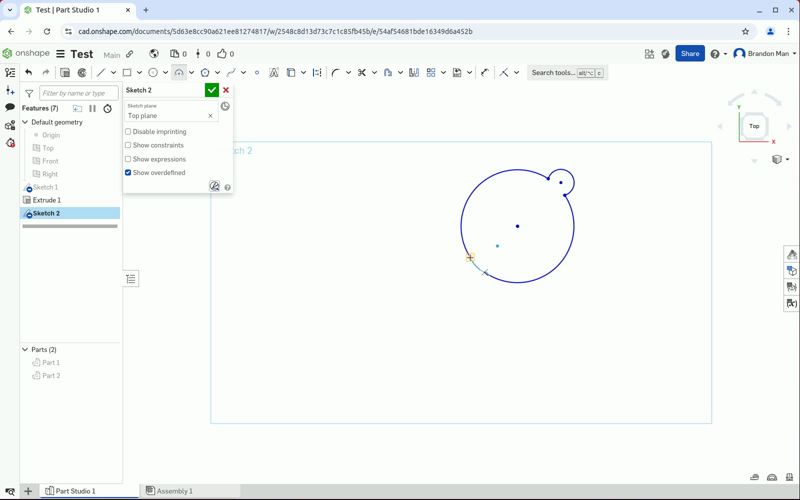
key_down(shift)
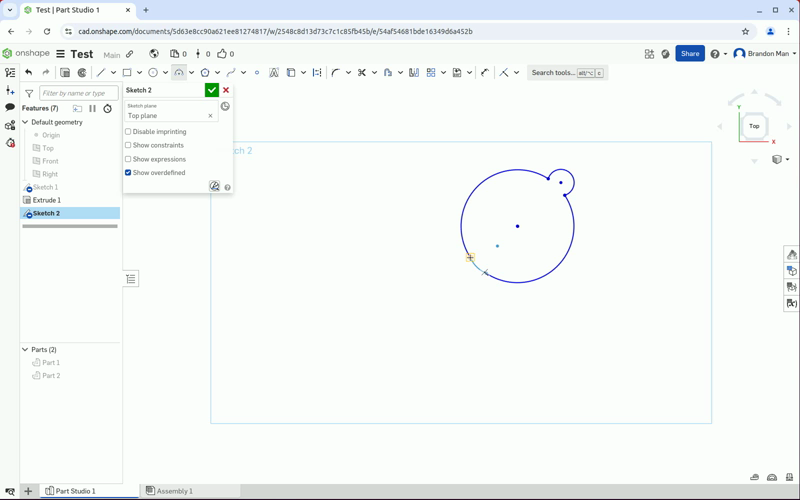
mouse_move(464, 278)
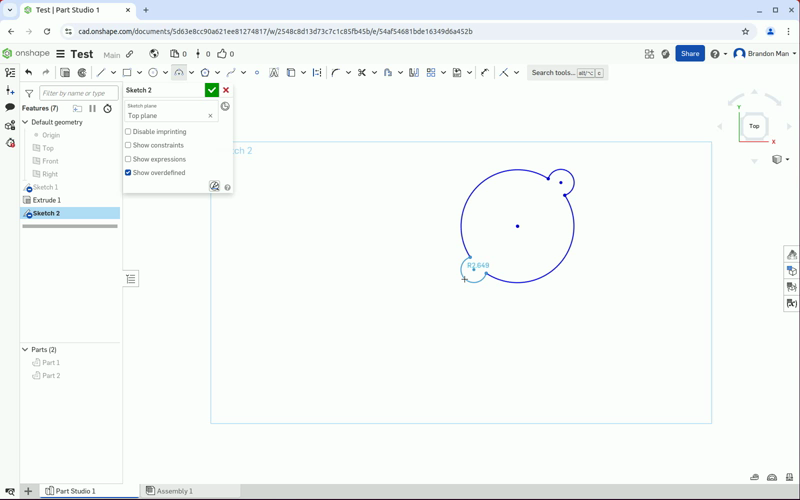
click(464, 278)
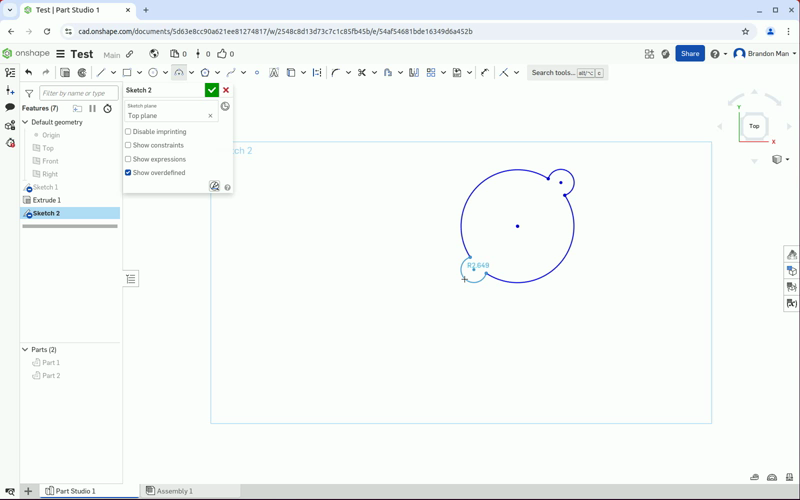
key_up(shift)
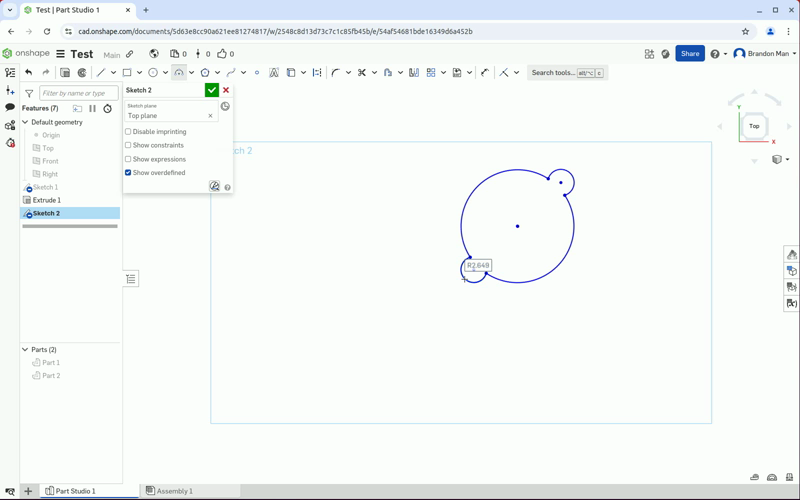
key(esc)
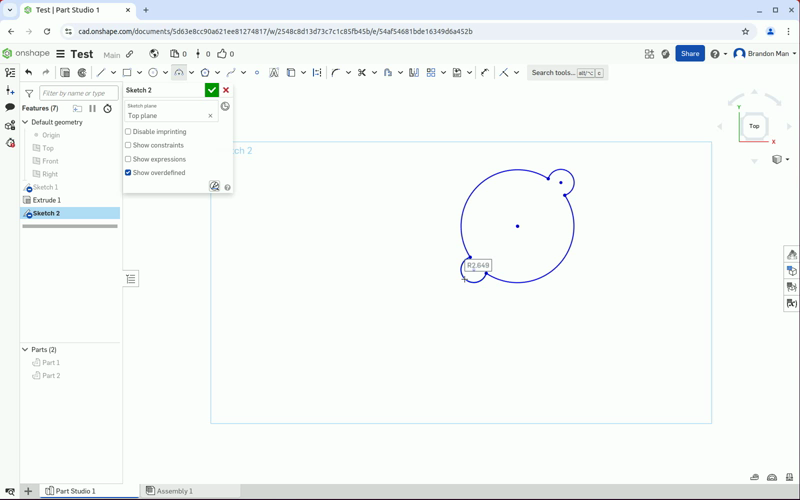
key(c)
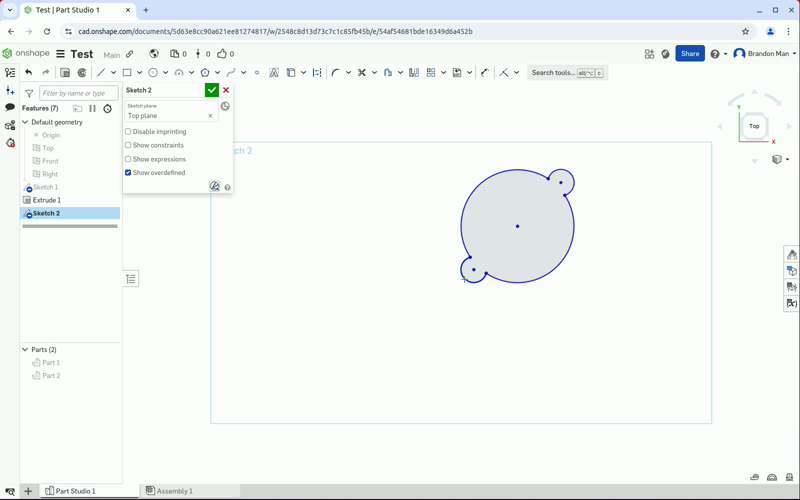
key_down(shift)
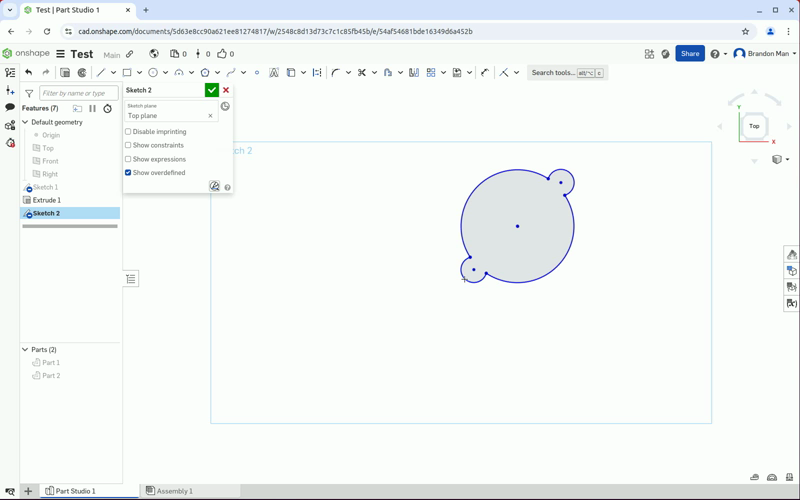
mouse_move(473, 269)
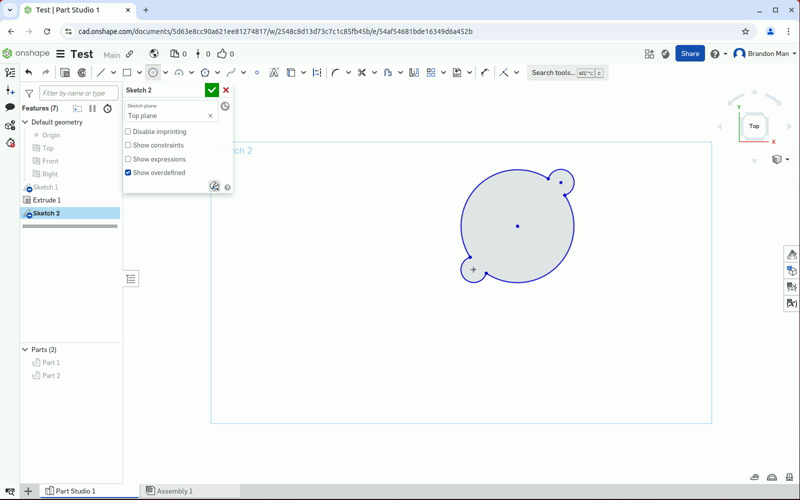
scroll(6)
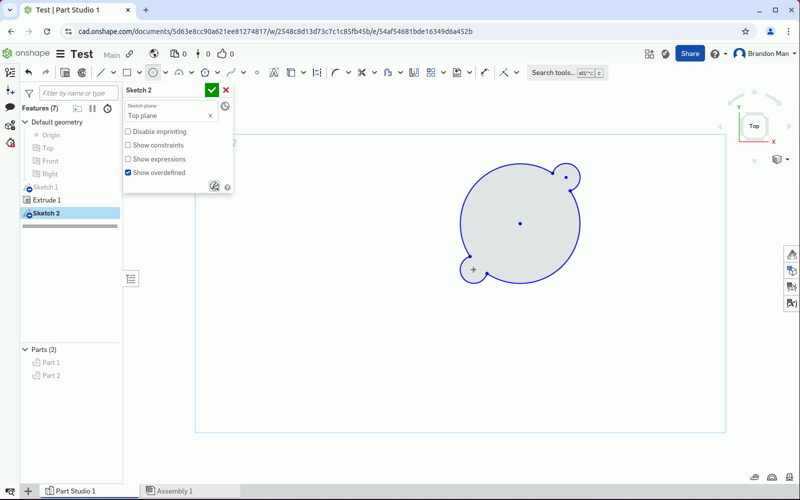
scroll(6)
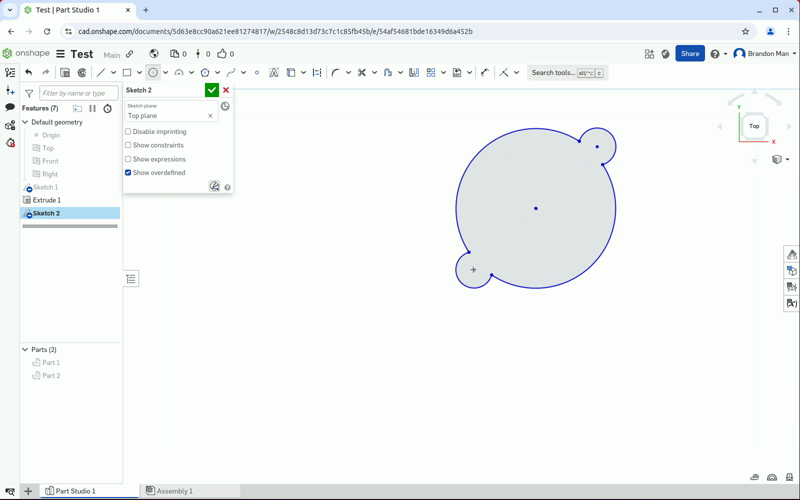
scroll(6)
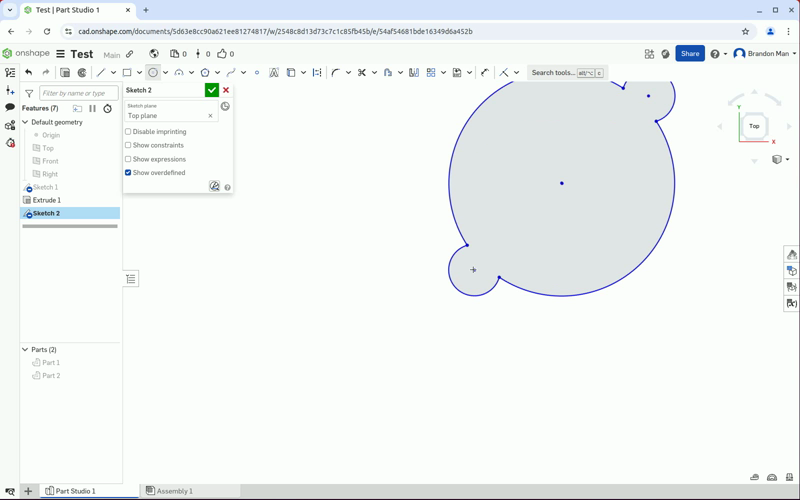
scroll(6)
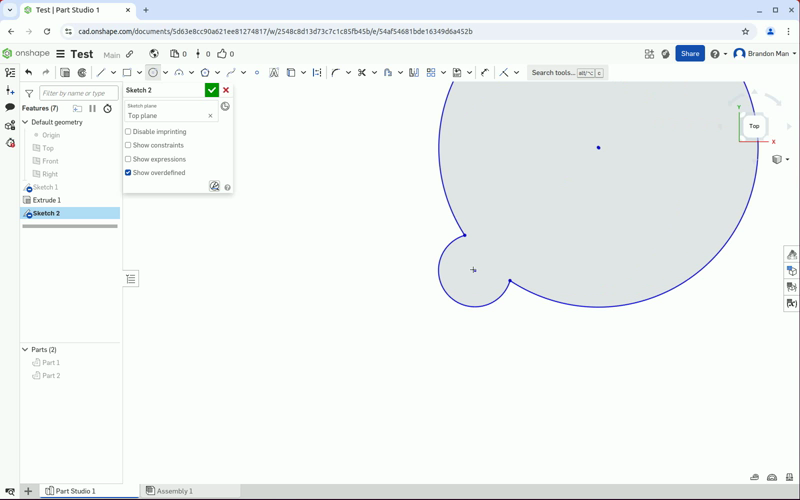
scroll(6)
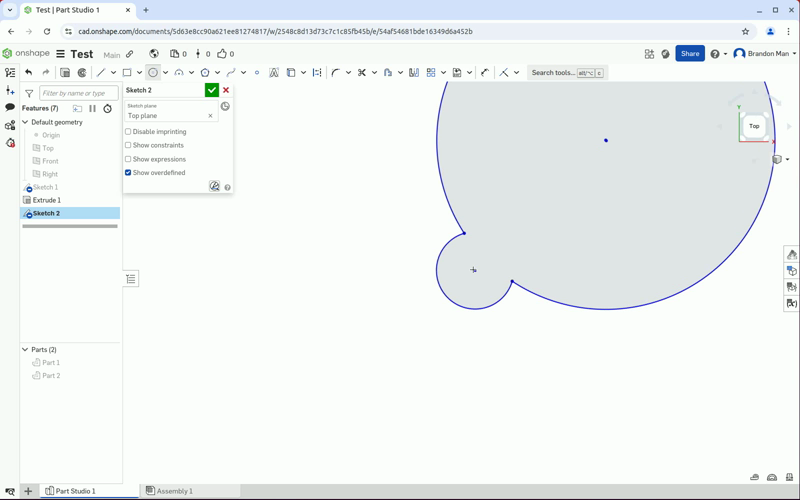
scroll(6)
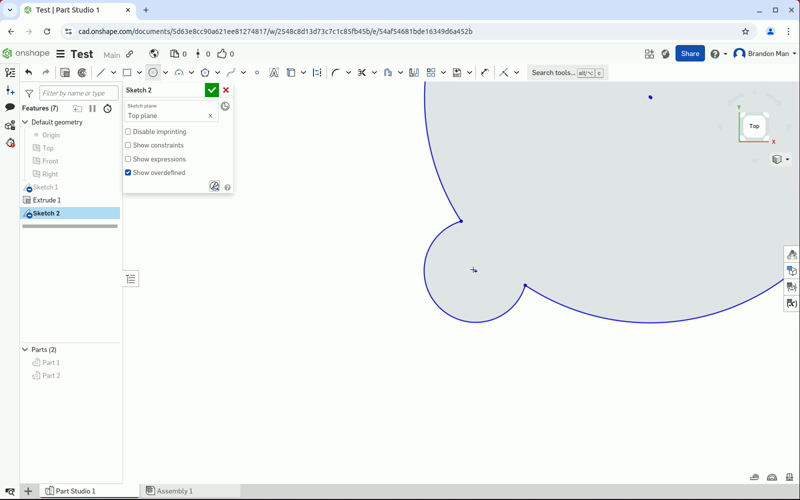
scroll(6)
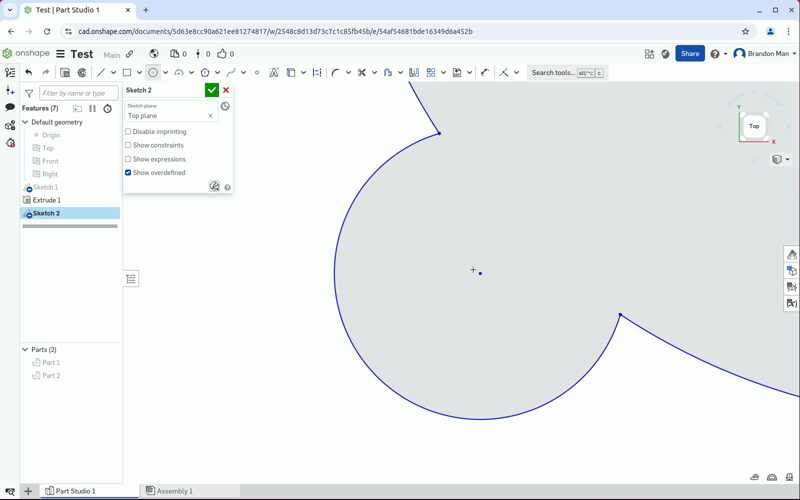
click(473, 269)
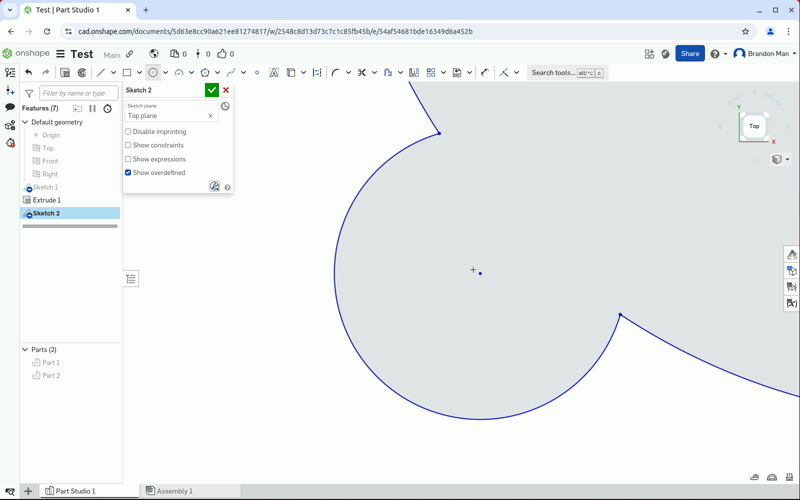
scroll(-6)
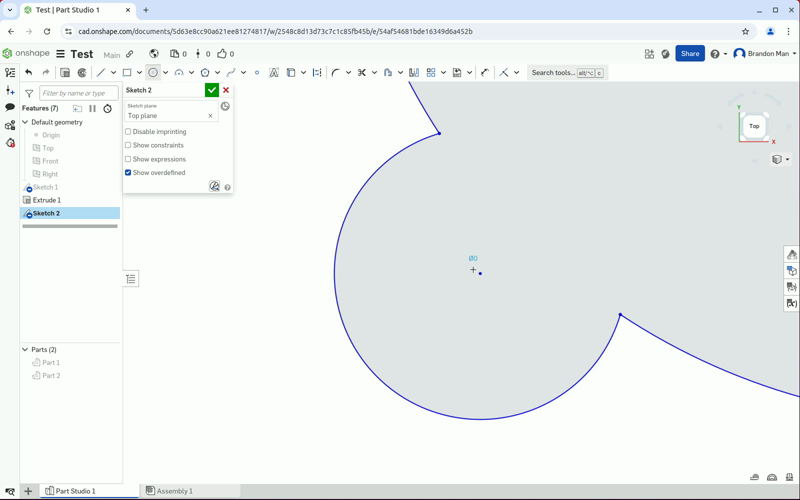
scroll(-6)
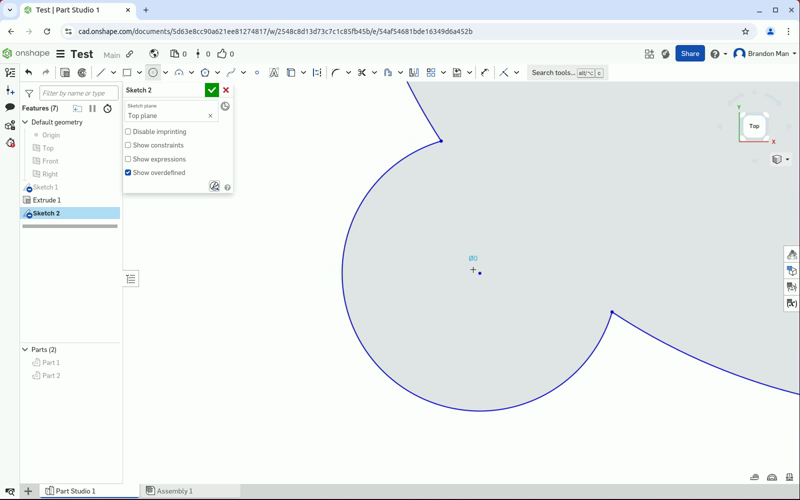
scroll(-6)
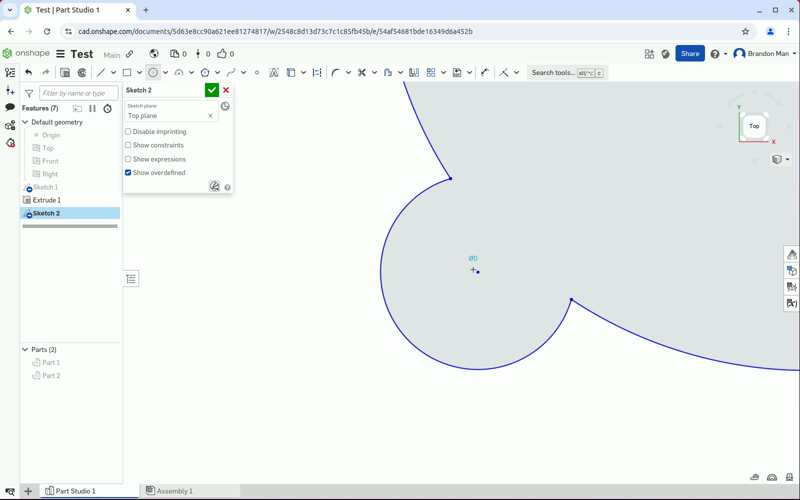
scroll(-6)
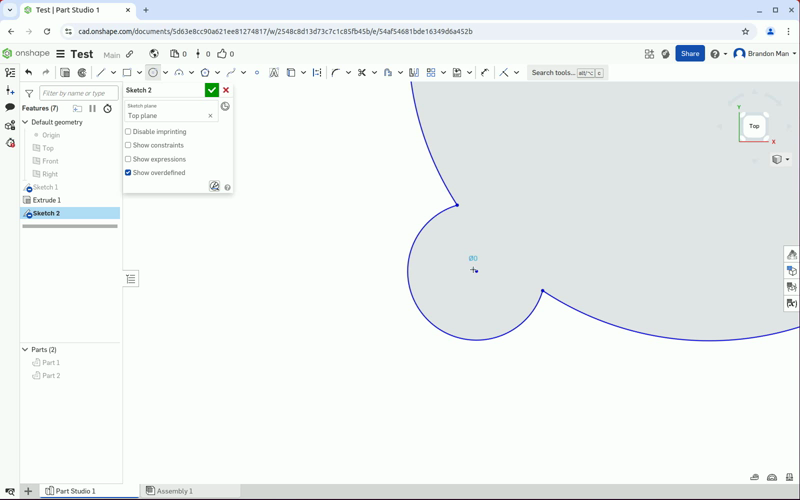
scroll(-6)
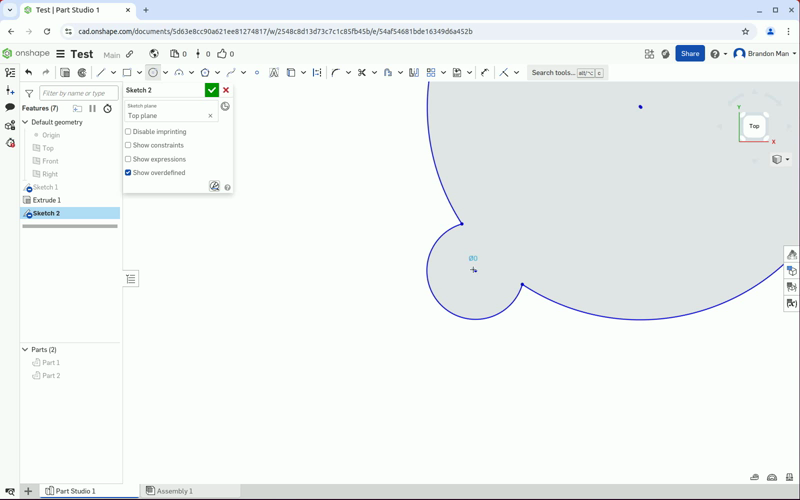
scroll(-6)
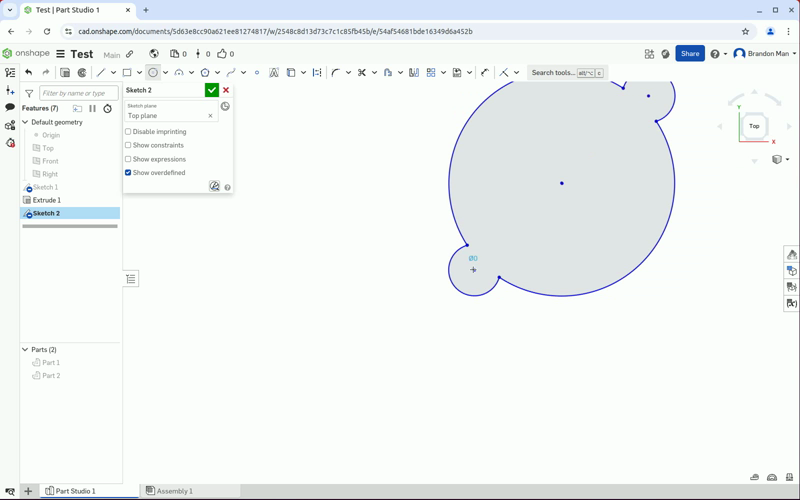
scroll(-6)
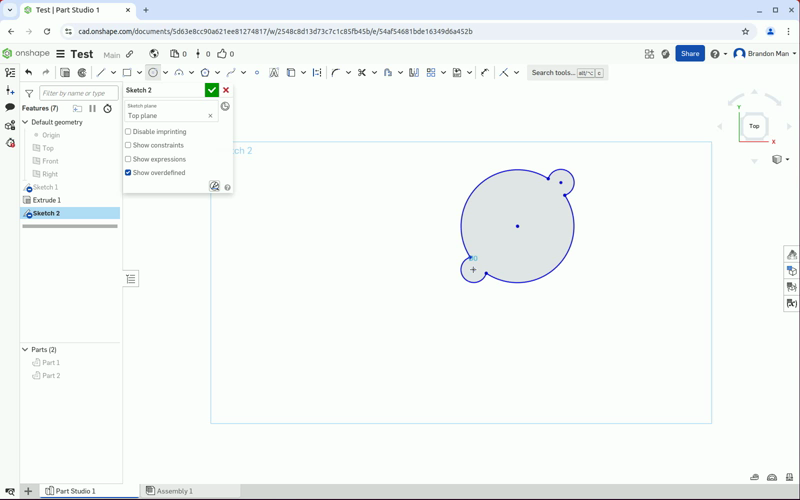
key_up(shift)
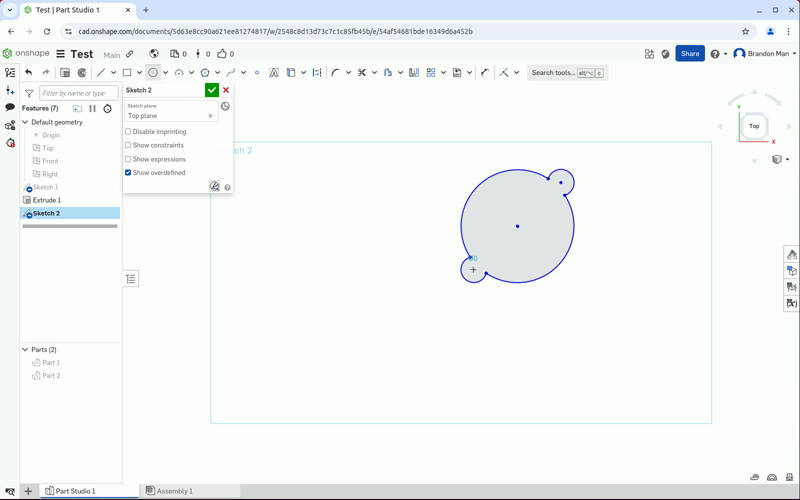
mouse_move(480, 269)
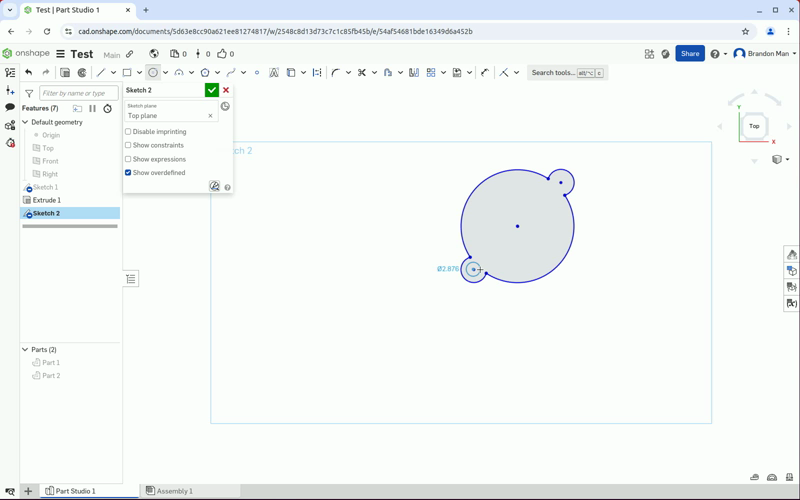
click(480, 269)
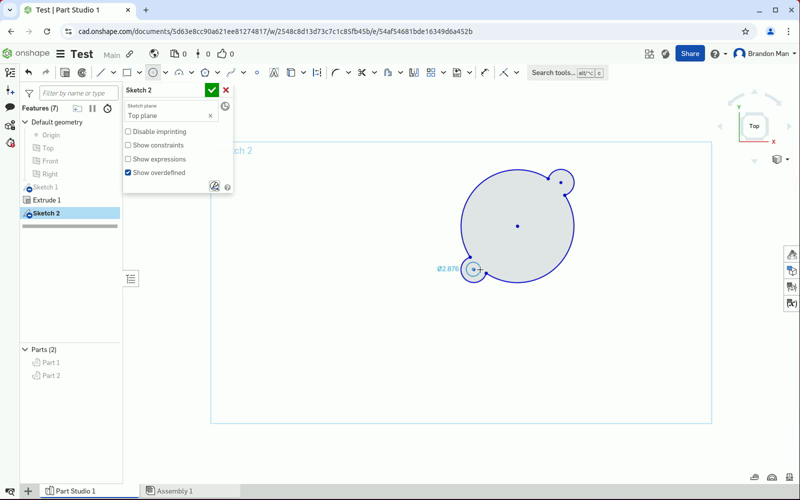
key(esc)
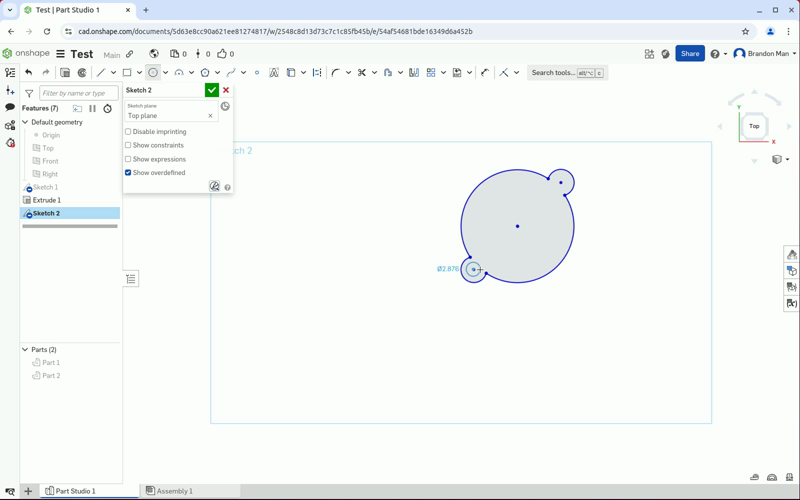
key(c)
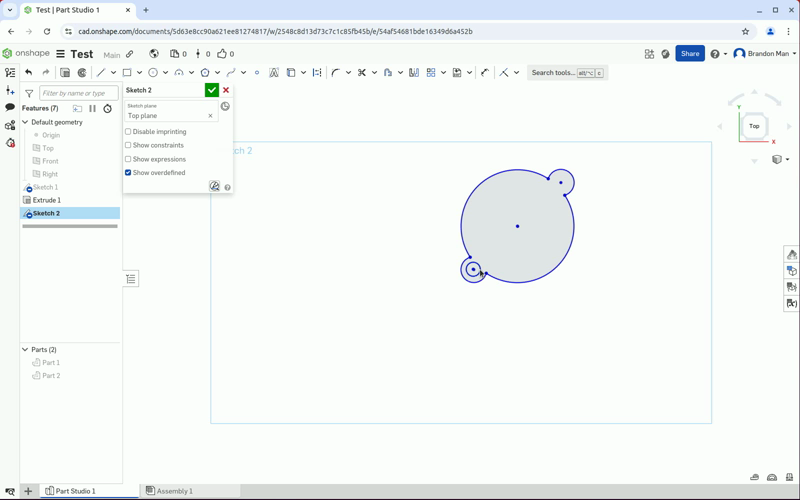
key_down(shift)
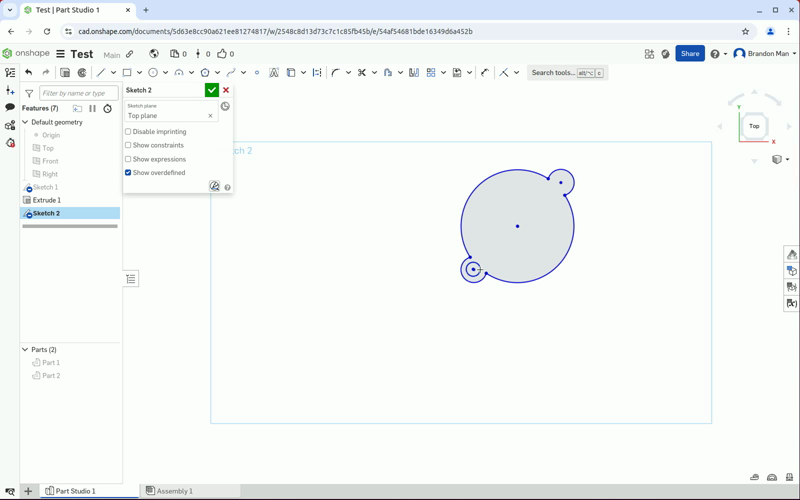
mouse_move(560, 183)
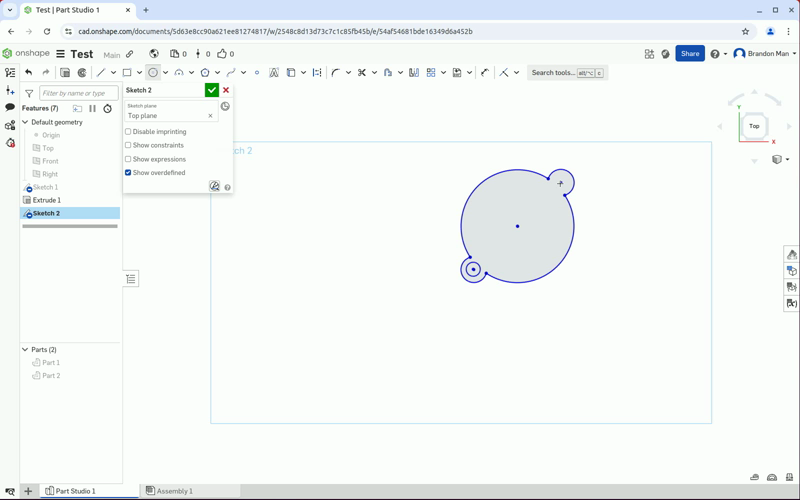
scroll(6)
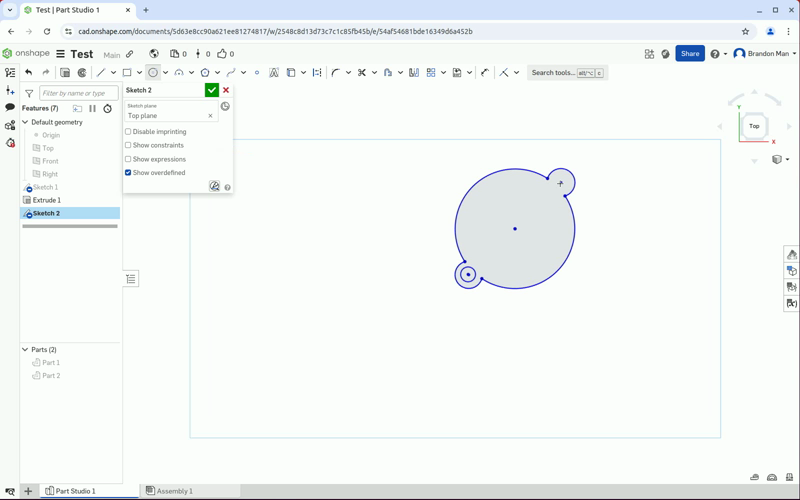
scroll(6)
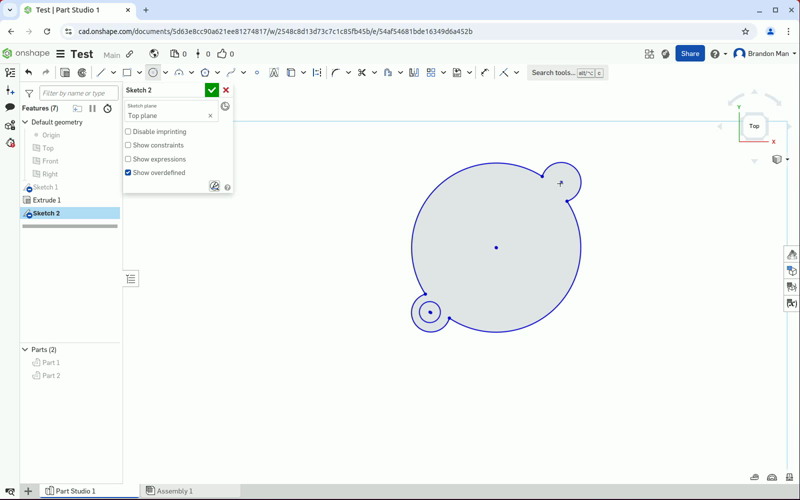
scroll(6)
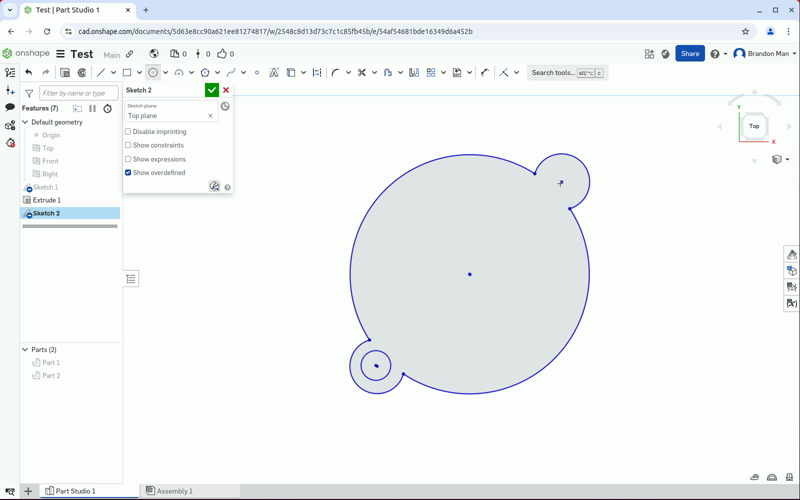
scroll(6)
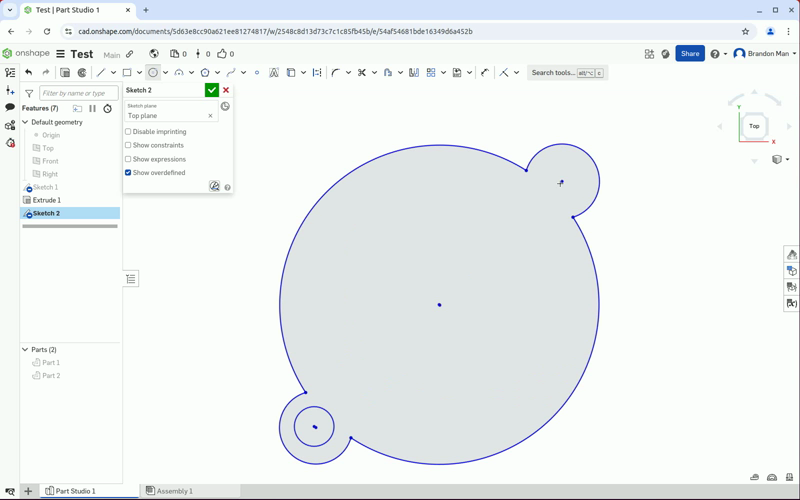
scroll(6)
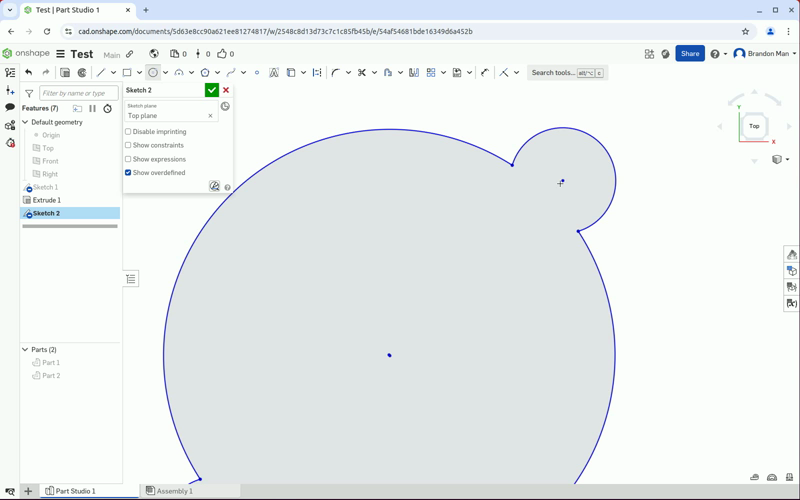
scroll(6)
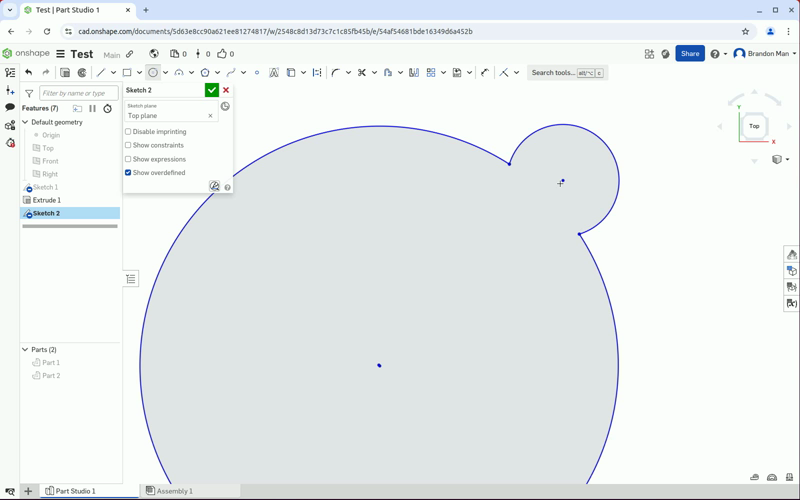
scroll(6)
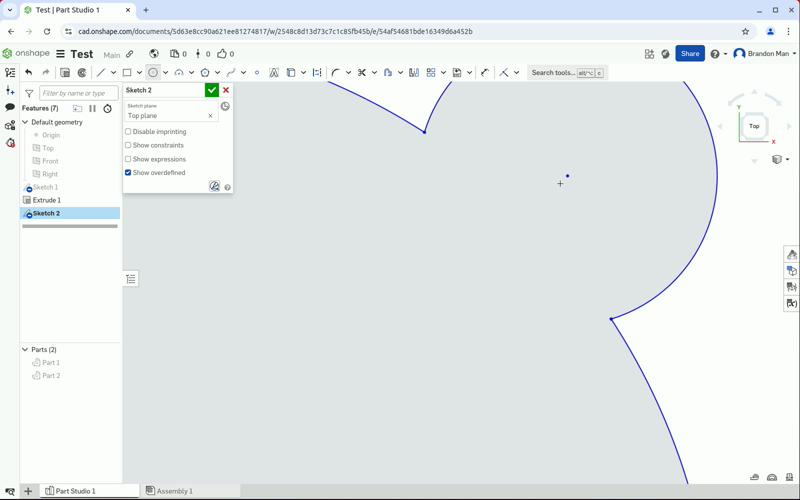
click(560, 183)
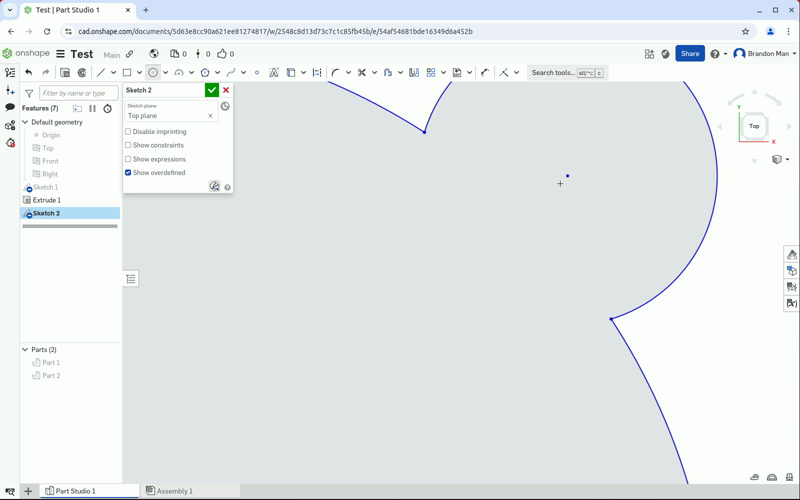
scroll(-6)
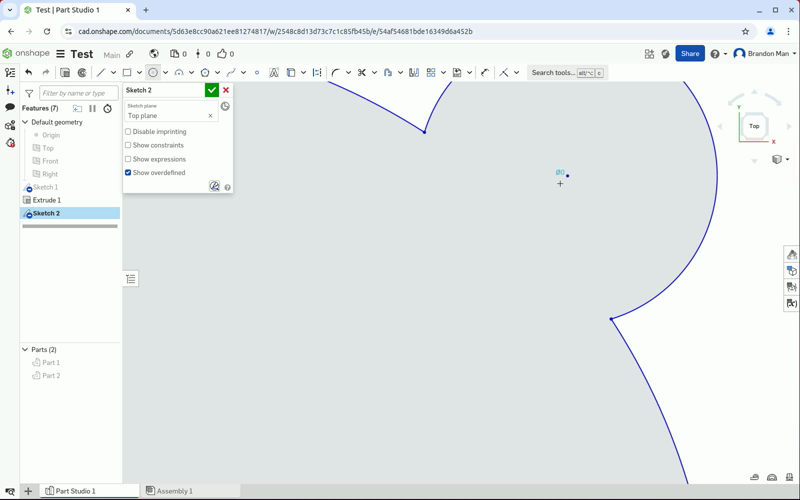
scroll(-6)
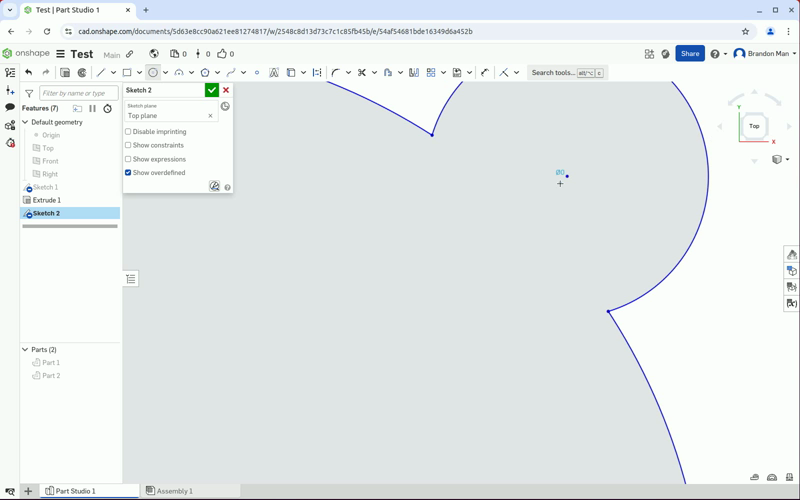
scroll(-6)
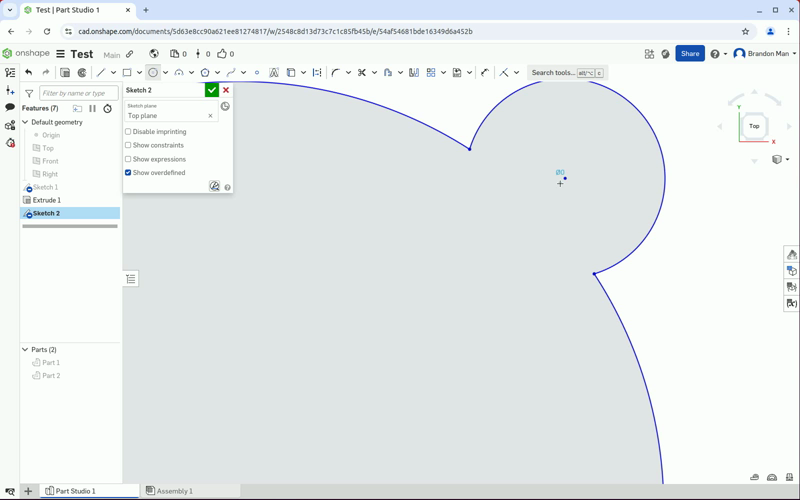
scroll(-6)
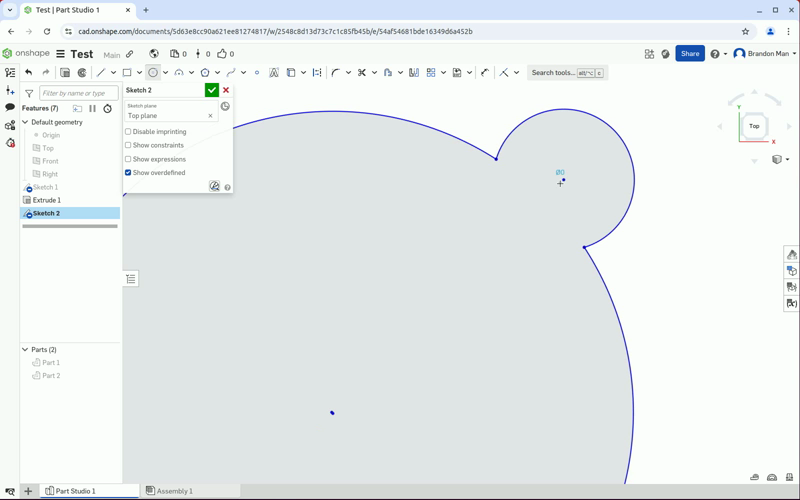
scroll(-6)
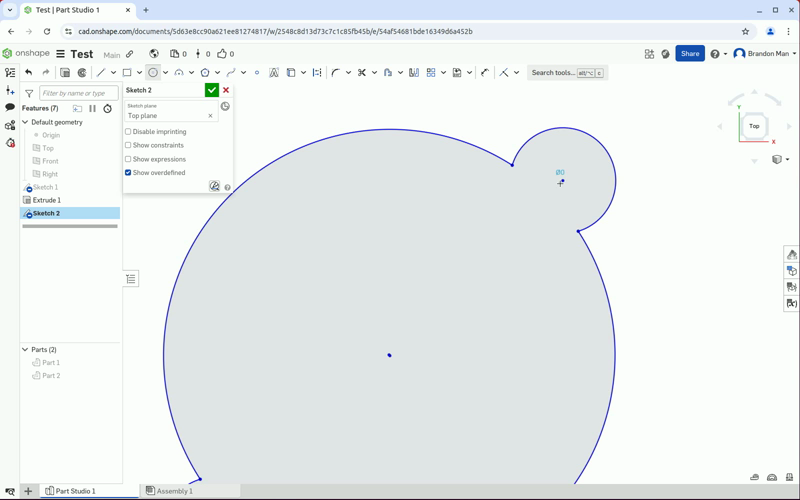
scroll(-6)
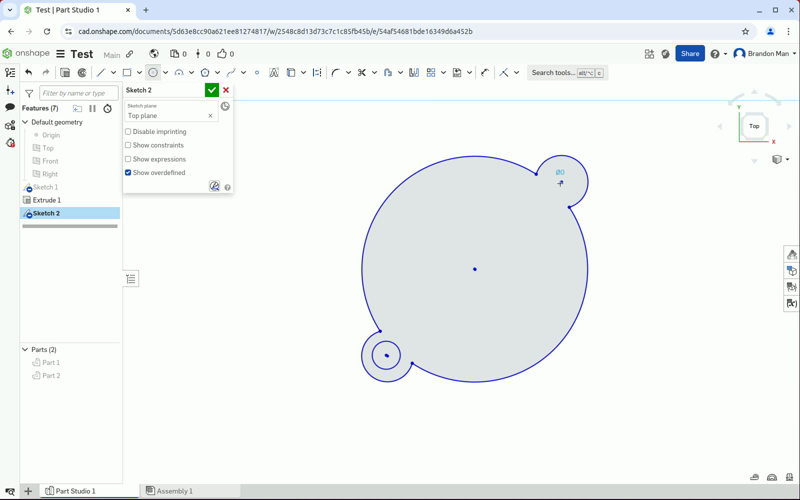
scroll(-6)
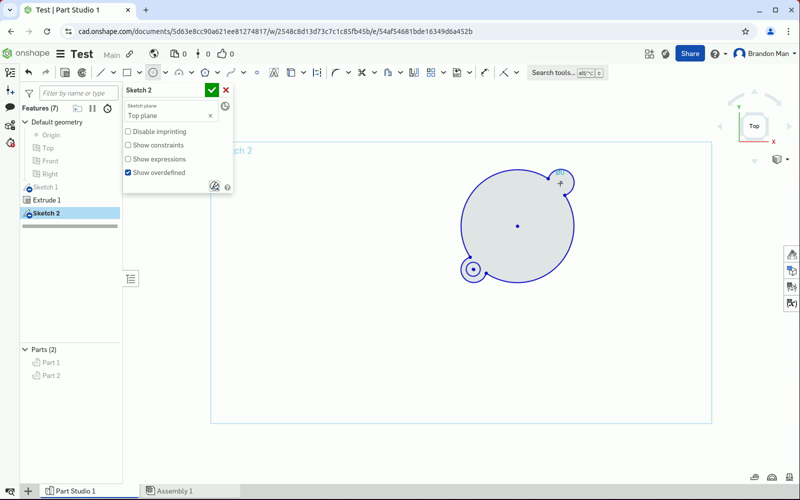
key_up(shift)
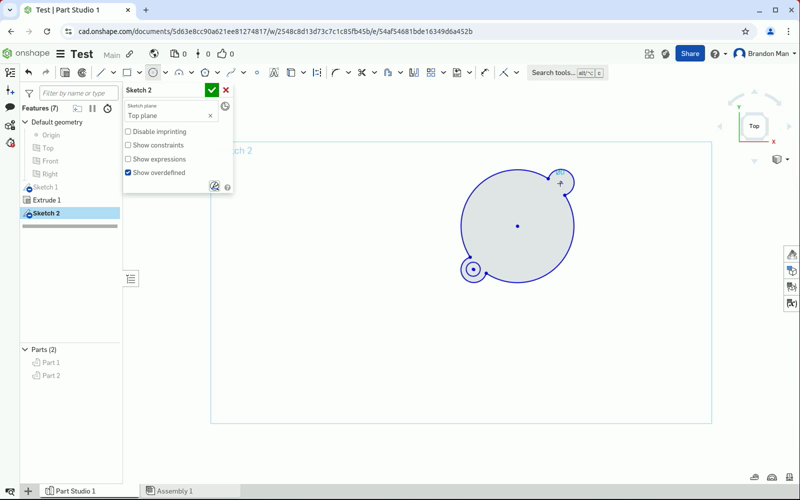
mouse_move(567, 183)
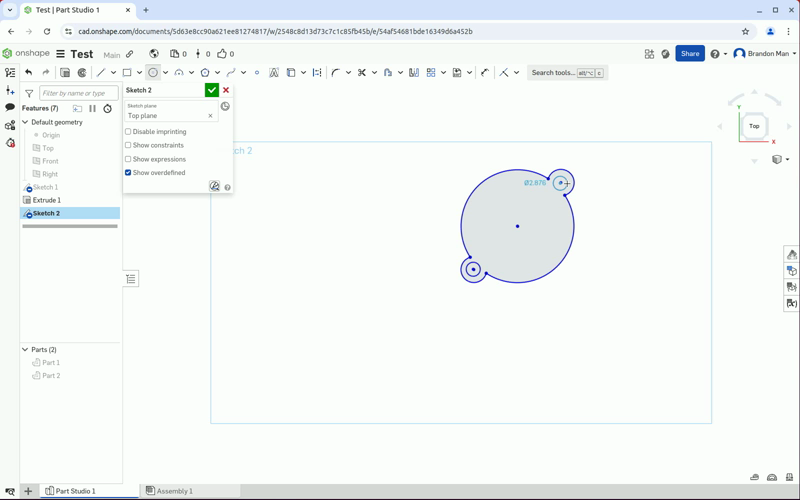
click(567, 183)
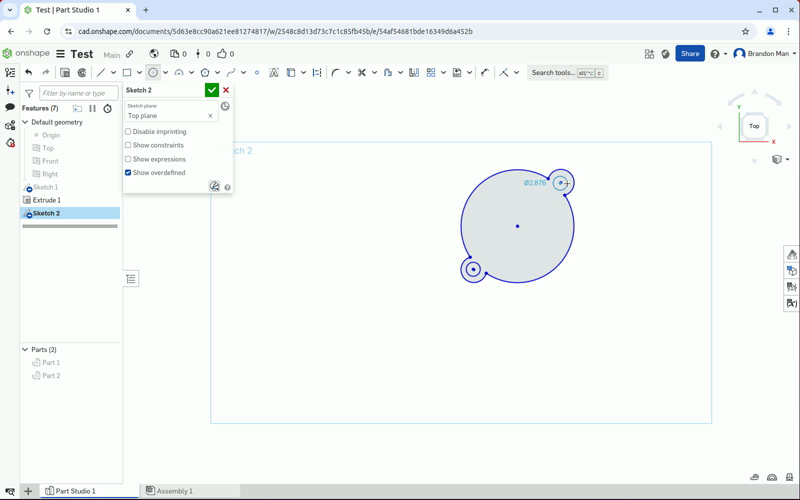
key(esc)
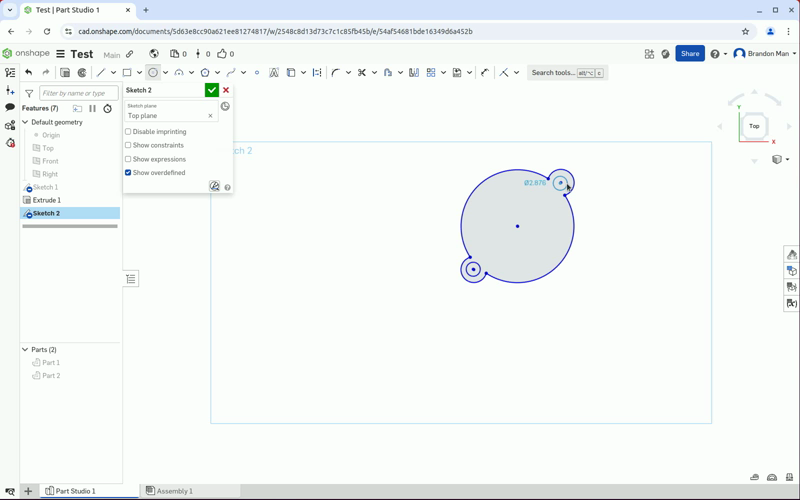
mouse_move(503, 260)
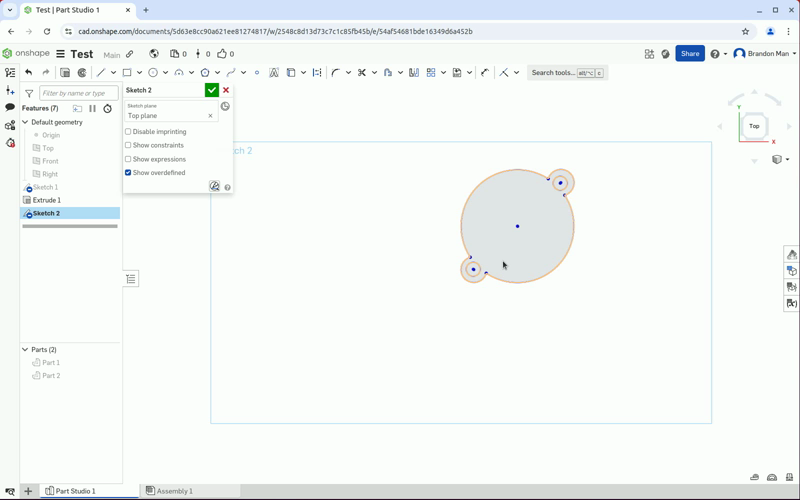
click(503, 260)
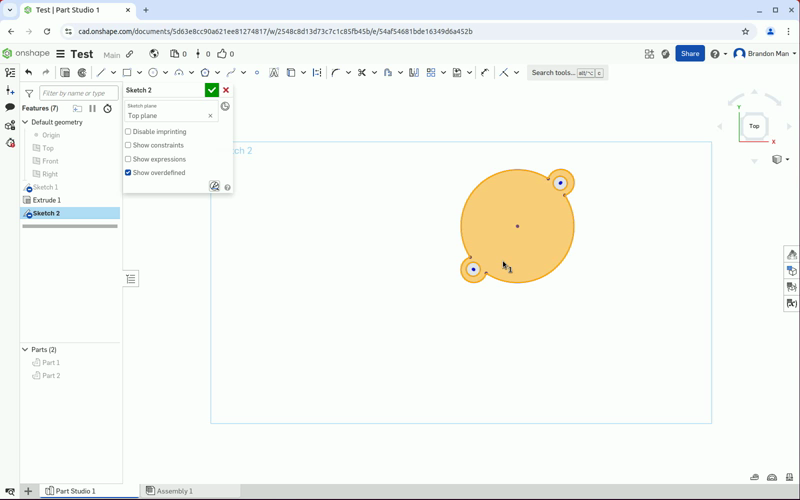
mouse_move(73, 352)
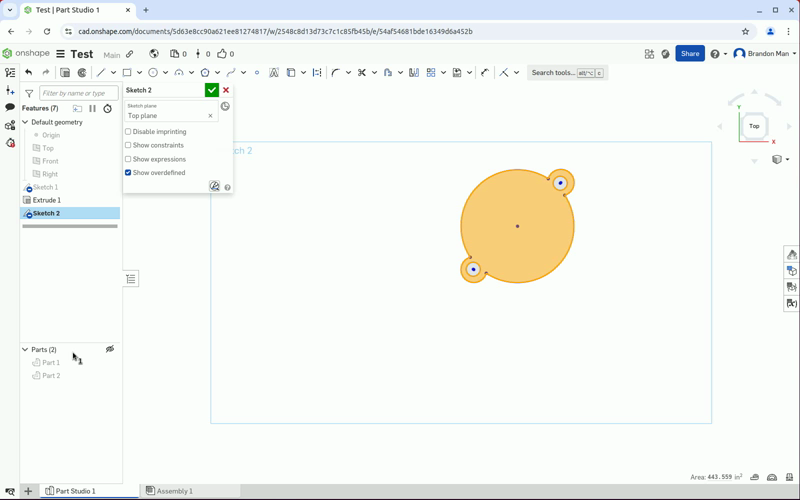
key(shift+y)
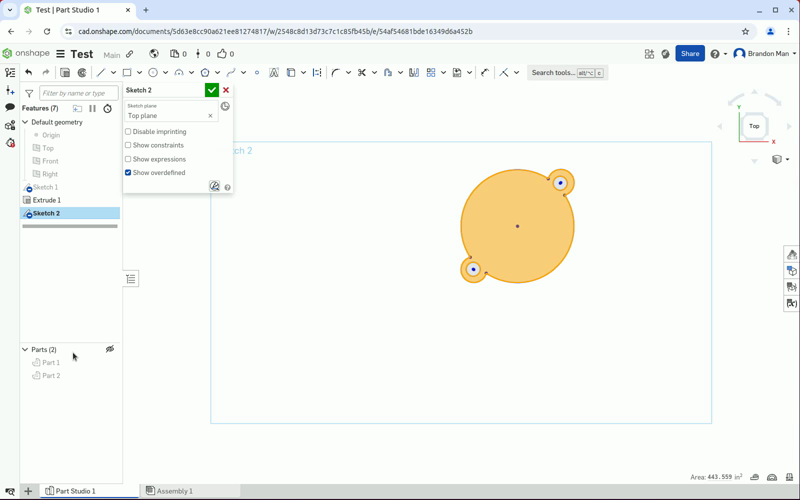
key(shift+e)
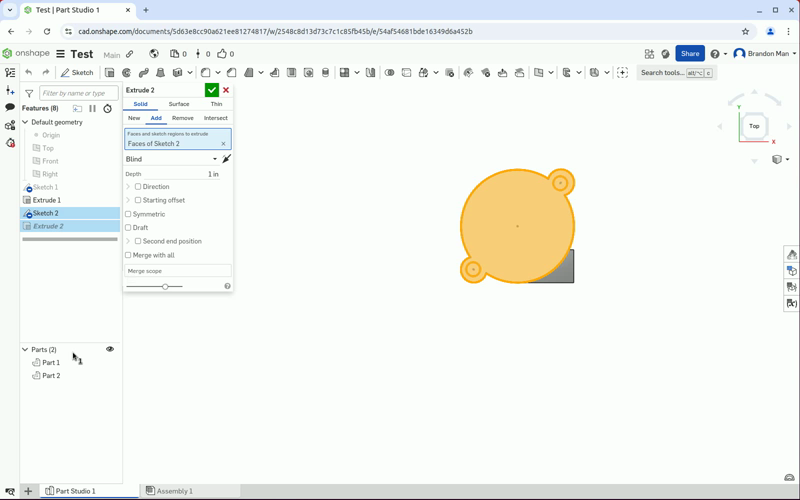
mouse_move(143, 106)
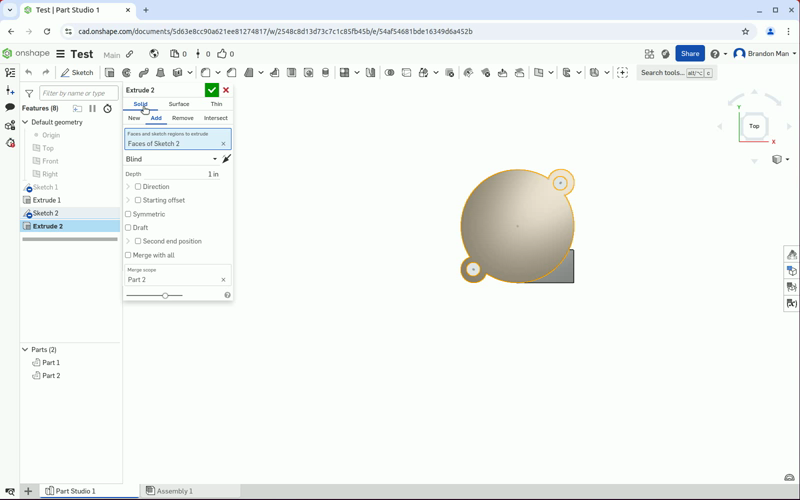
click(143, 106)
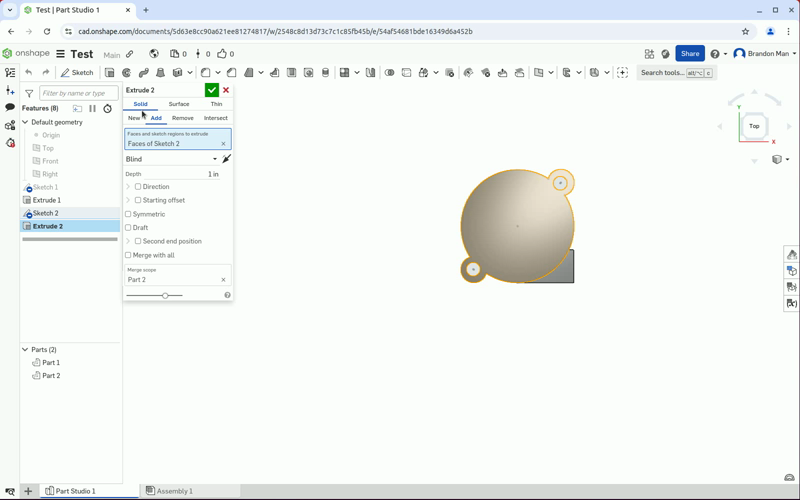
mouse_move(137, 120)
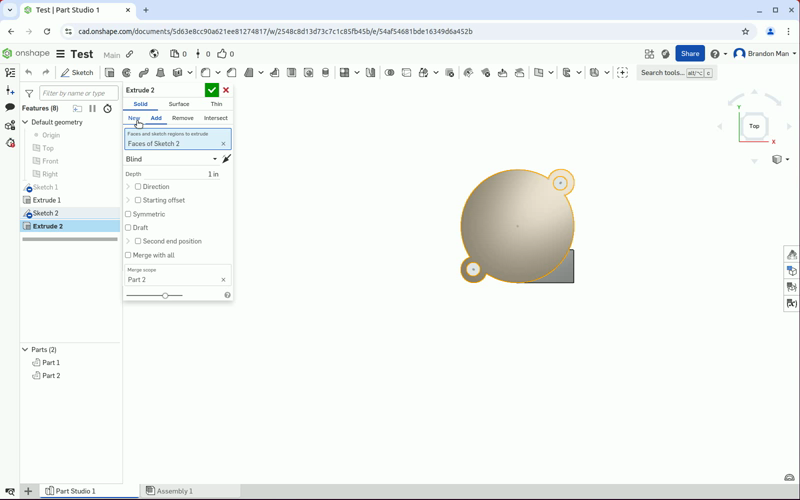
click(137, 120)
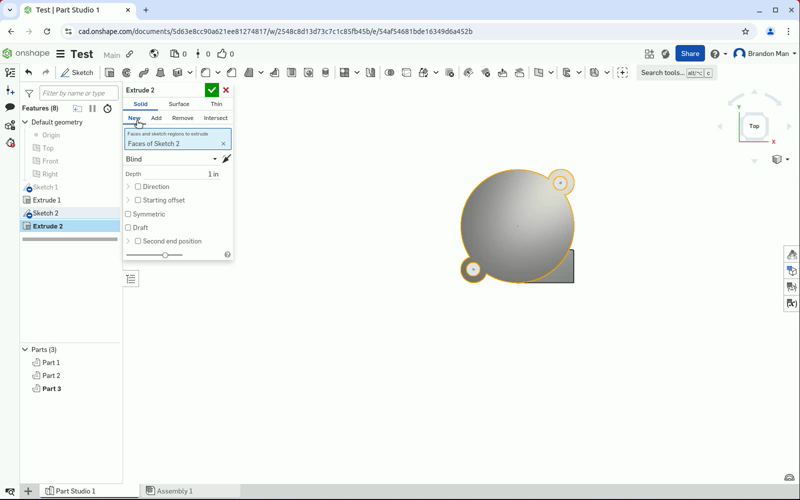
key(tab, 4)
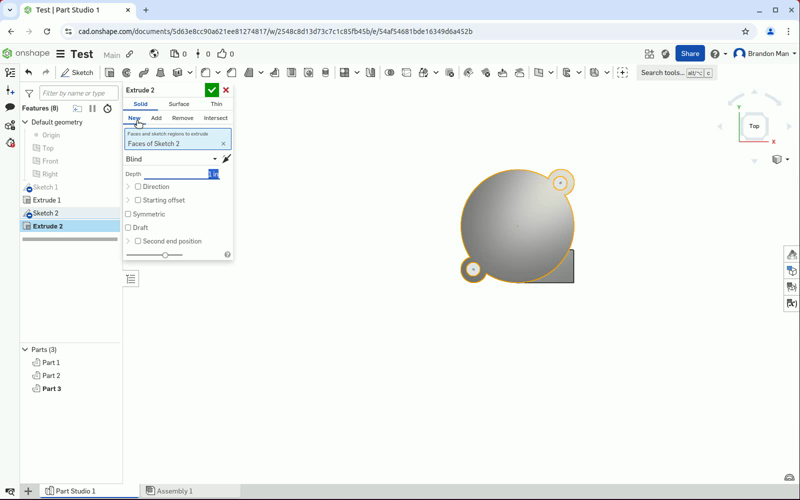
text(6.981)
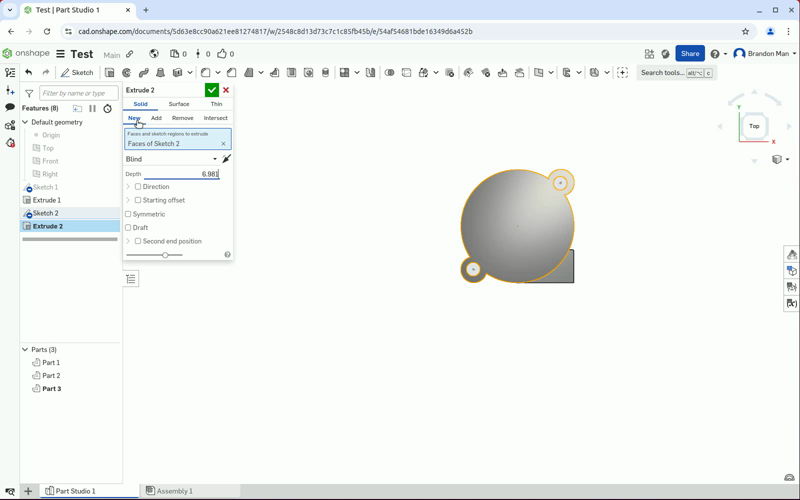
key(enter)
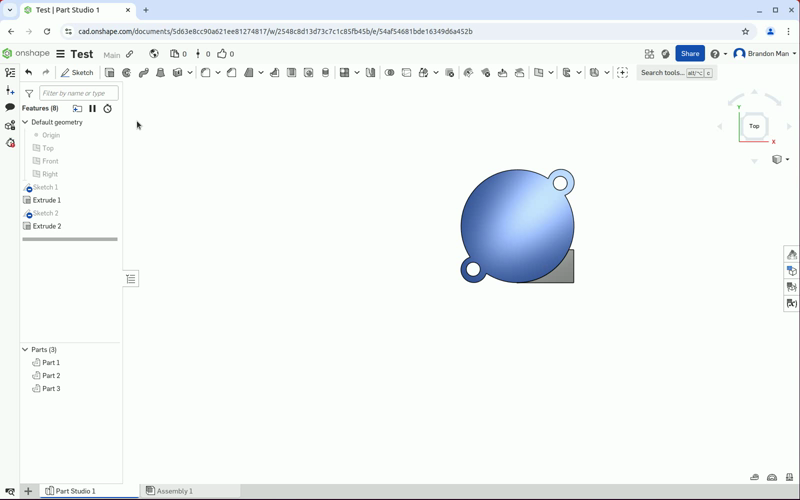
key(shift+h)
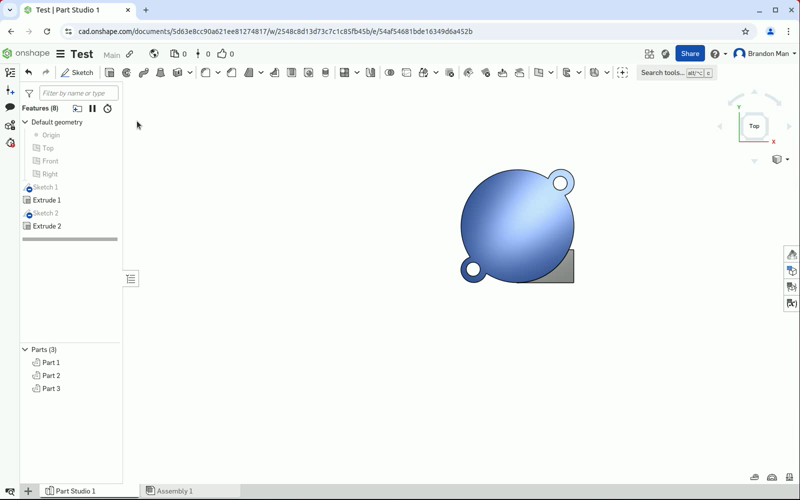
key(shift+h)
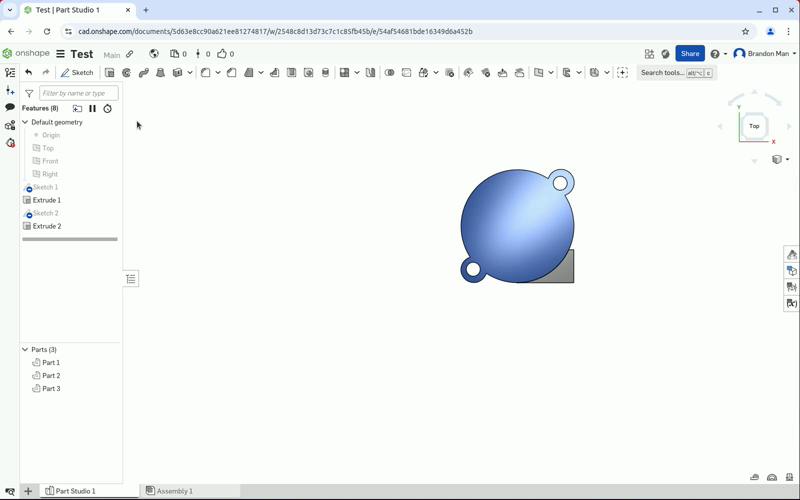
mouse_move(73, 189)
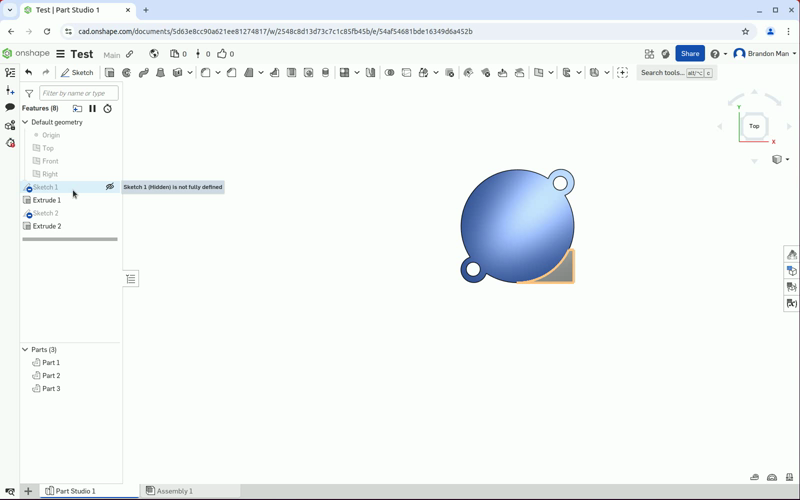
click(73, 189)
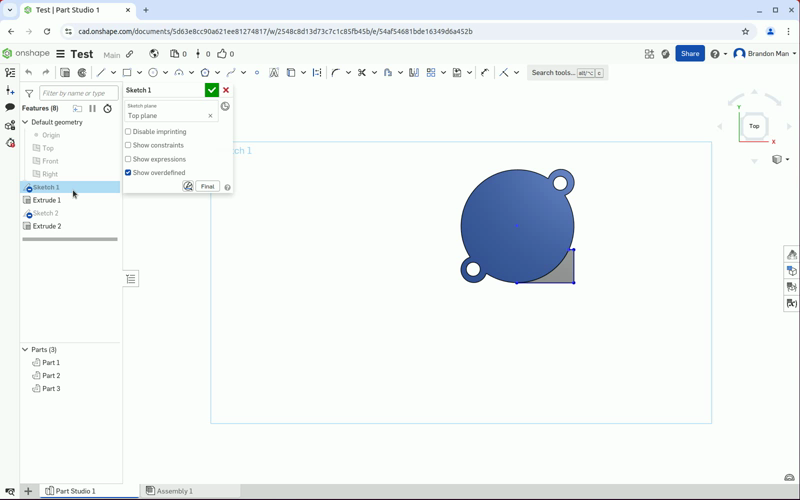
mouse_move(229, 92)
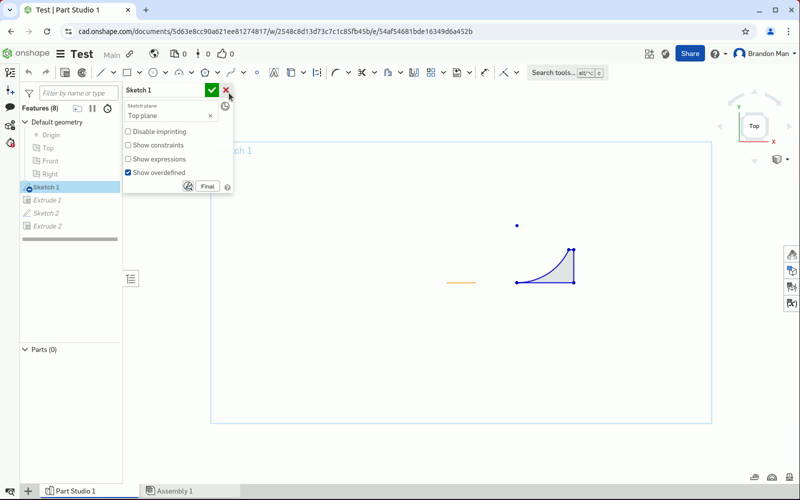
click(229, 92)
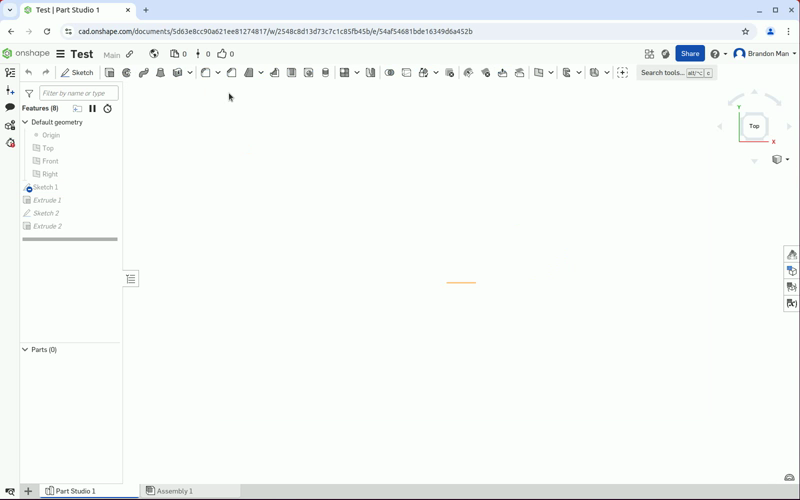
mouse_move(73, 352)
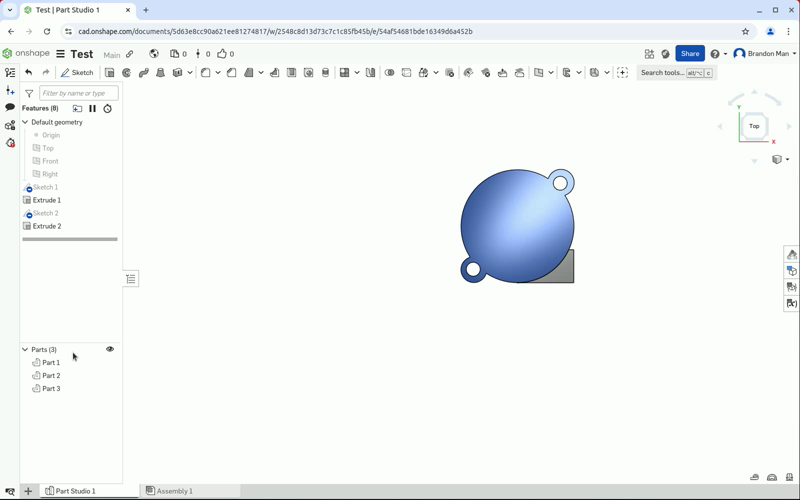
key(y)
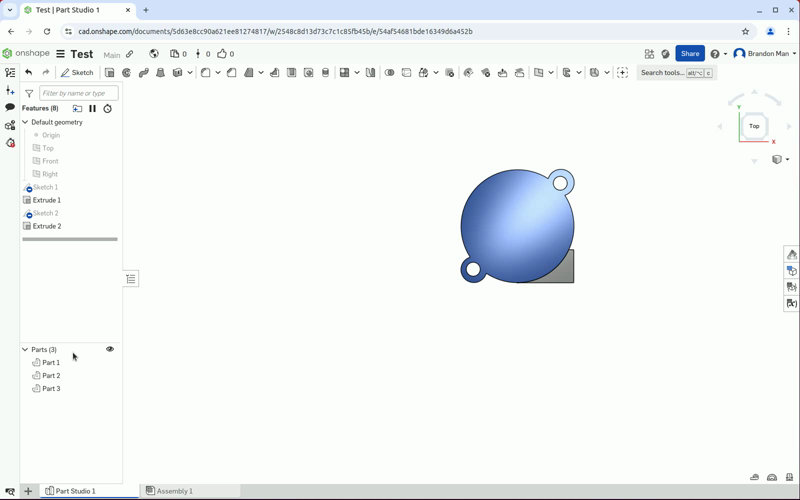
key(shift+p)
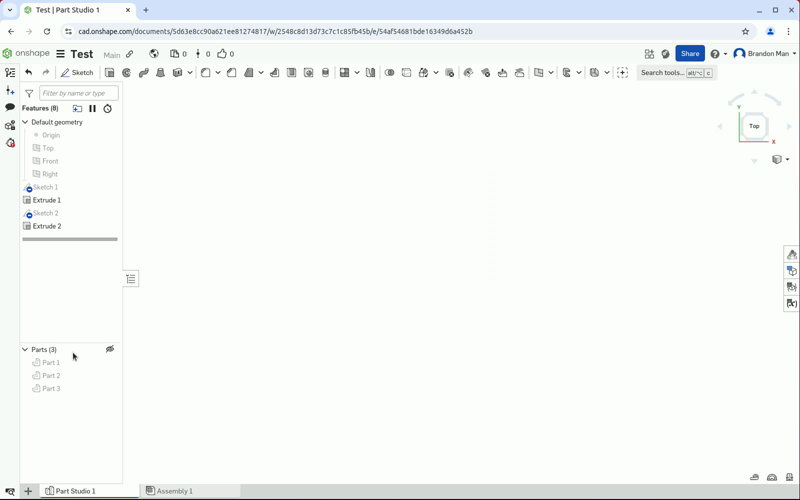
key(space)
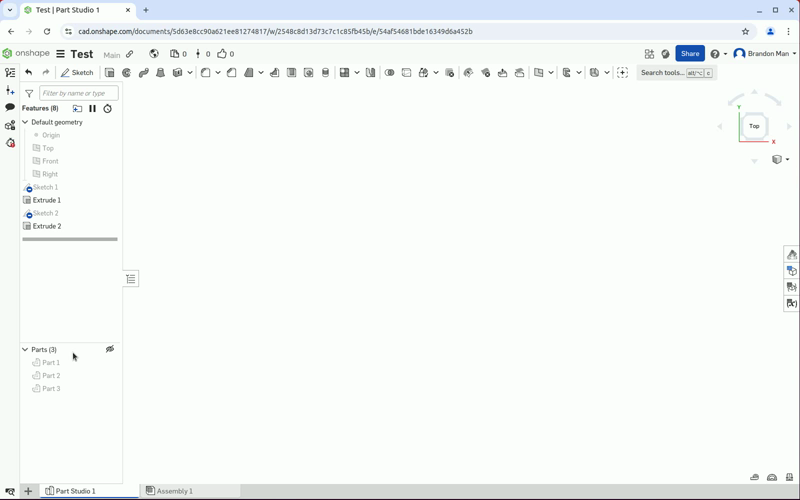
key_down(shift)
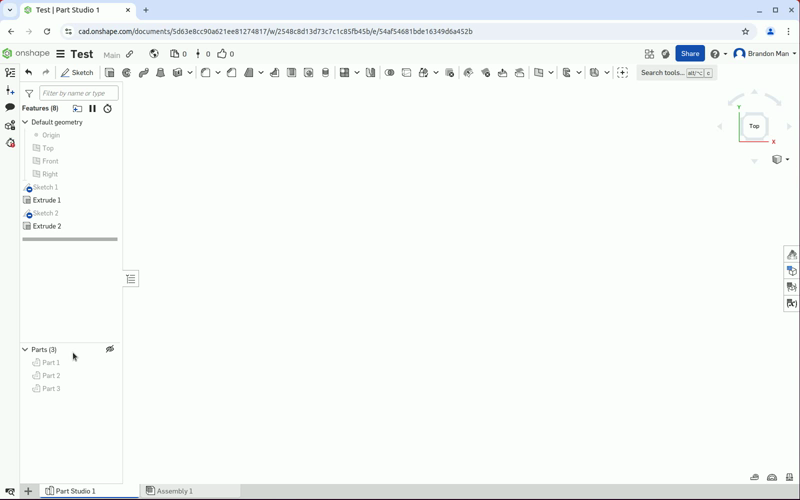
key(up)
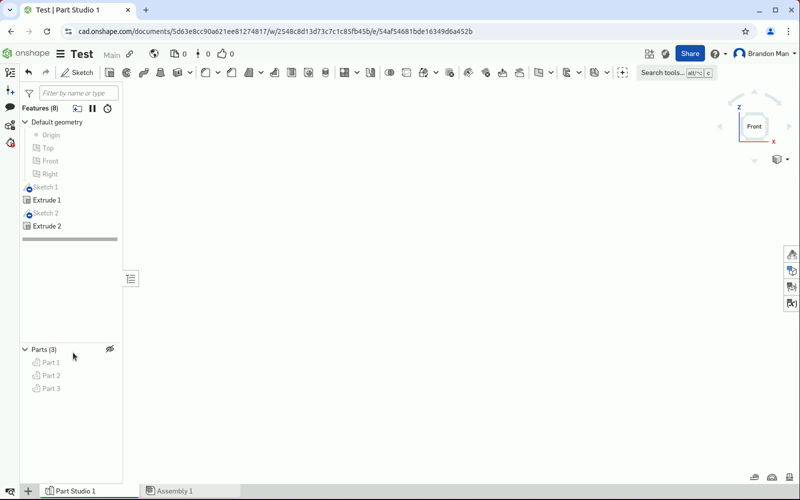
key_up(shift)
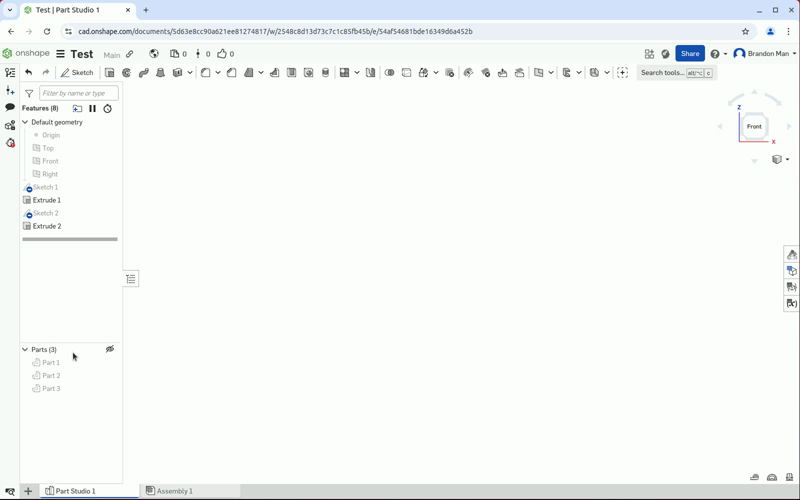
key(space)
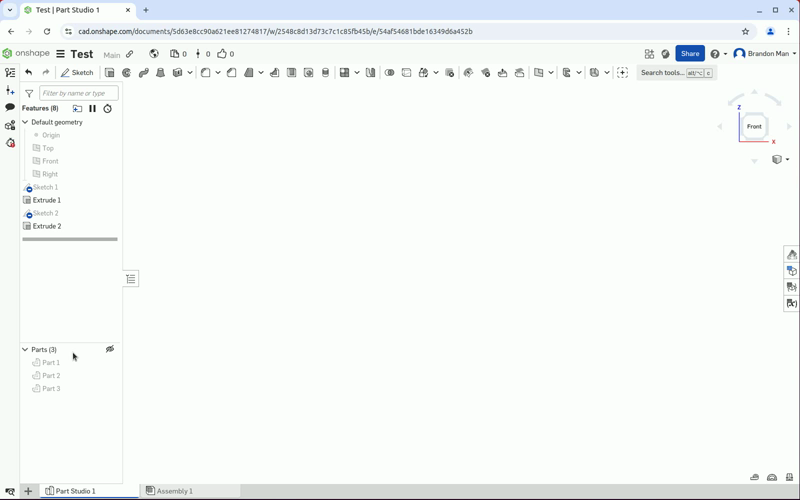
key_down(shift)
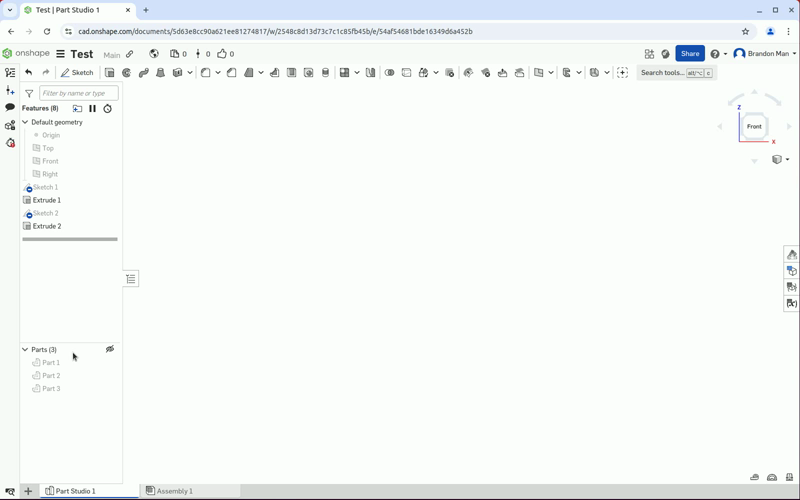
key(left)
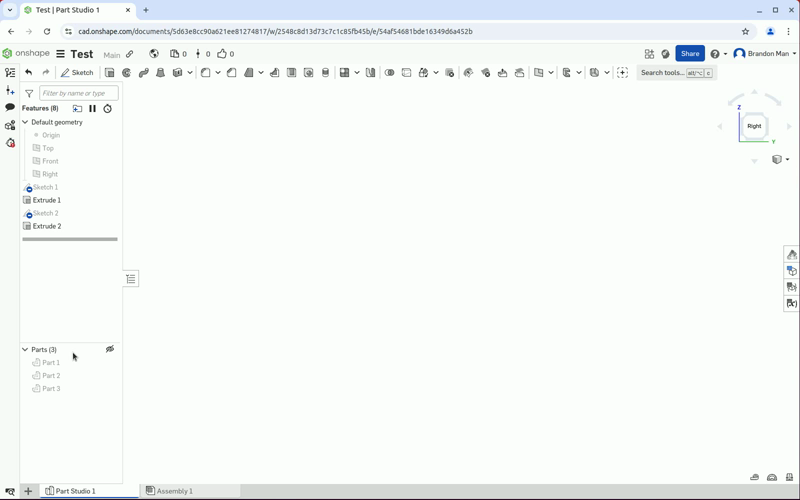
key_up(shift)
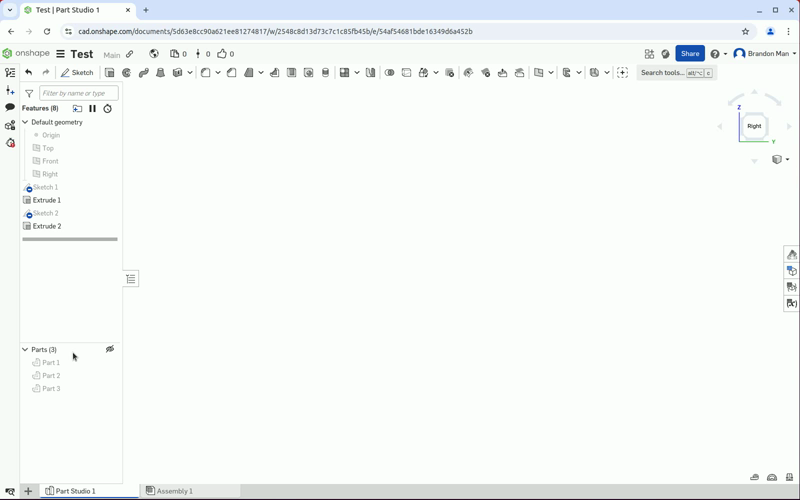
mouse_move(73, 352)
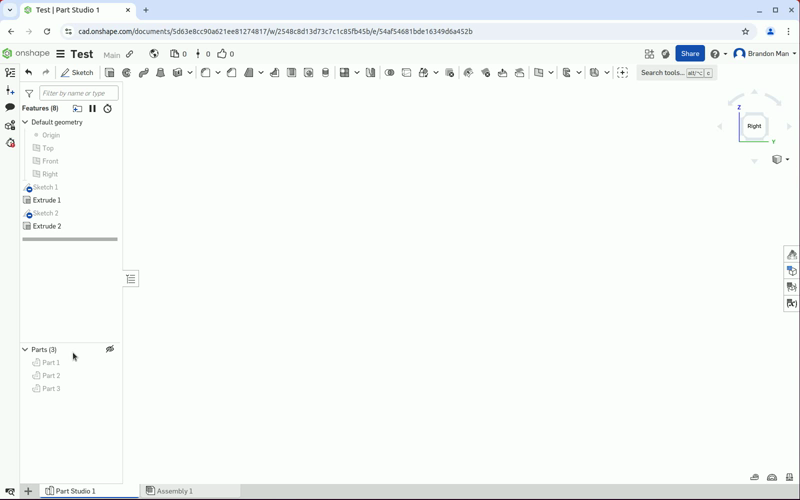
key(shift+y)
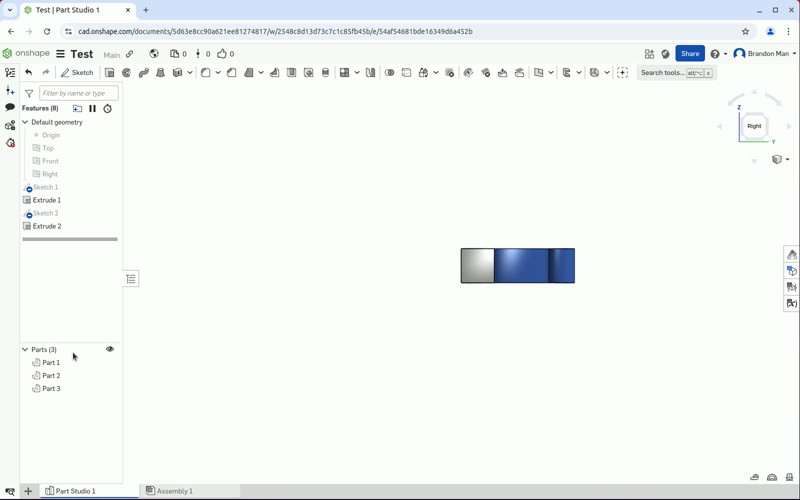
mouse_move(541, 75)
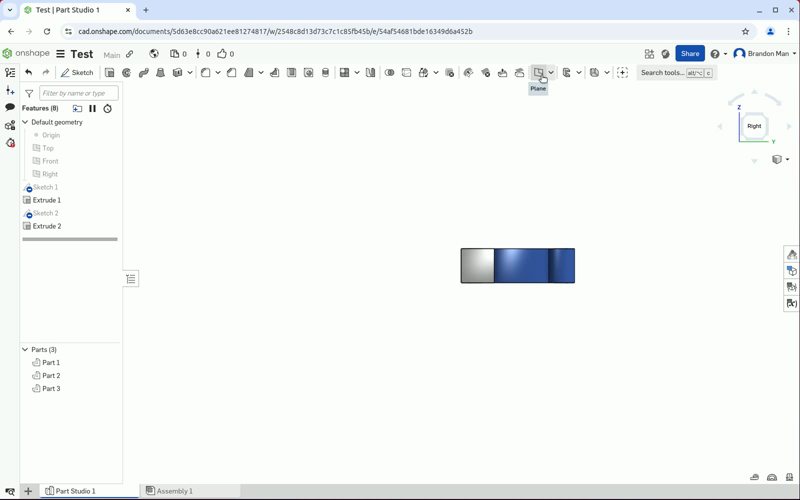
click(541, 75)
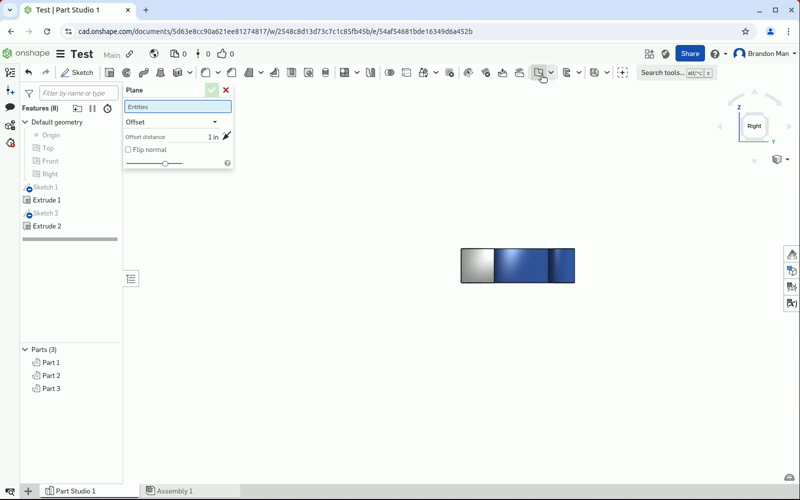
mouse_move(73, 176)
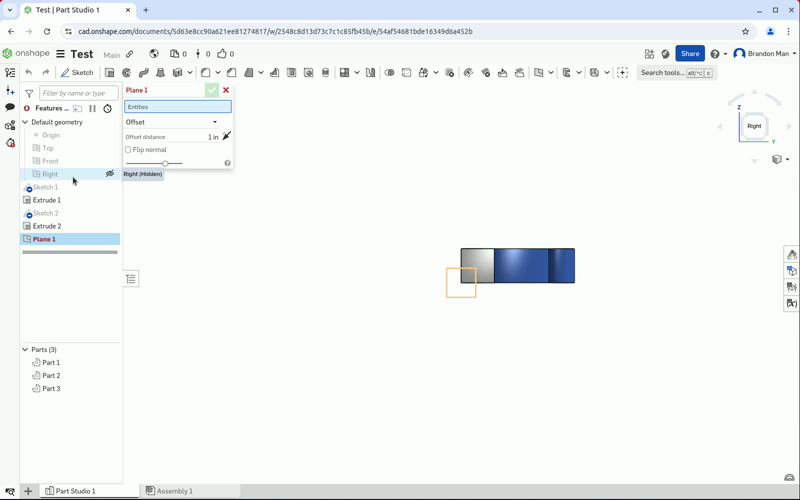
click(73, 176)
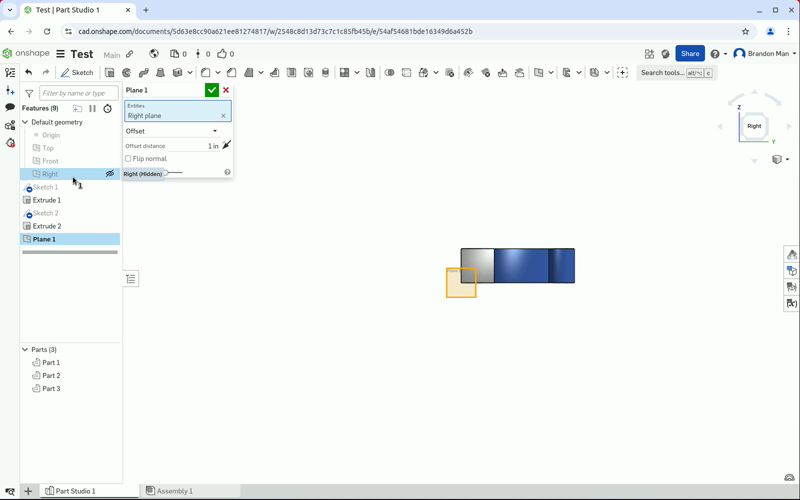
key(tab, 2)
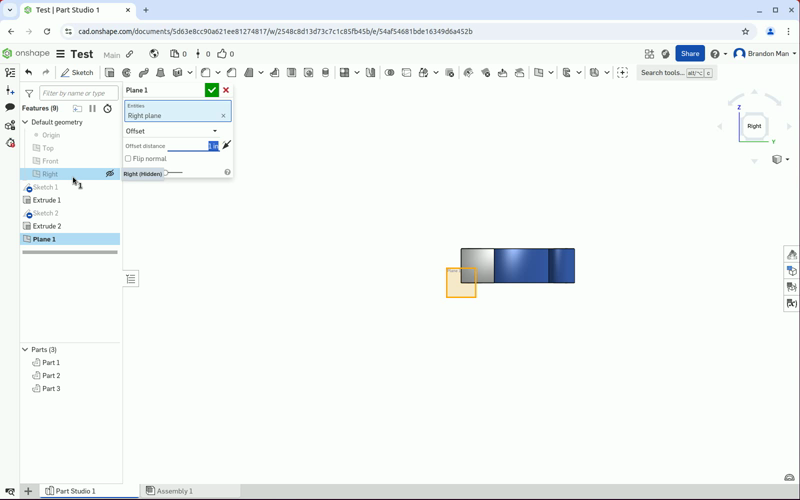
text(23.108)
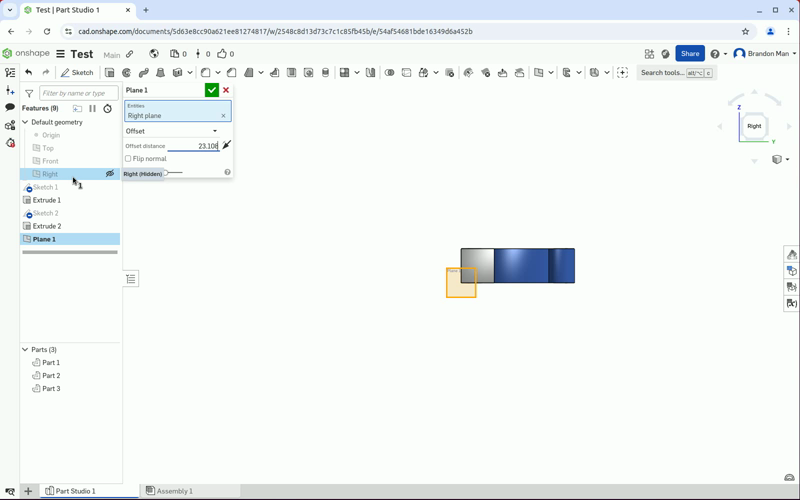
key(enter, 2)
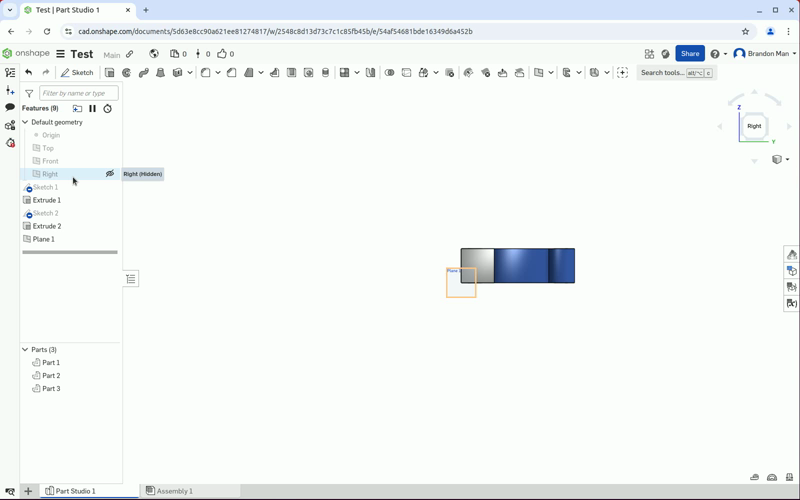
key(shift+s)
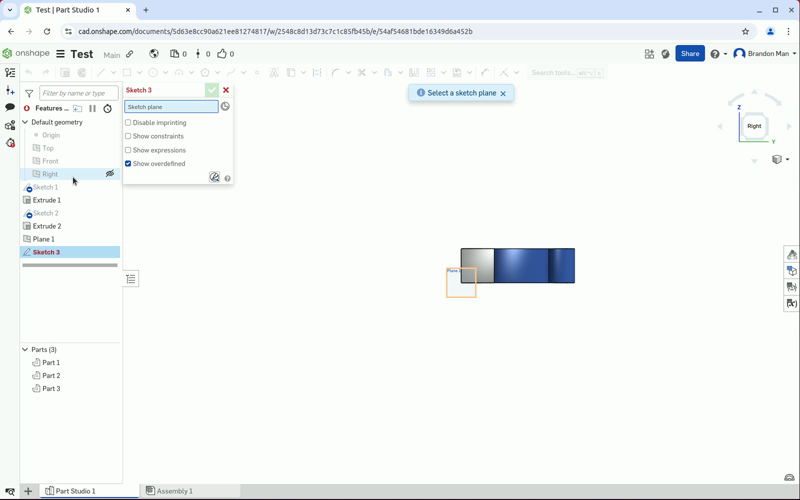
mouse_move(73, 241)
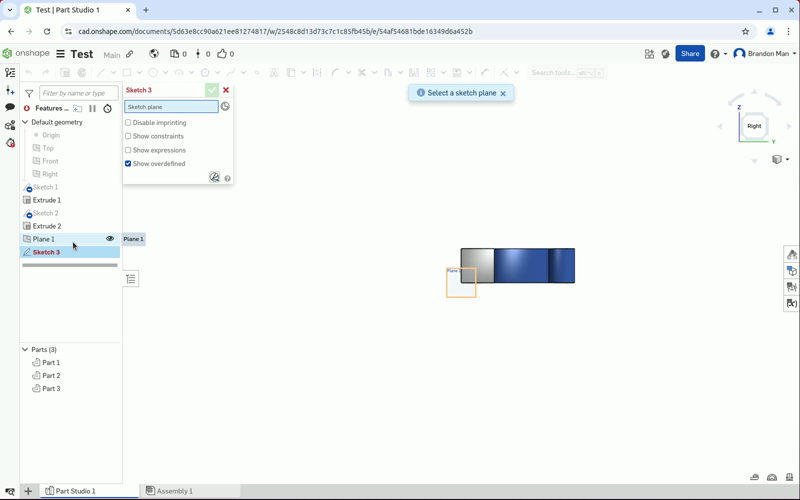
click(73, 241)
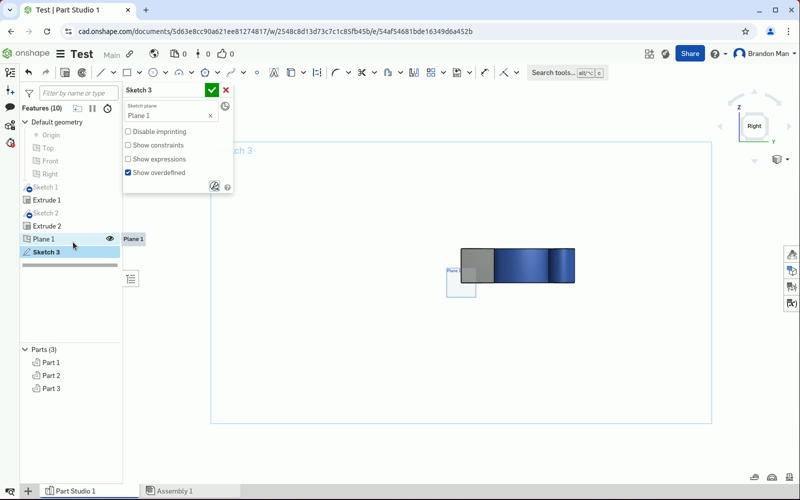
mouse_move(73, 352)
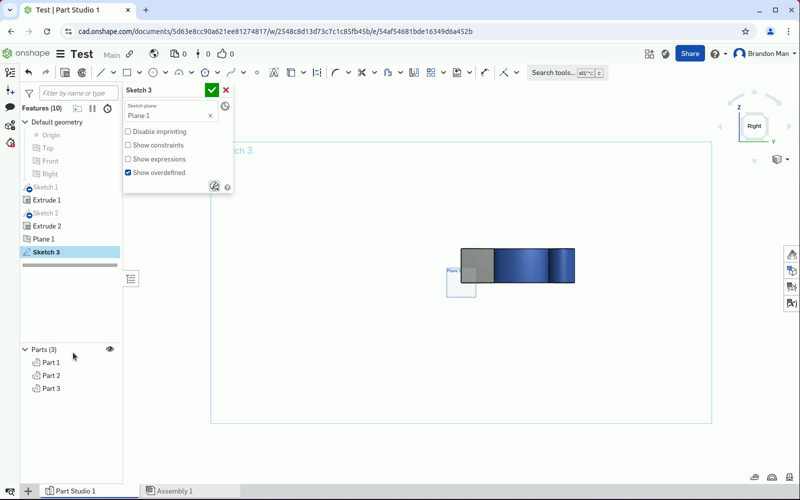
key(y)
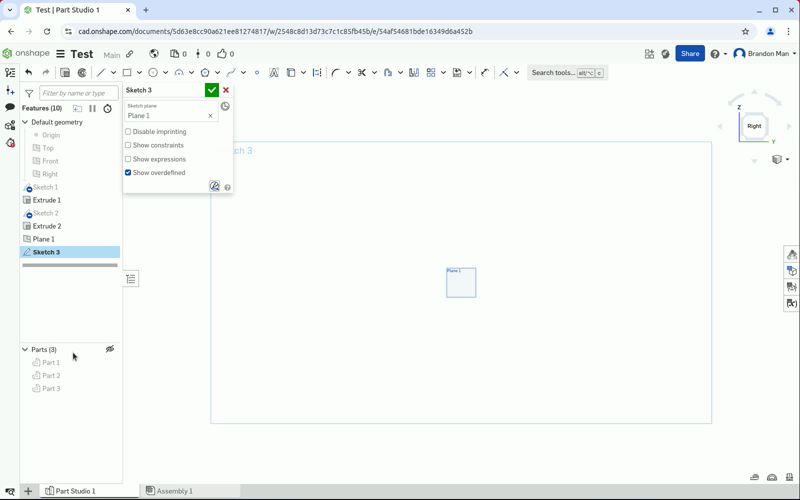
key(l)
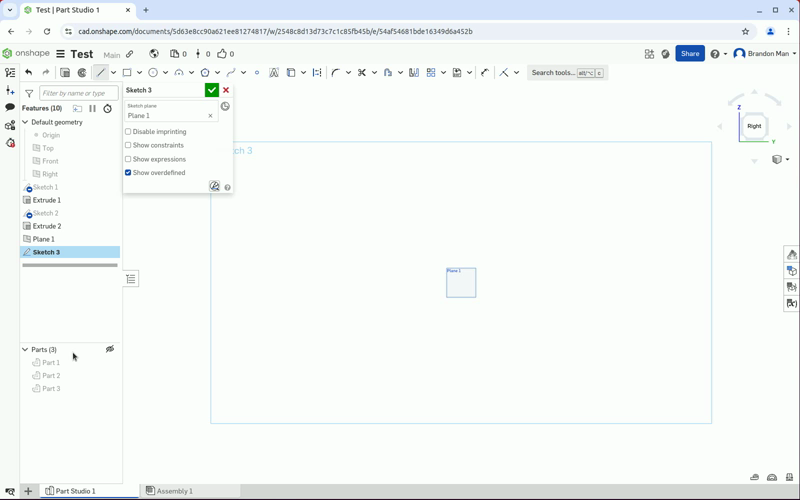
key_down(shift)
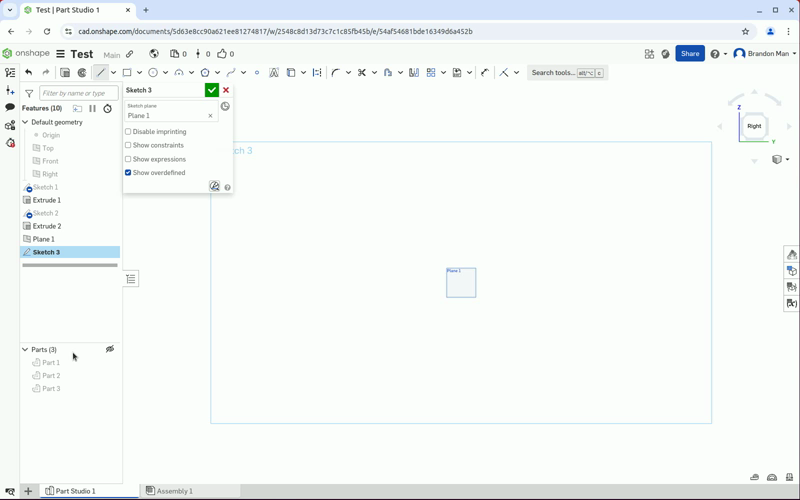
mouse_move(465, 278)
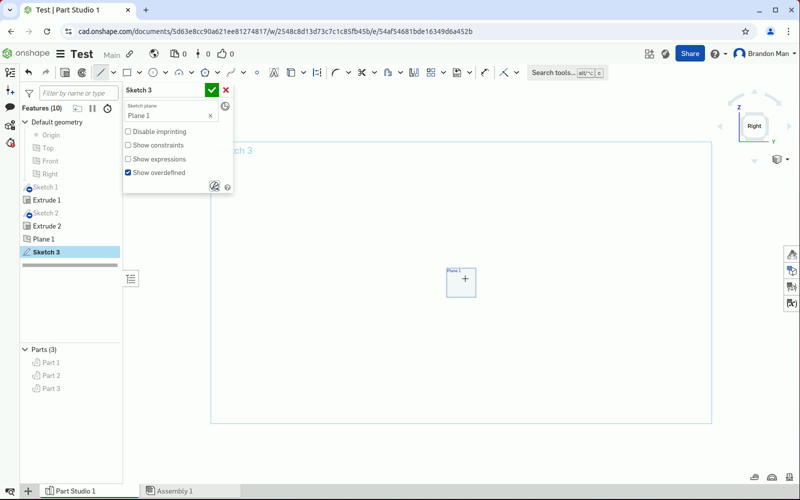
click(465, 278)
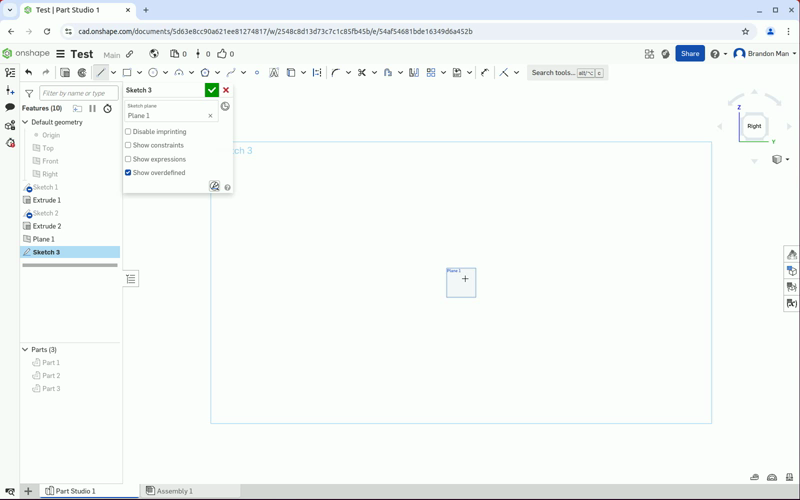
key_up(shift)
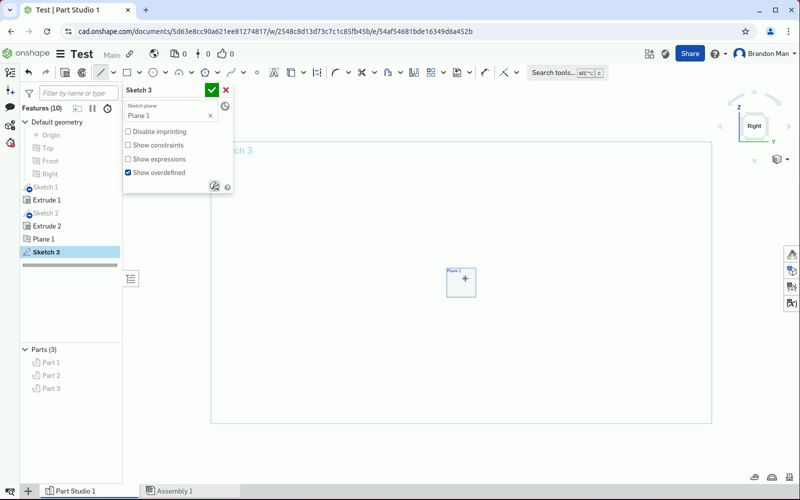
key_down(shift)
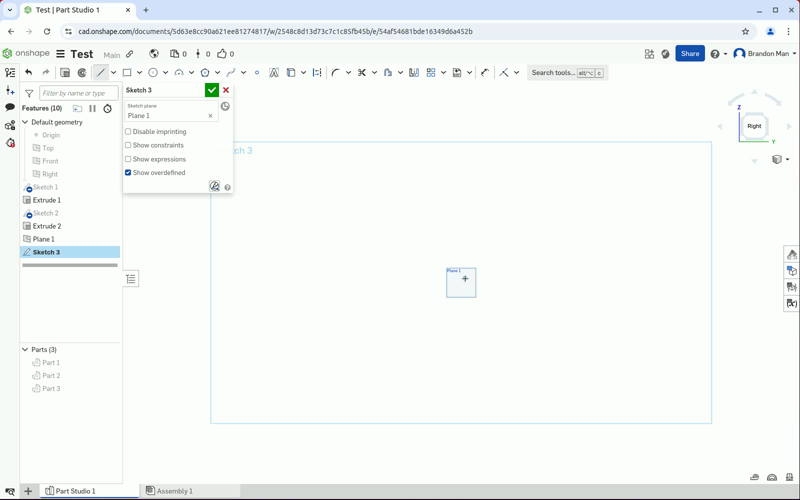
mouse_move(495, 278)
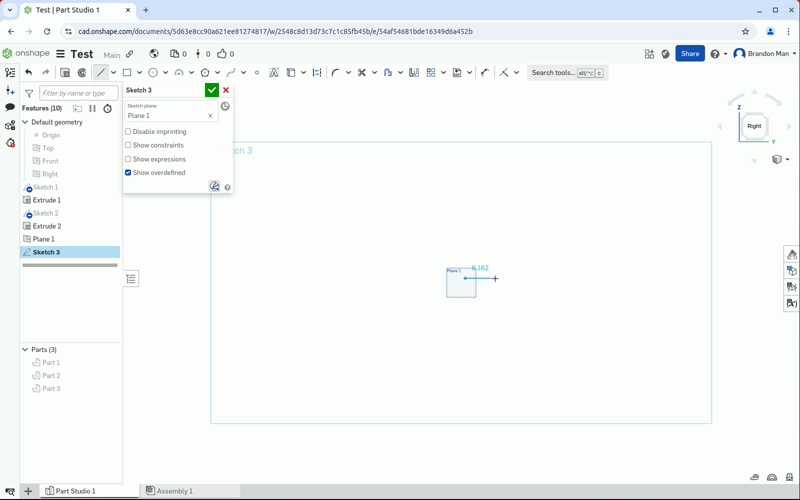
mouse_move(489, 278)
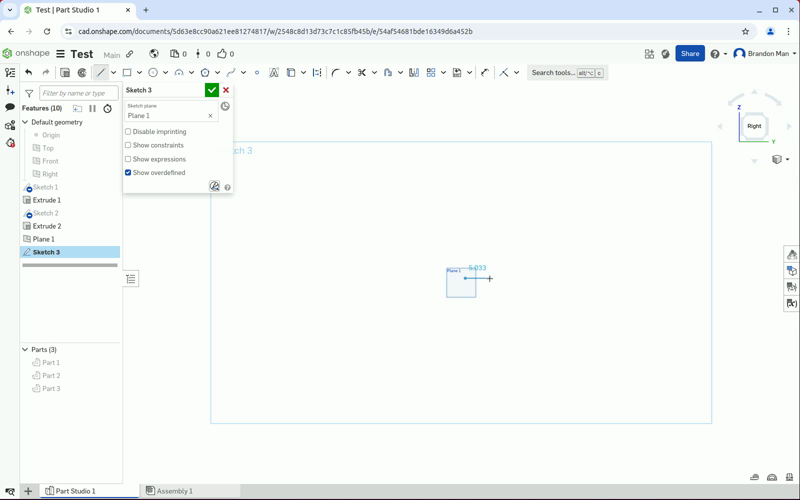
click(489, 278)
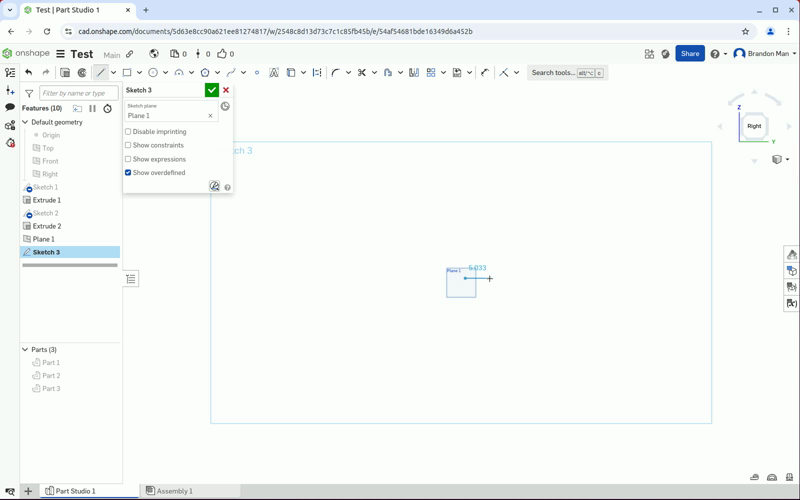
key_up(shift)
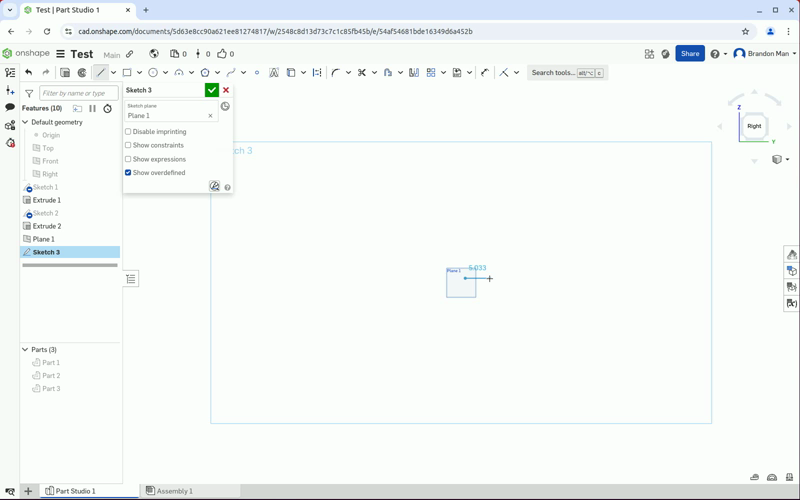
key_down(shift)
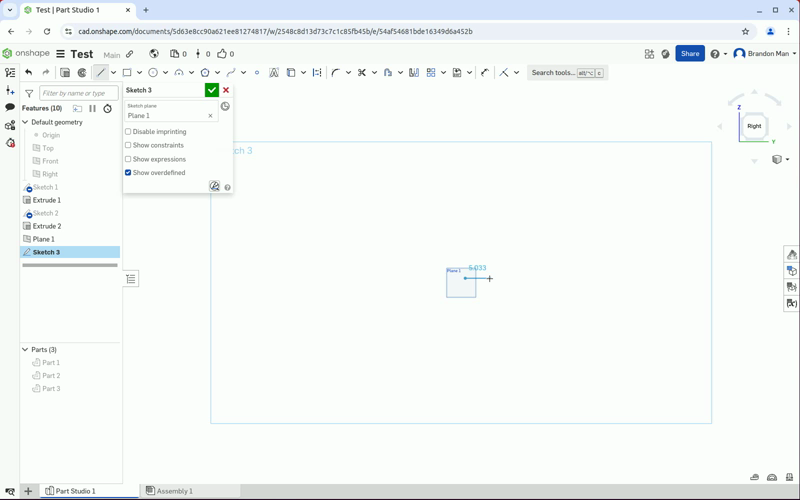
mouse_move(519, 278)
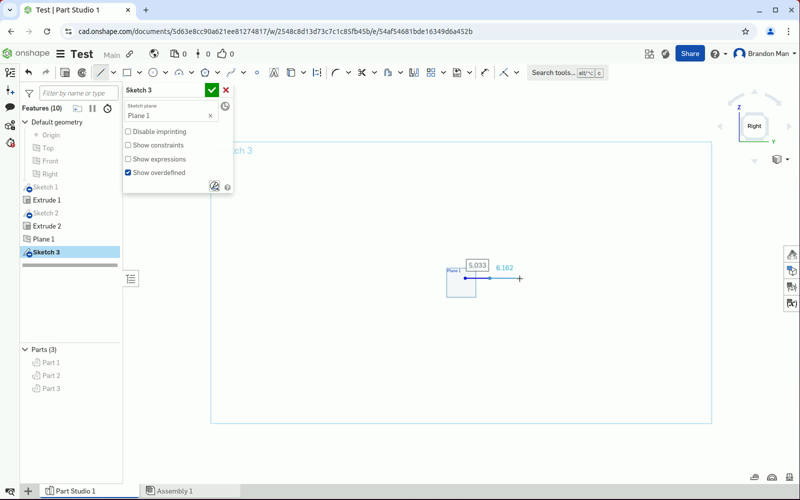
mouse_move(489, 252)
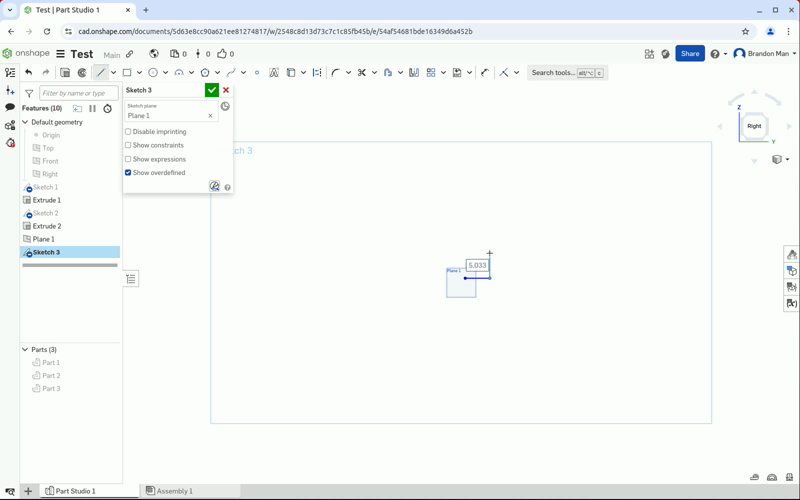
click(489, 252)
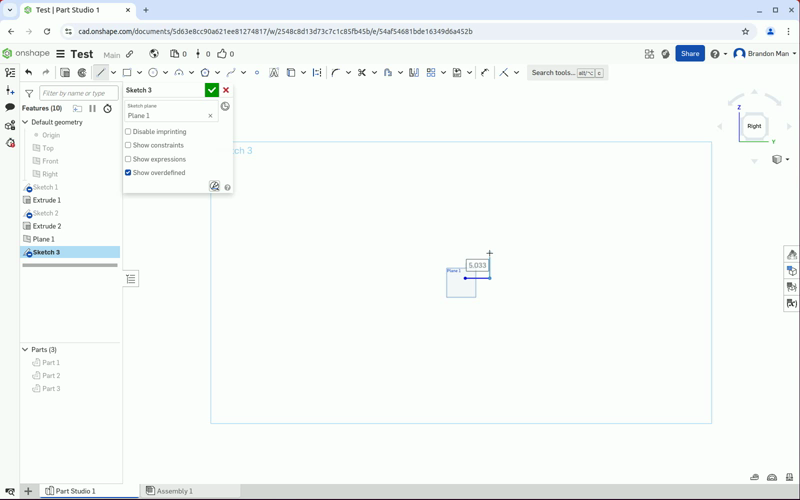
key_up(shift)
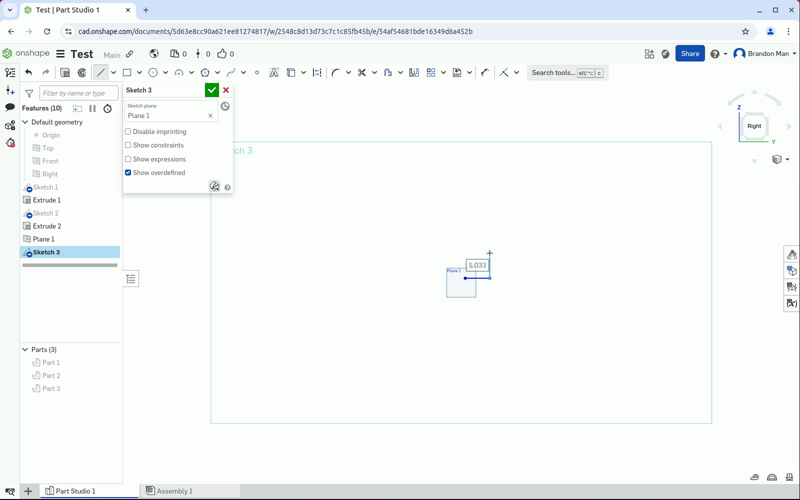
key_down(shift)
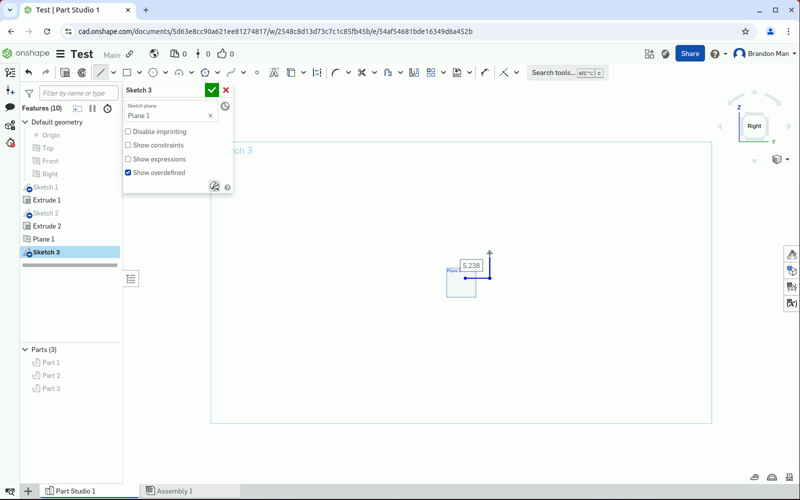
mouse_move(519, 252)
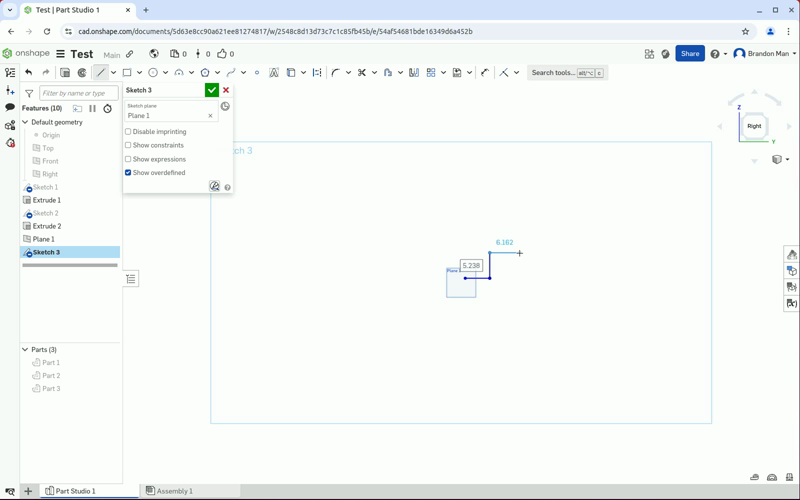
mouse_move(465, 252)
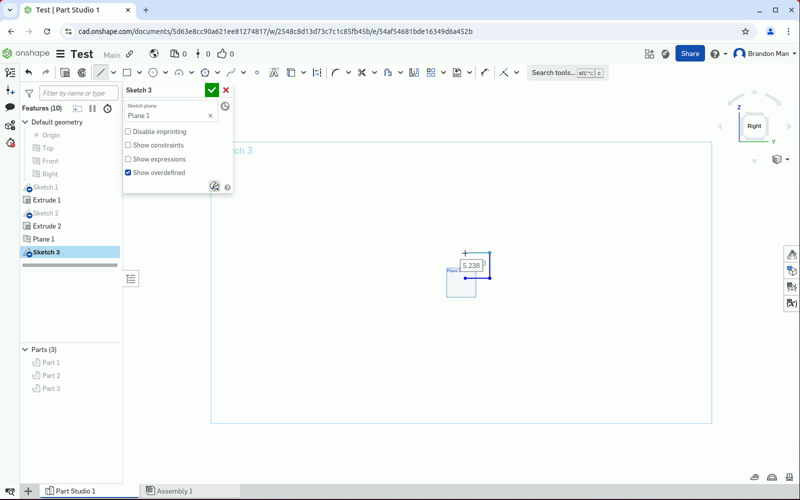
click(465, 252)
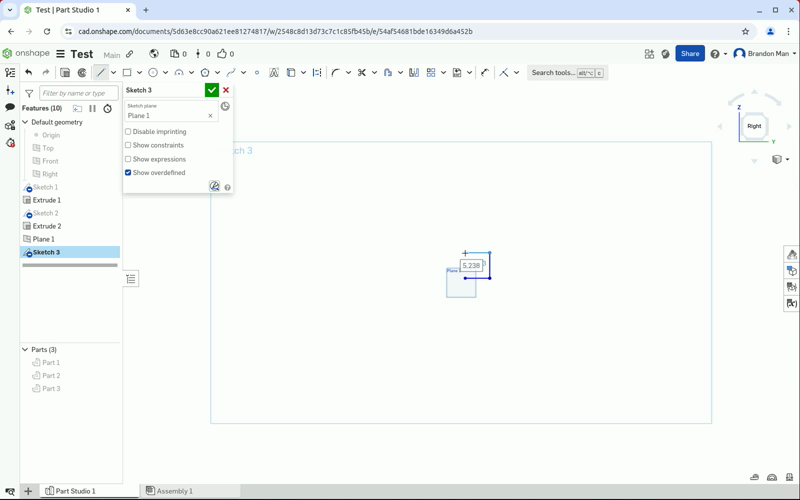
key_up(shift)
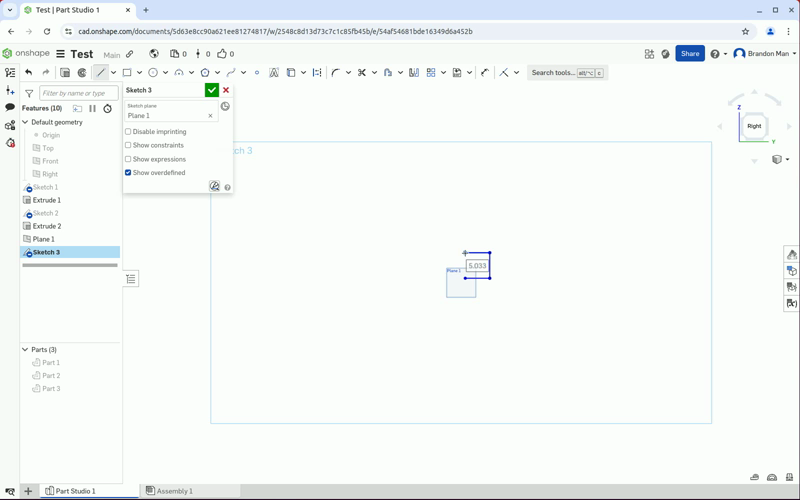
mouse_move(495, 252)
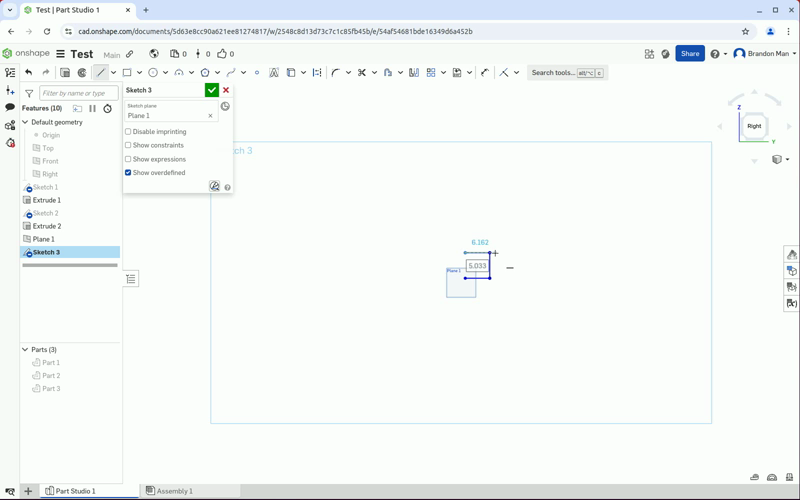
key_down(shift)
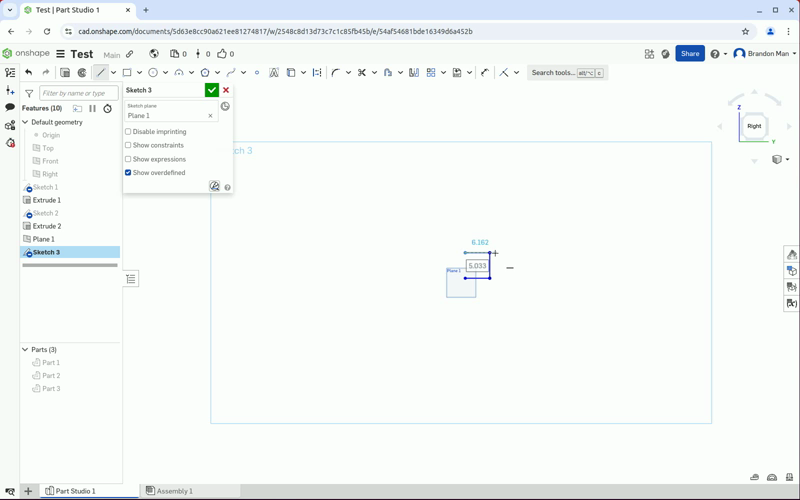
mouse_move(465, 278)
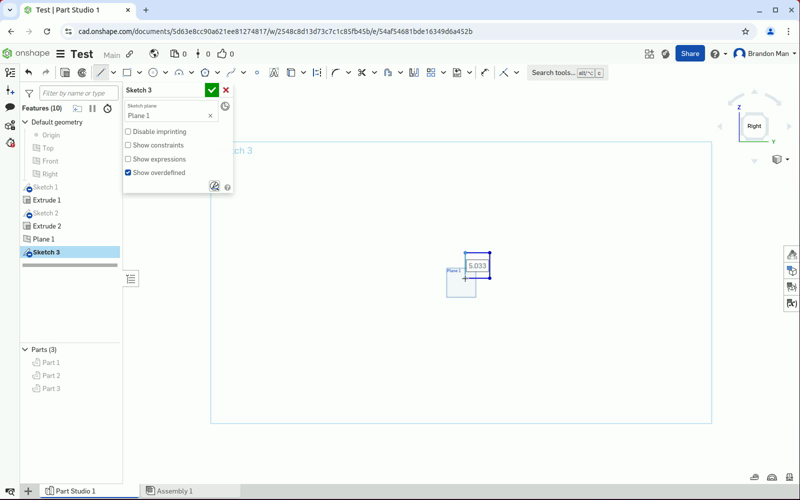
key_up(shift)
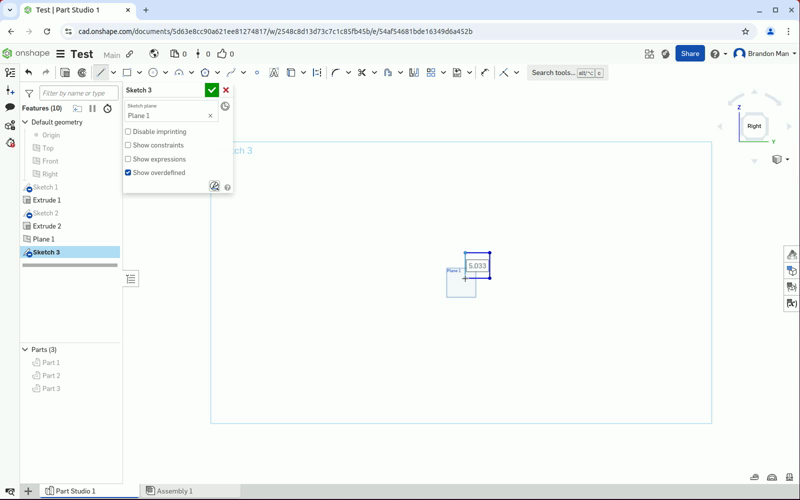
click(465, 278)
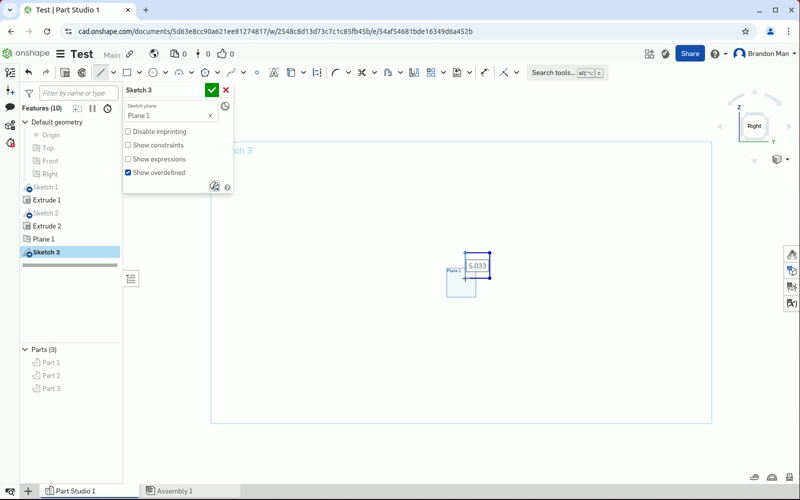
key(esc)
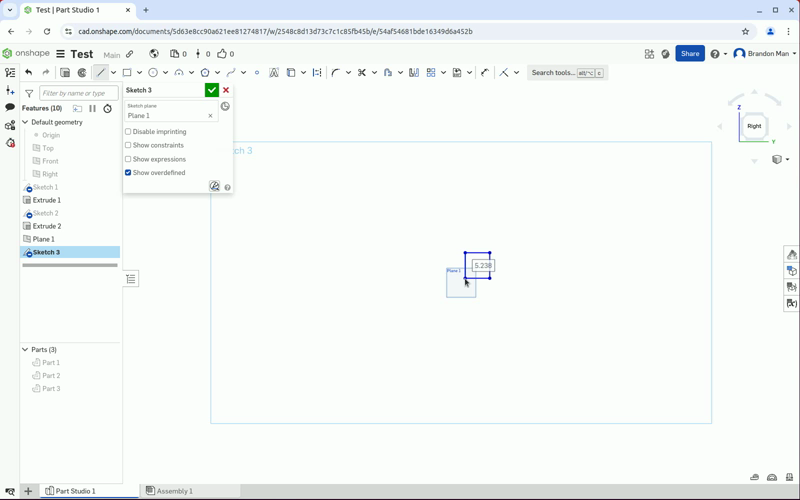
mouse_move(468, 273)
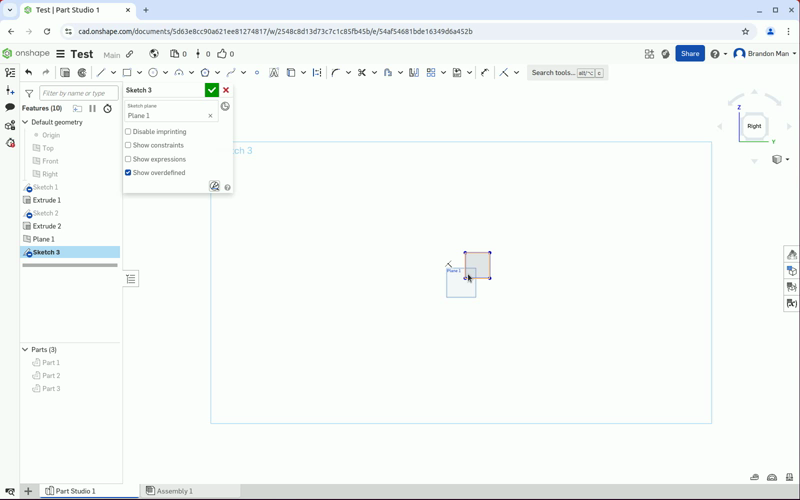
scroll(6)
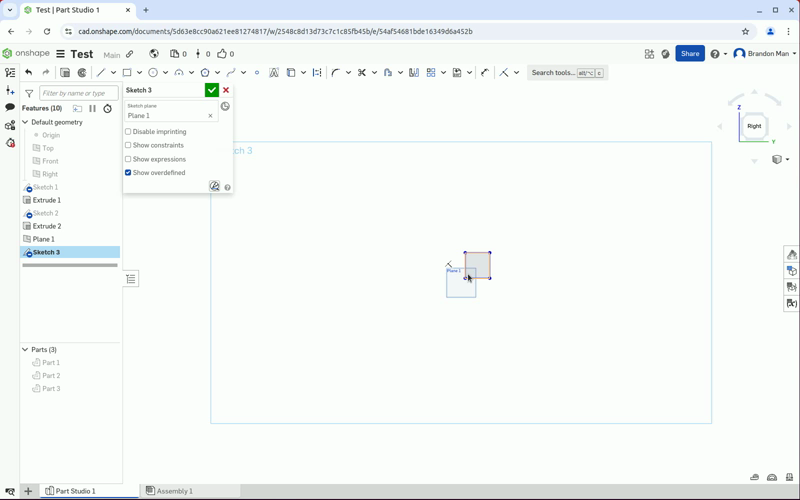
scroll(6)
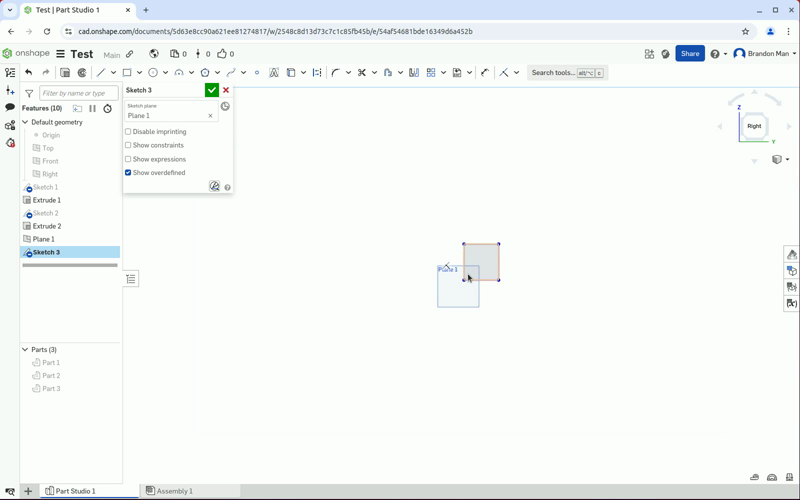
scroll(6)
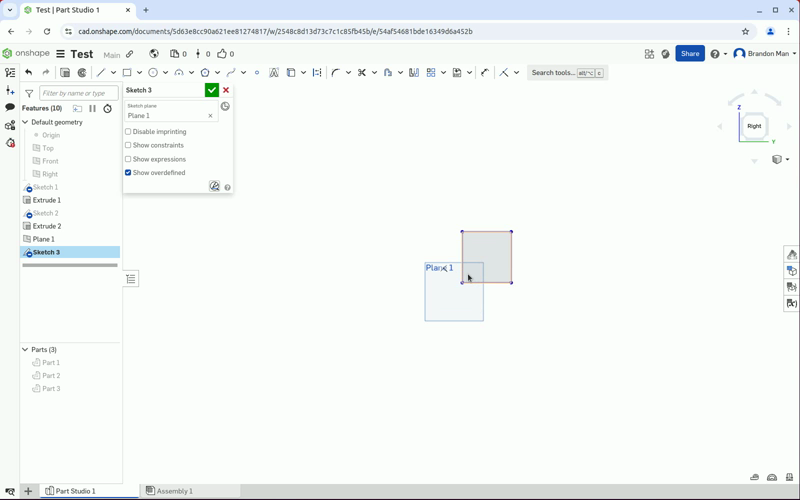
scroll(6)
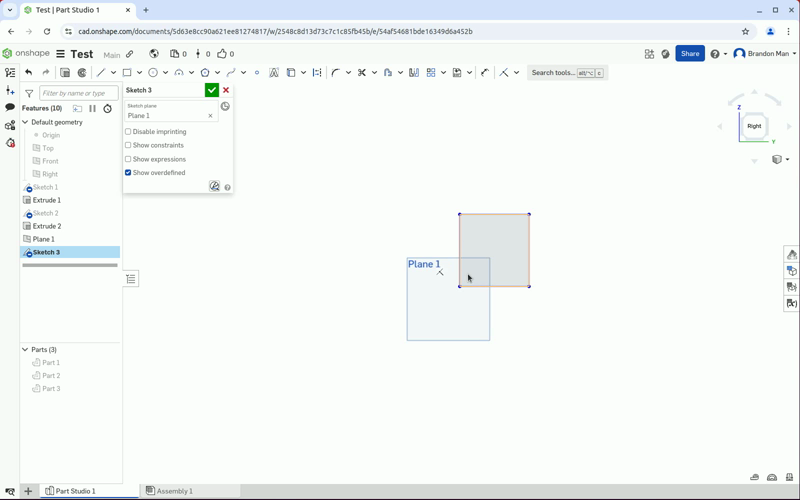
scroll(6)
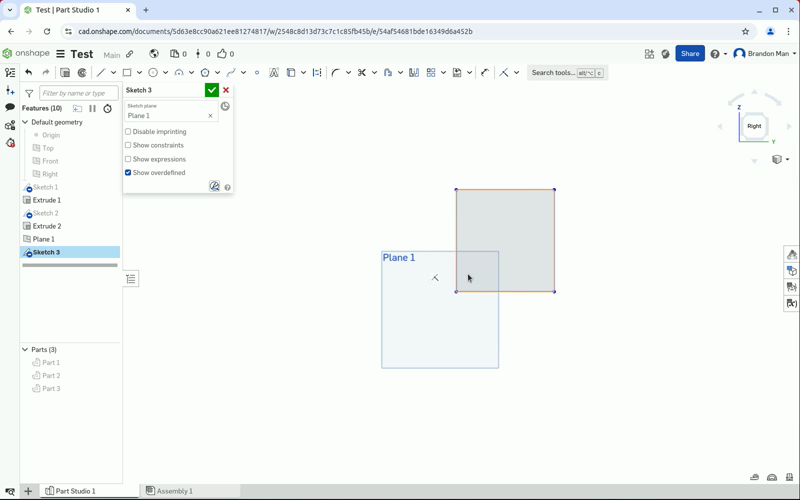
scroll(6)
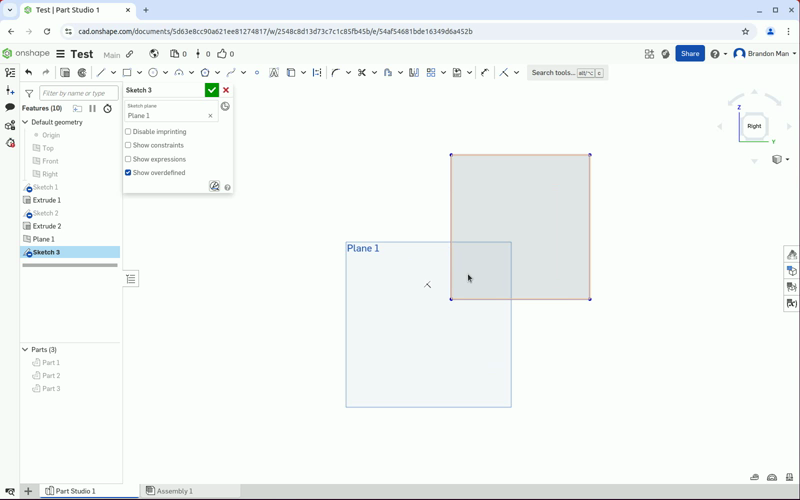
scroll(6)
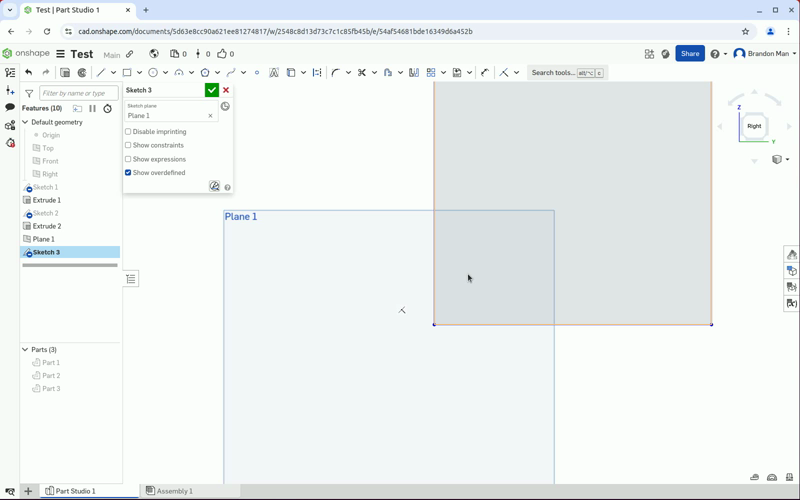
click(468, 273)
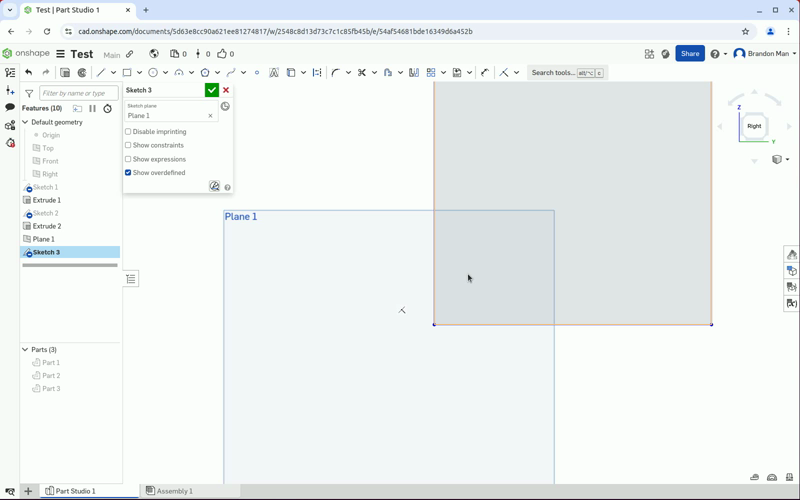
scroll(-6)
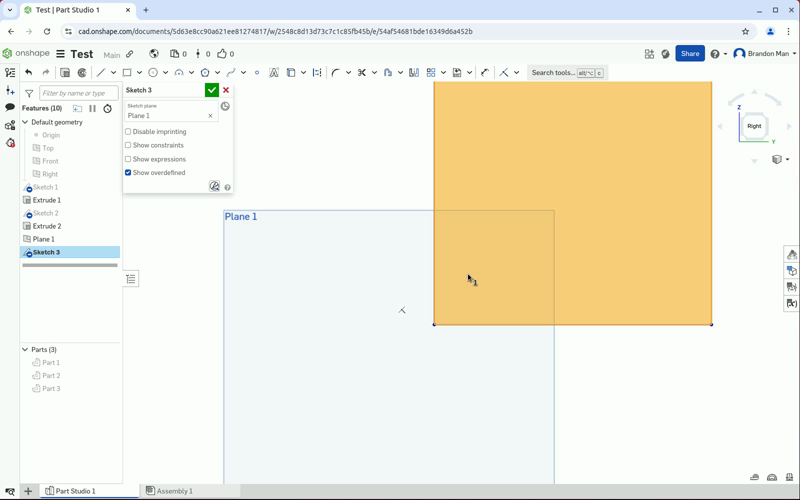
scroll(-6)
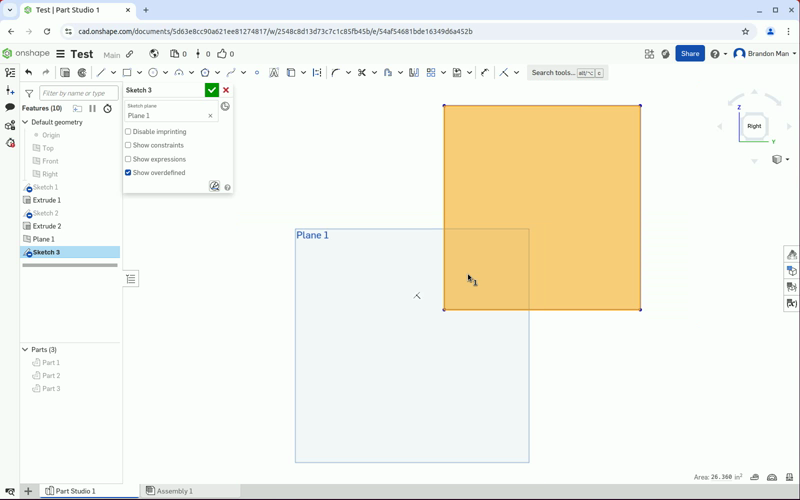
scroll(-6)
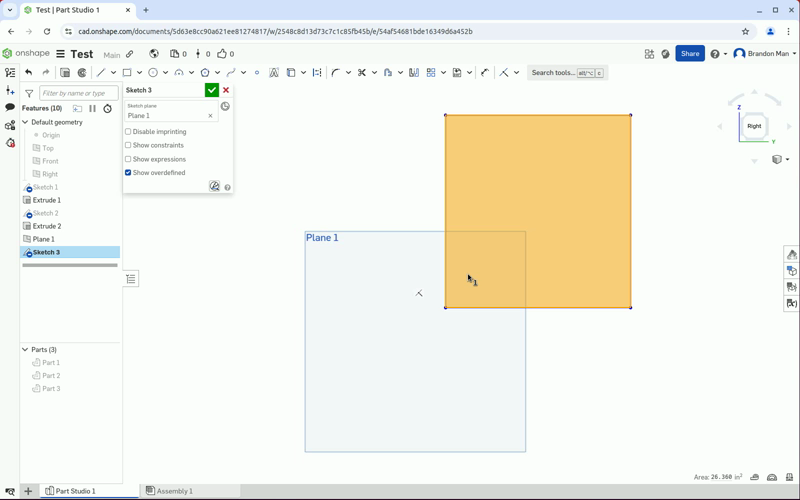
scroll(-6)
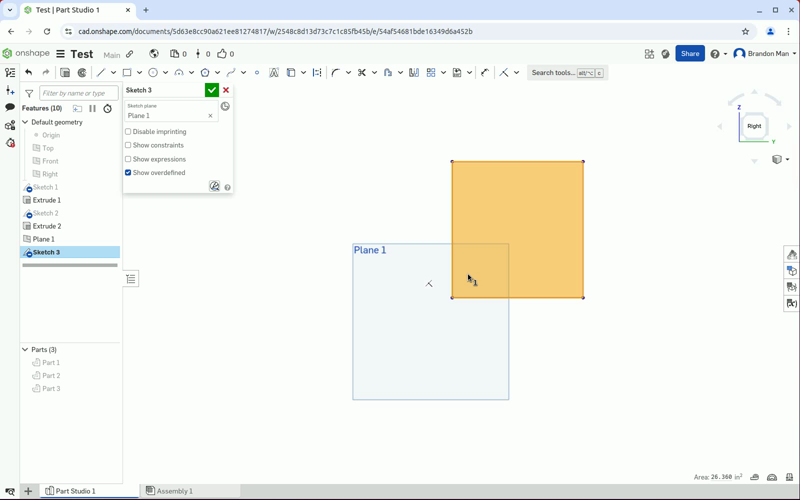
scroll(-6)
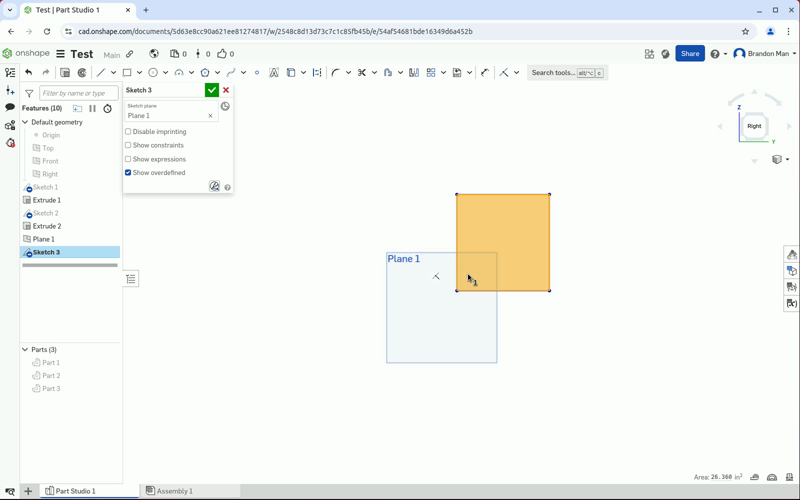
scroll(-6)
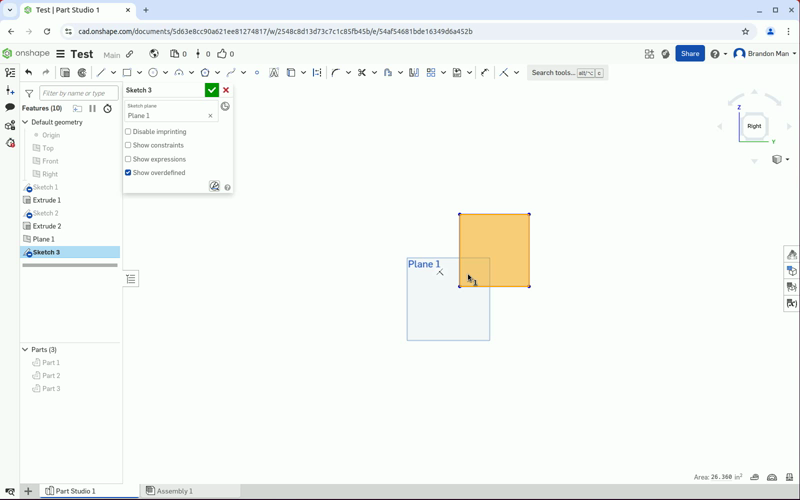
scroll(-6)
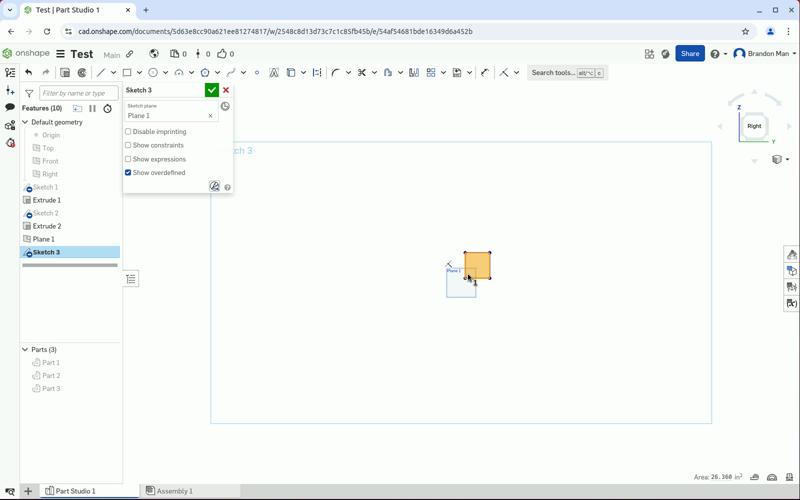
mouse_move(73, 352)
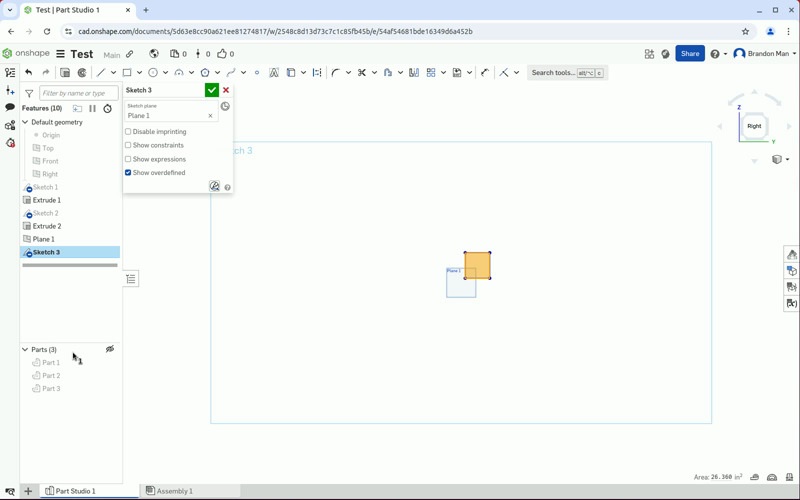
key(shift+y)
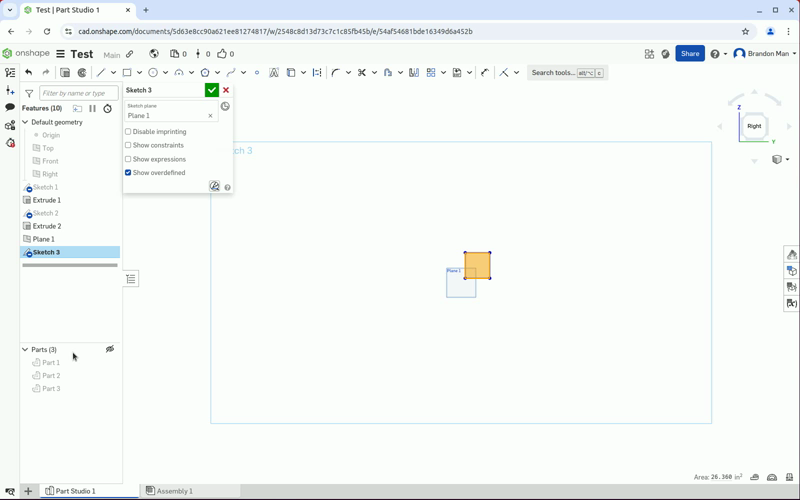
key(shift+e)
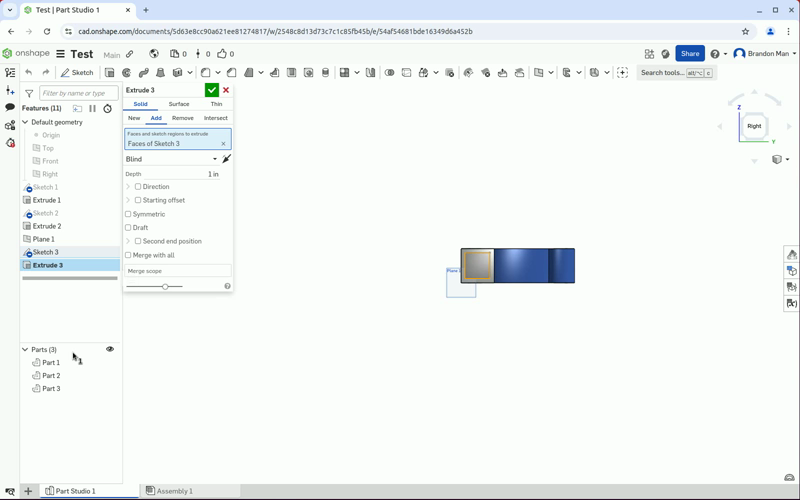
mouse_move(143, 106)
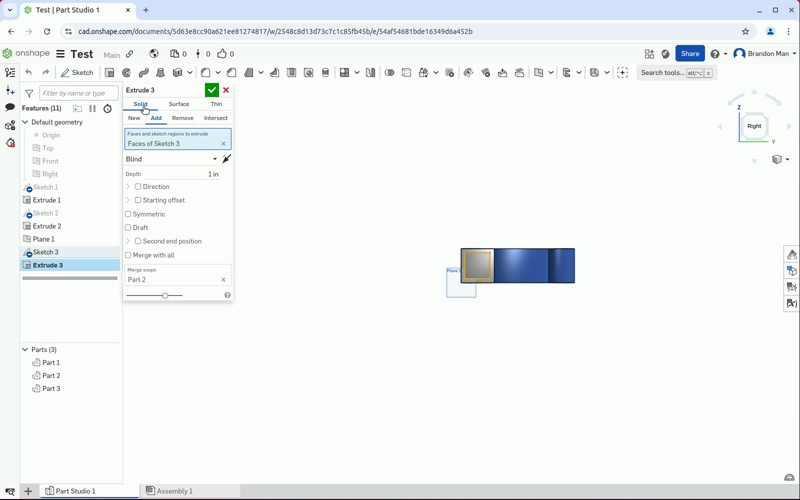
click(143, 106)
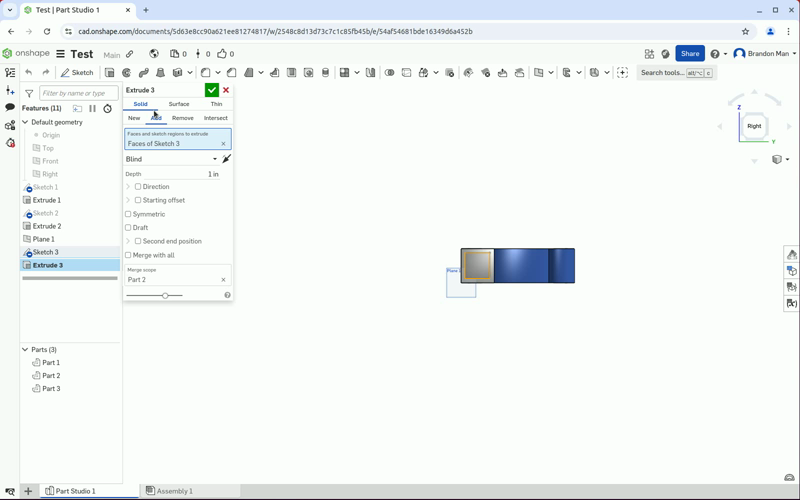
mouse_move(186, 120)
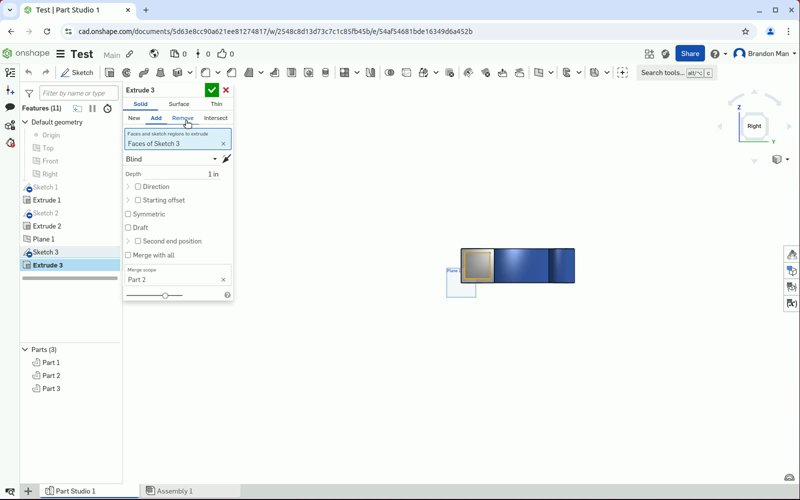
click(186, 120)
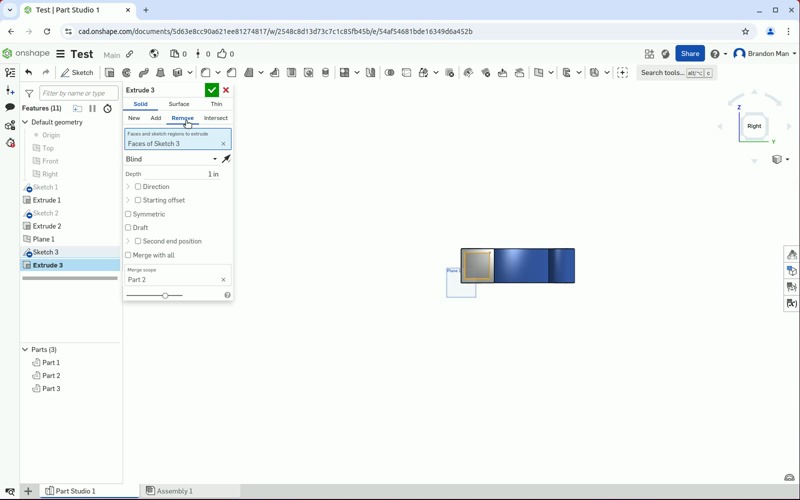
key(tab, 4)
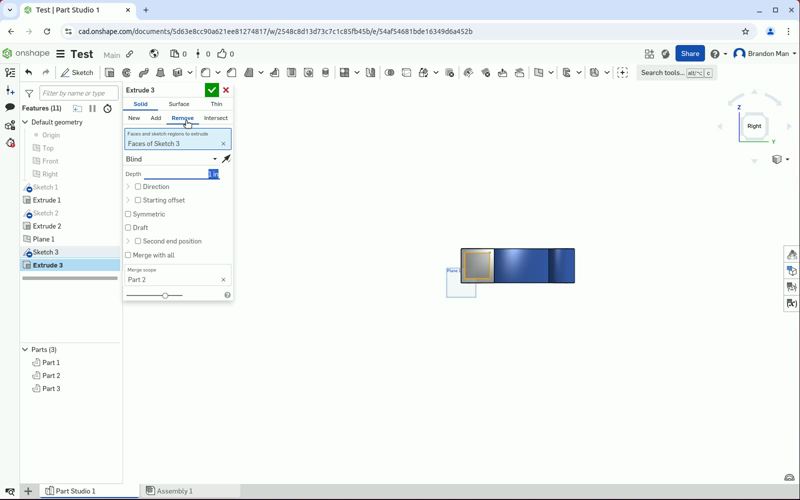
text(11.554)
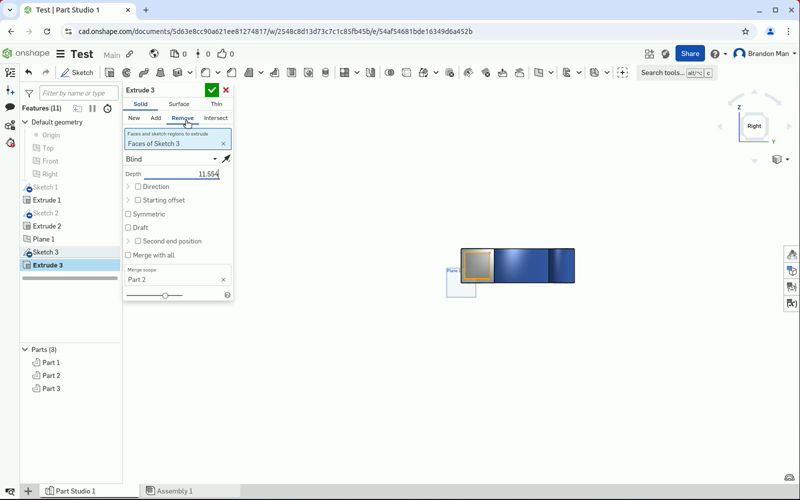
key(tab, 6)
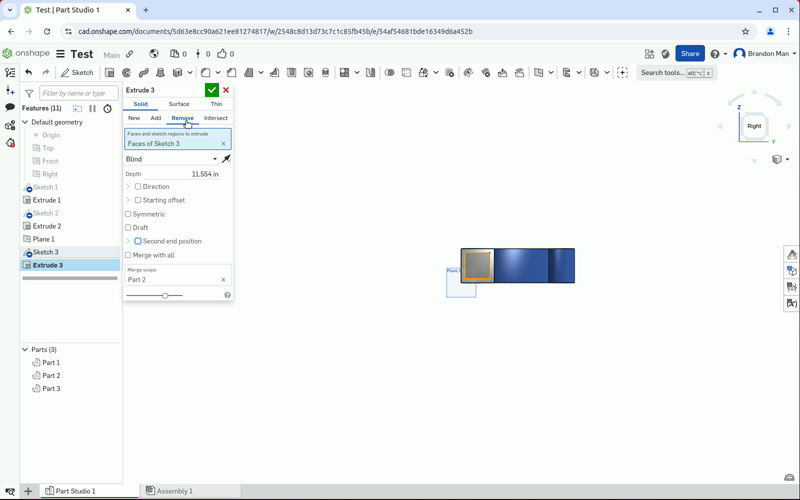
key(space)
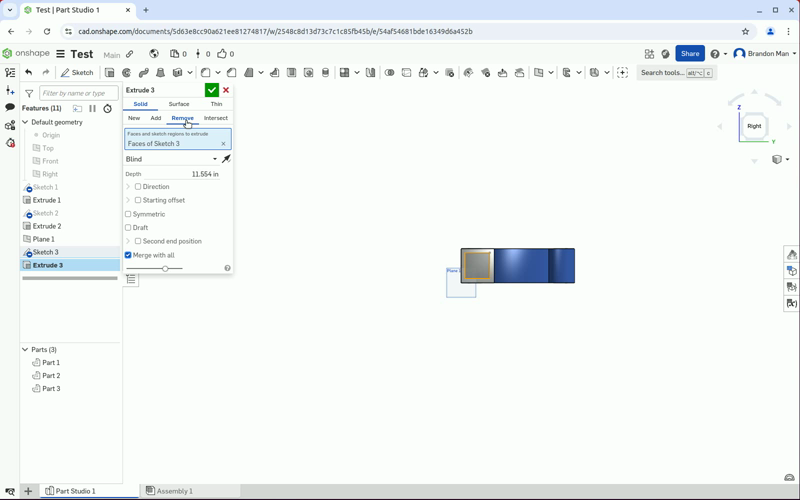
key(enter)
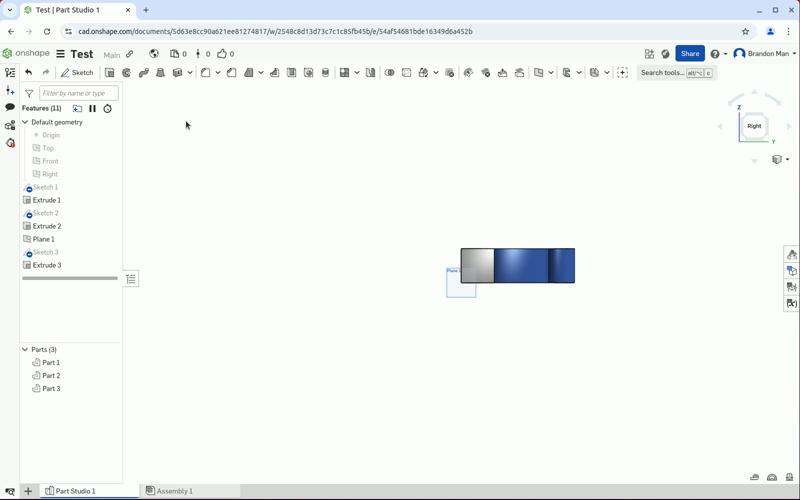
key(shift+h)
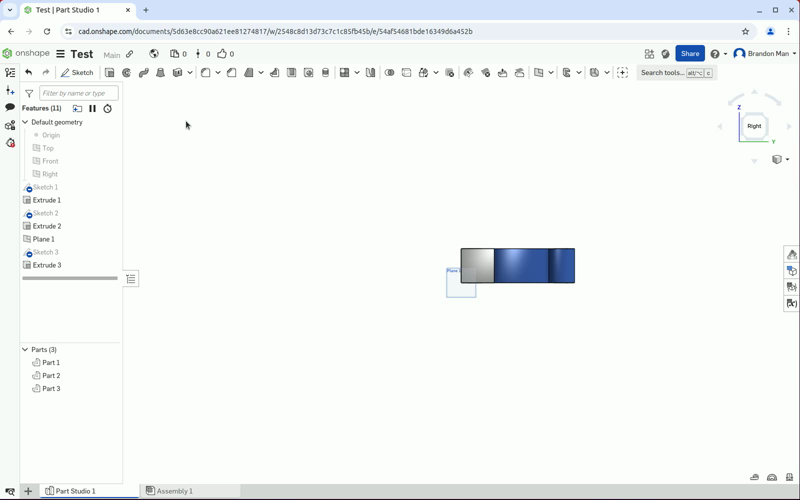
key(shift+h)
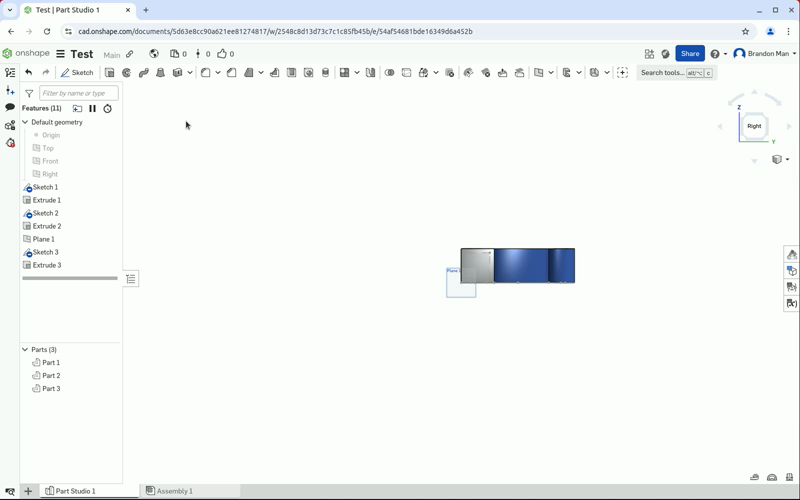
key(shift+7)
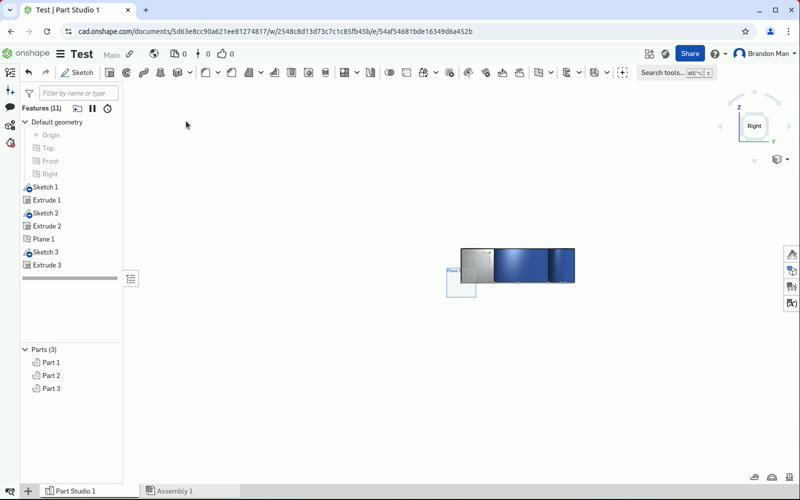
key(right, 2)
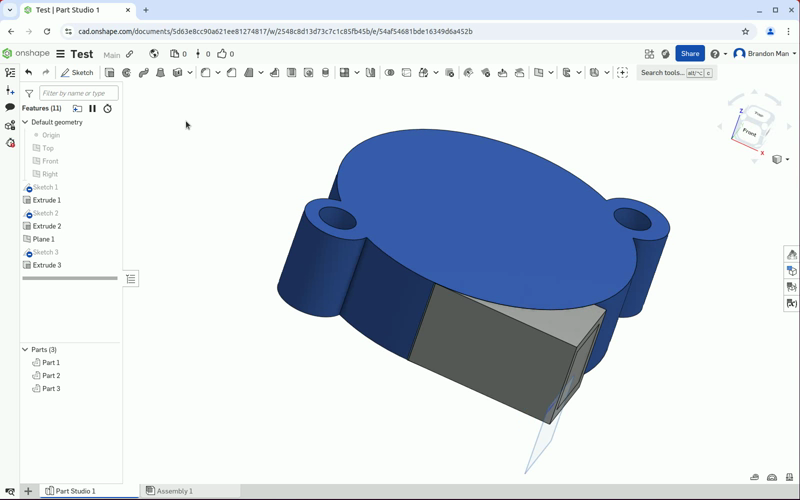
key(down, 2)
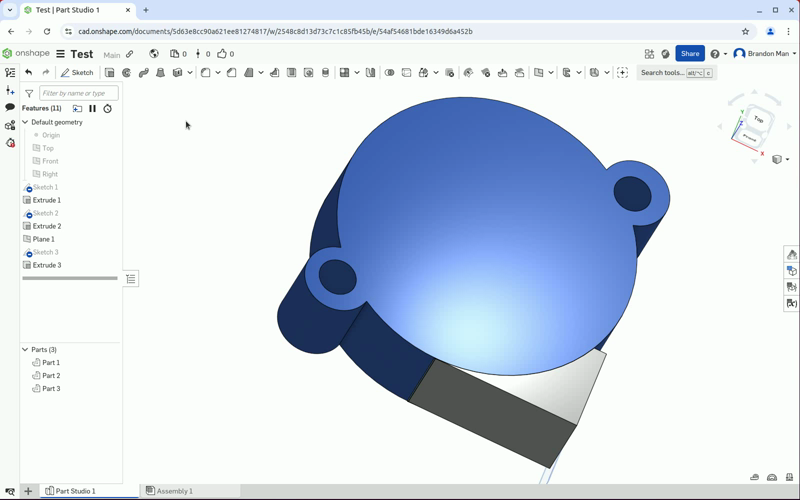
key(up, 2)
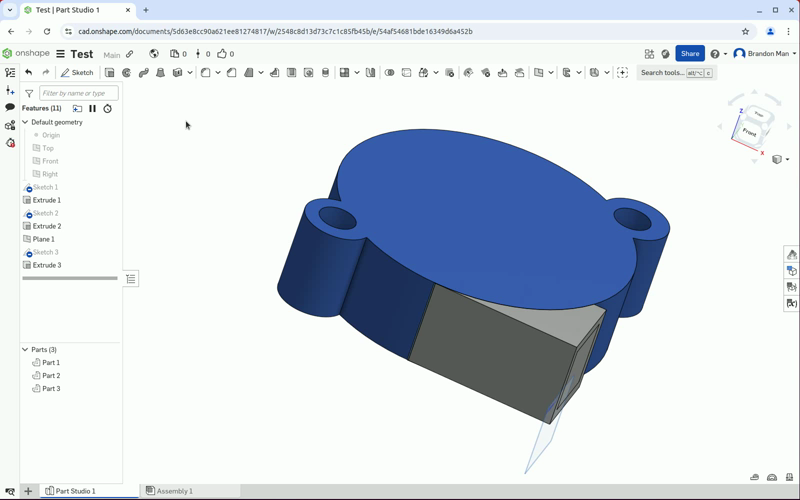
key(left, 2)
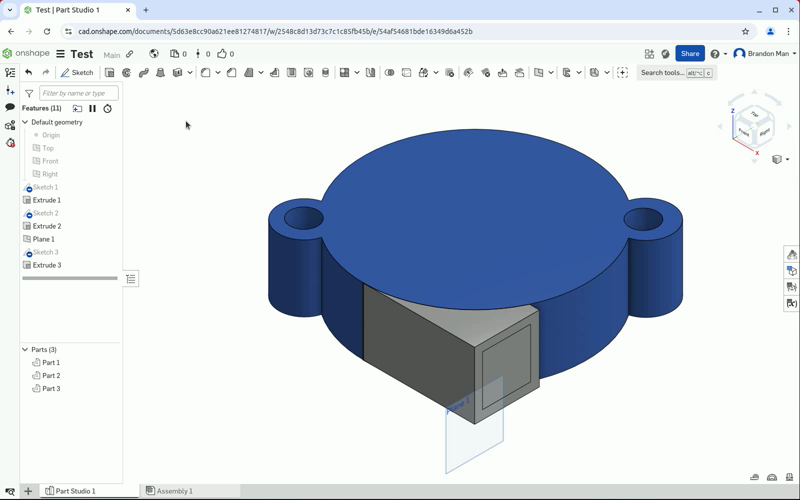
mouse_move(73, 189)
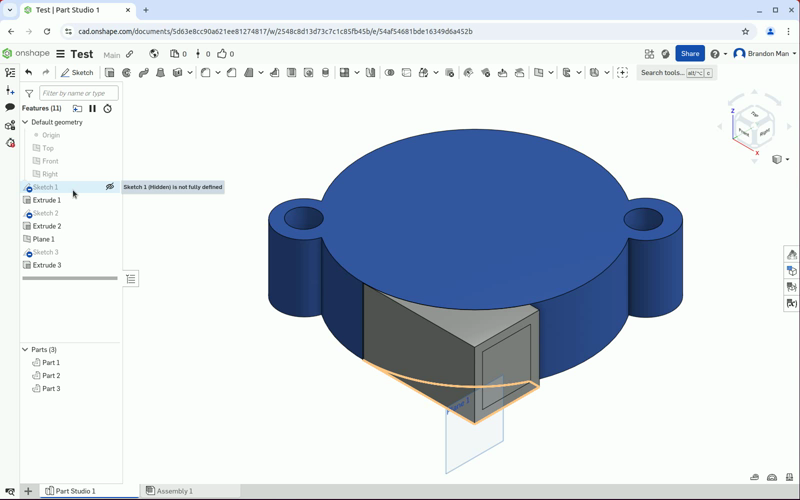
click(73, 189)